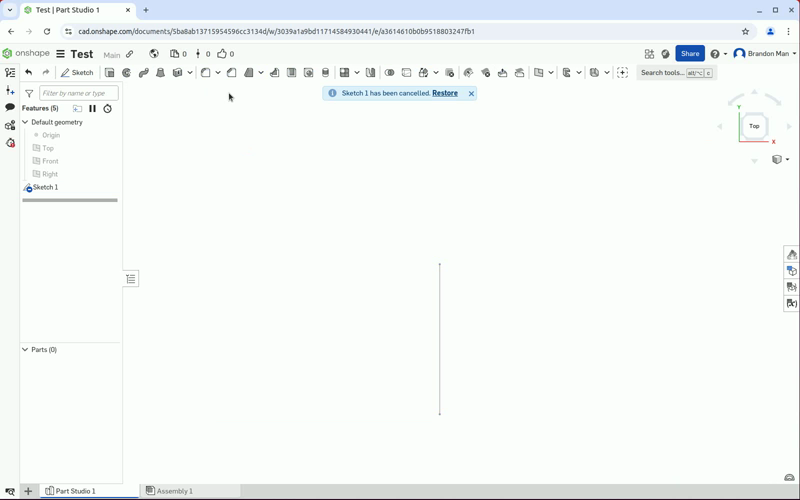
key(shift+h)
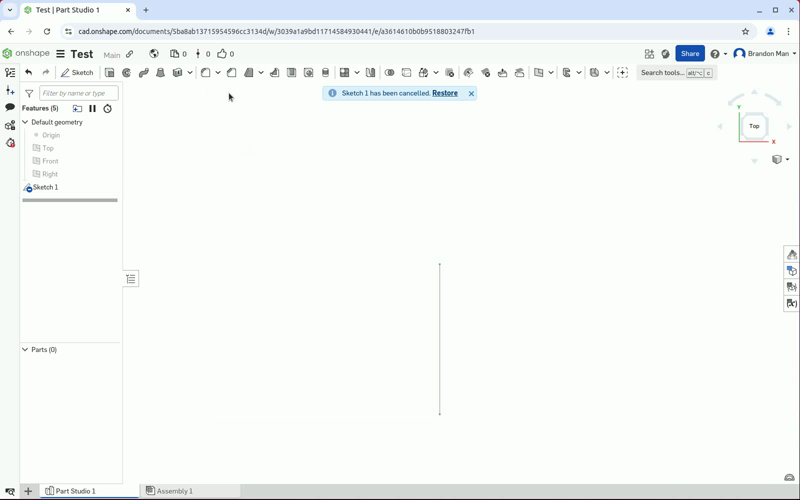
key(shift+s)
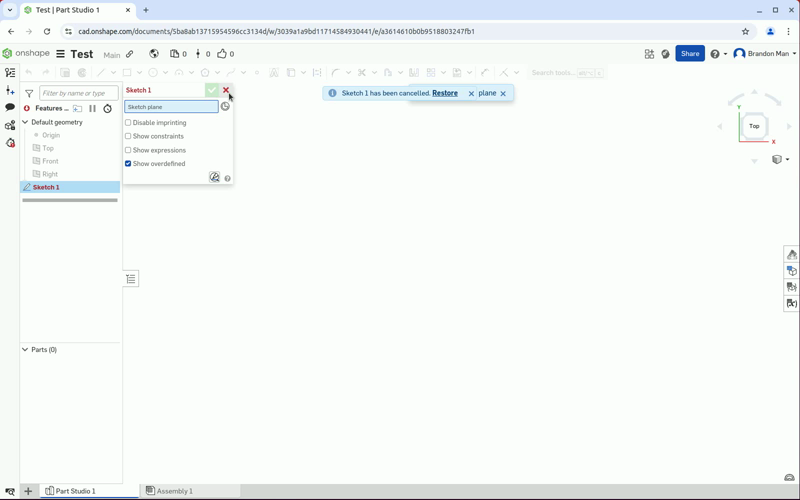
mouse_move(73, 150)
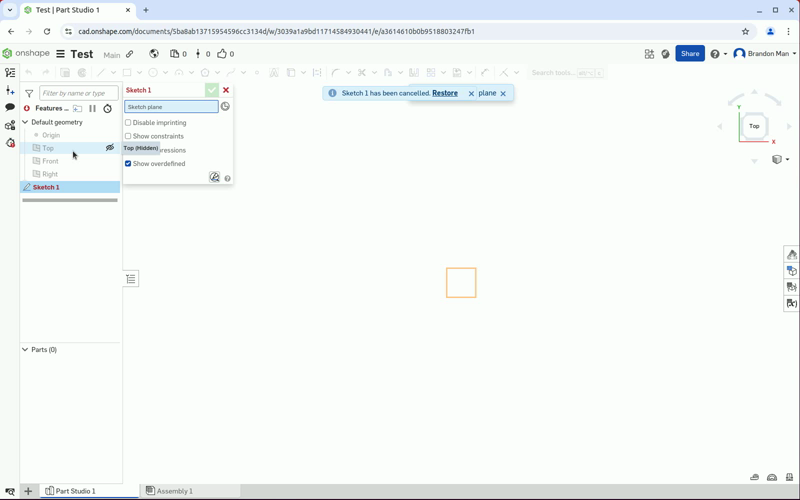
click(73, 150)
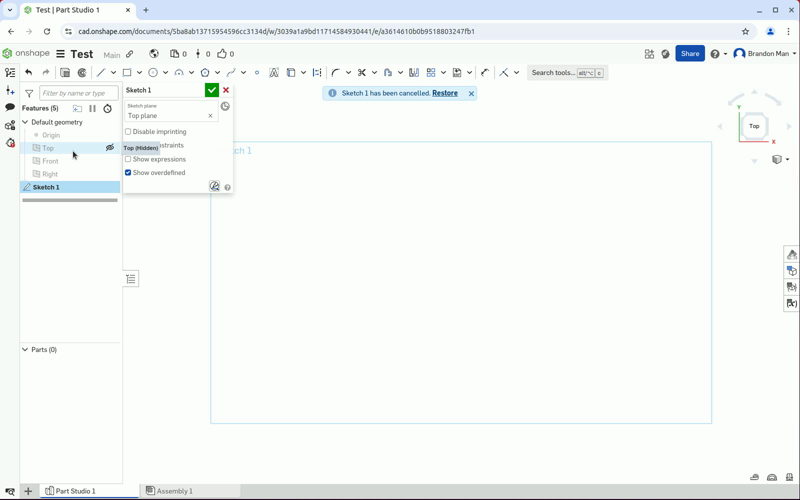
mouse_move(73, 352)
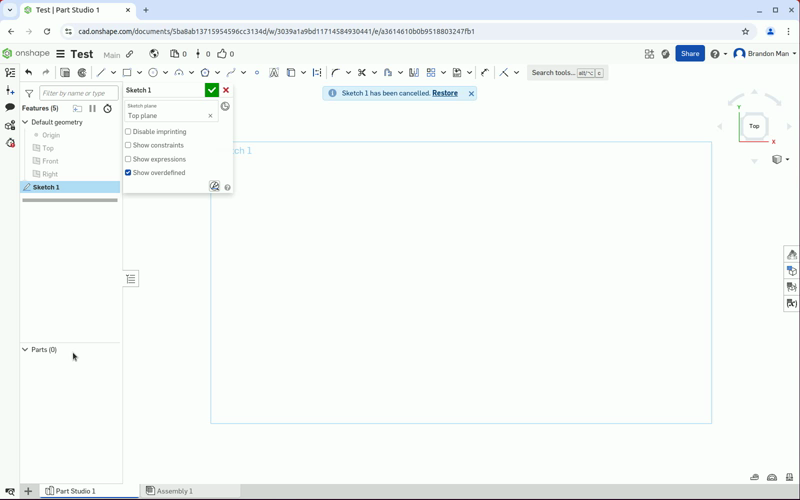
key(y)
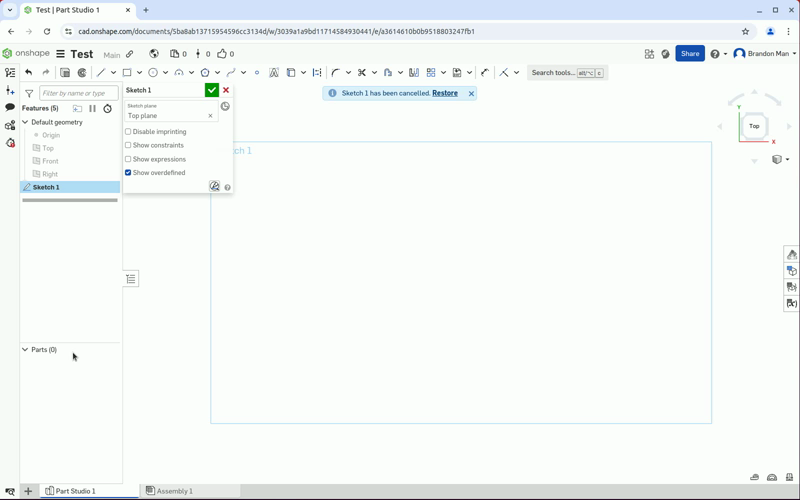
key(l)
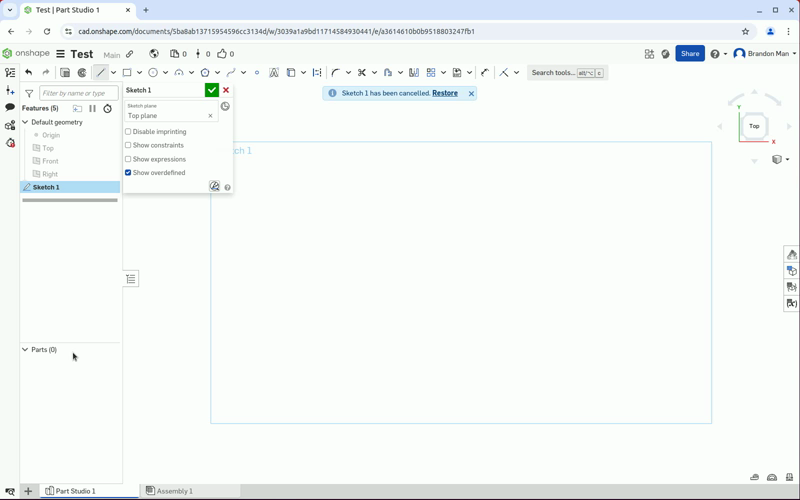
key_down(shift)
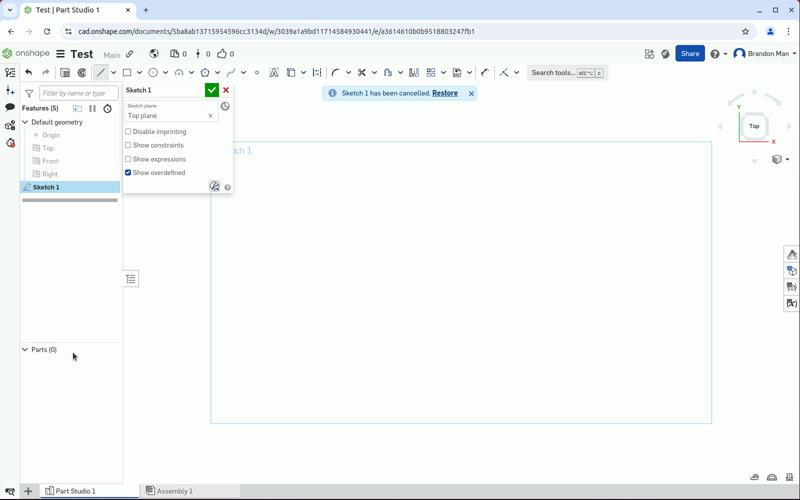
mouse_move(375, 321)
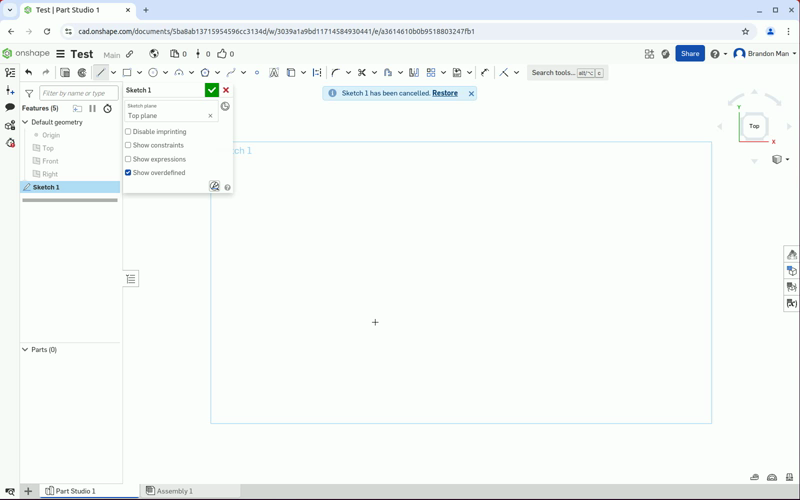
click(375, 321)
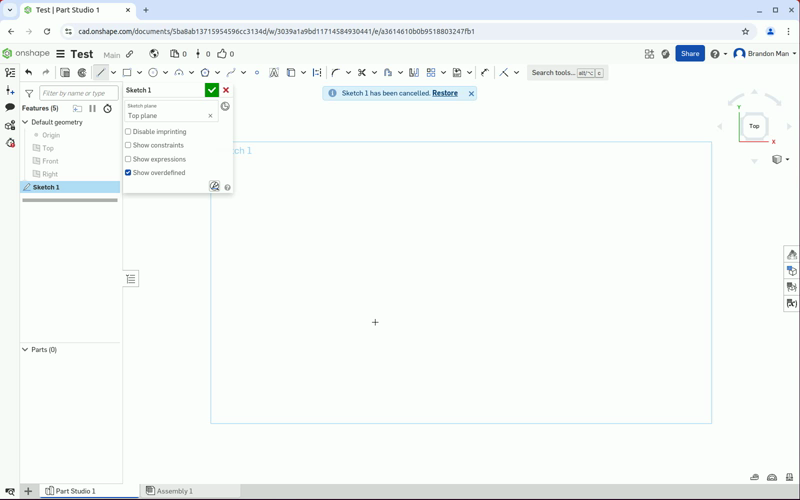
key_up(shift)
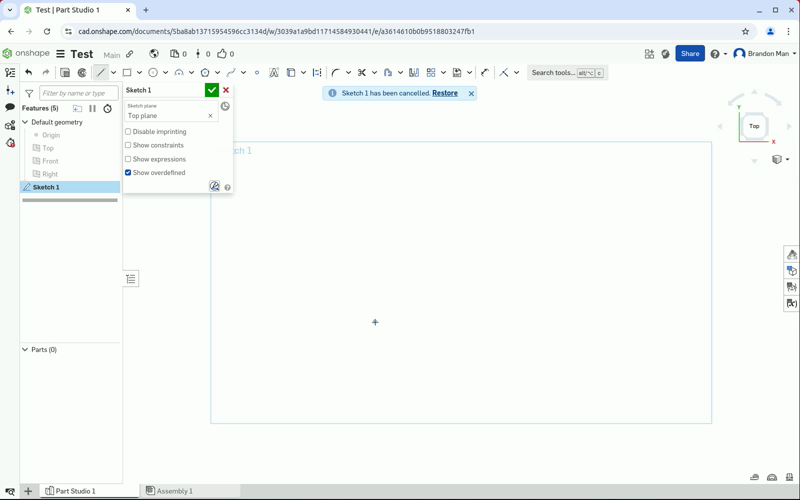
key_down(shift)
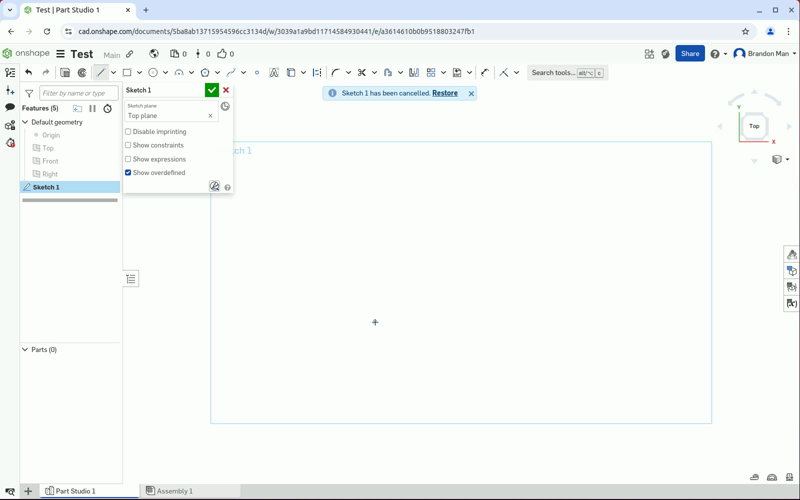
mouse_move(572, 321)
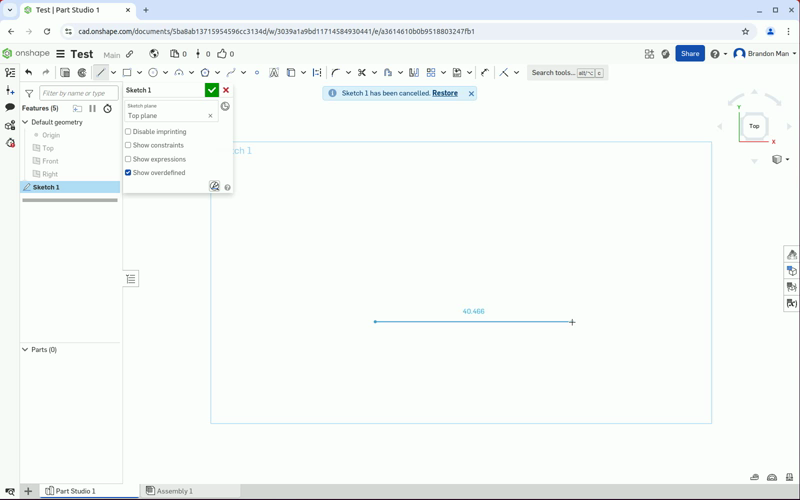
click(572, 321)
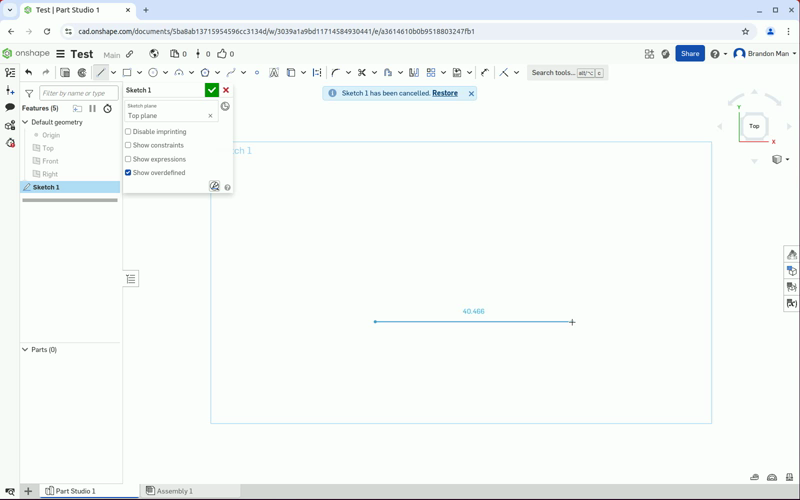
key_up(shift)
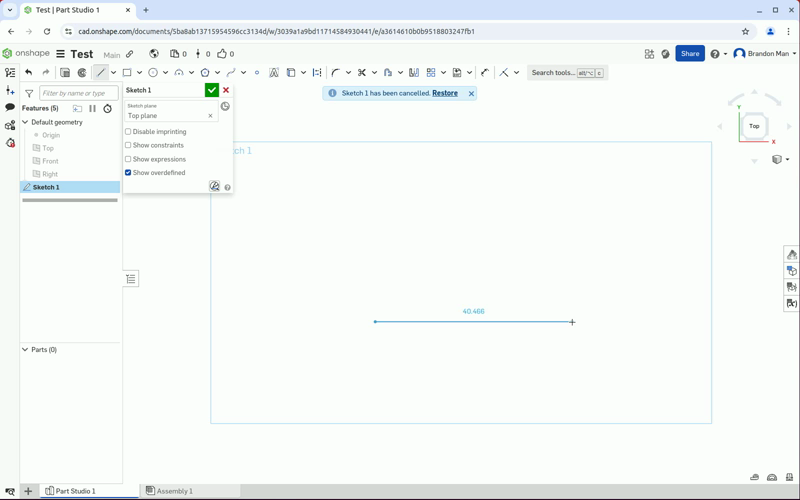
key_down(shift)
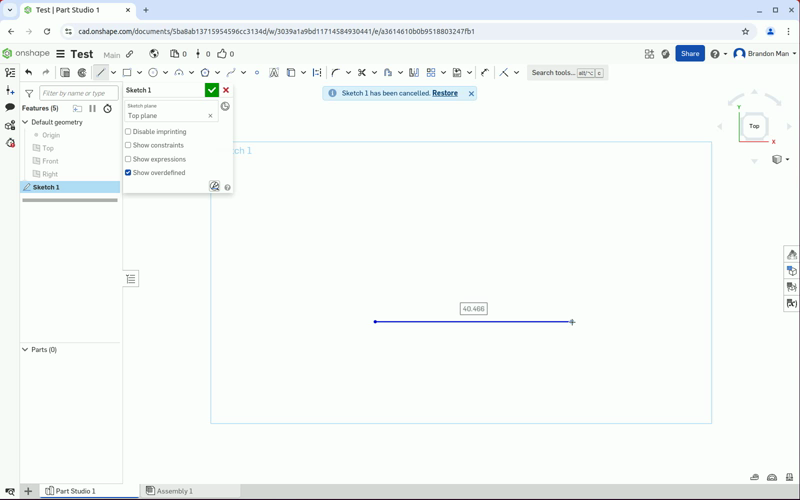
mouse_move(572, 246)
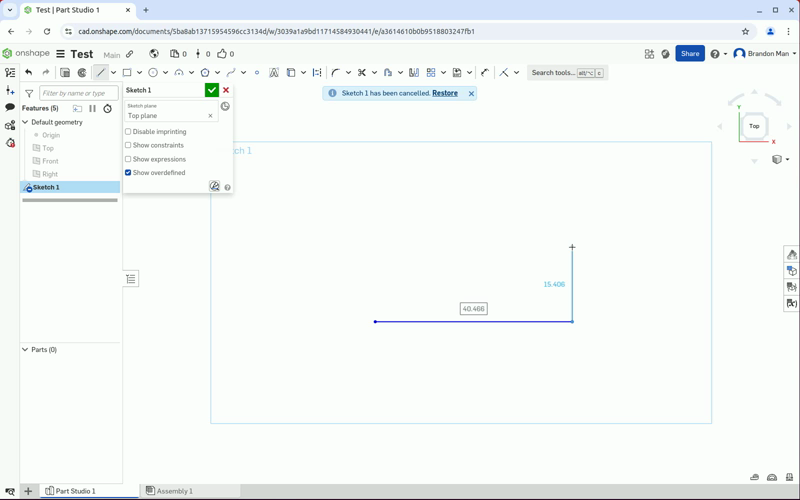
click(572, 246)
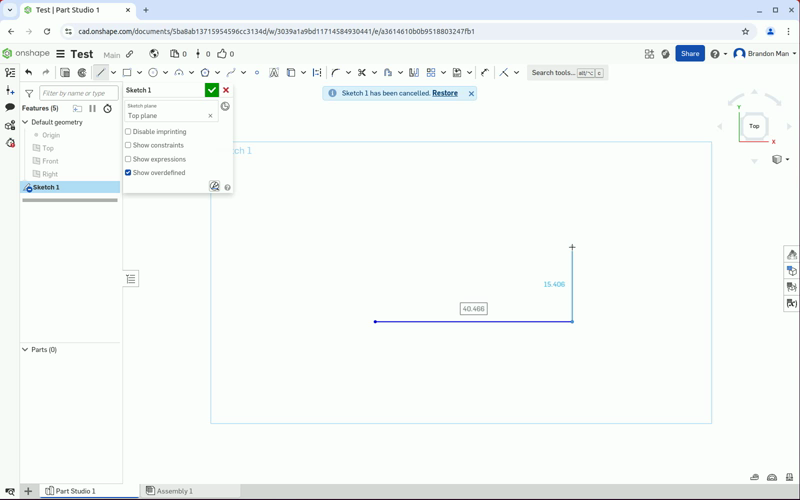
key_up(shift)
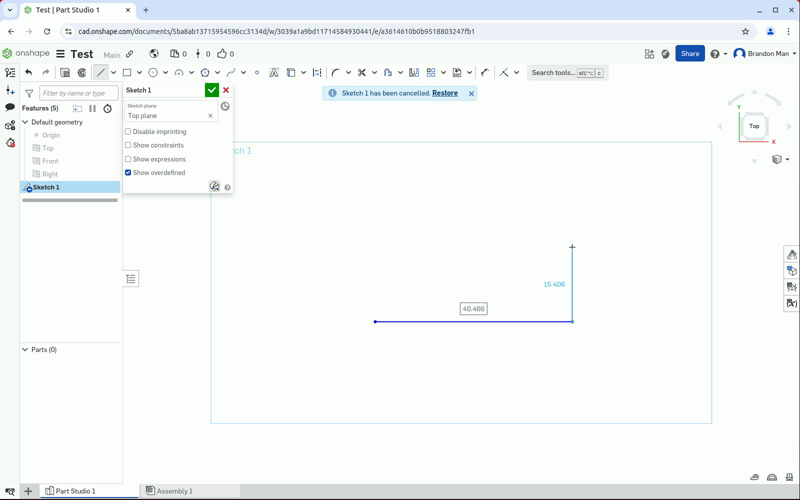
key_down(shift)
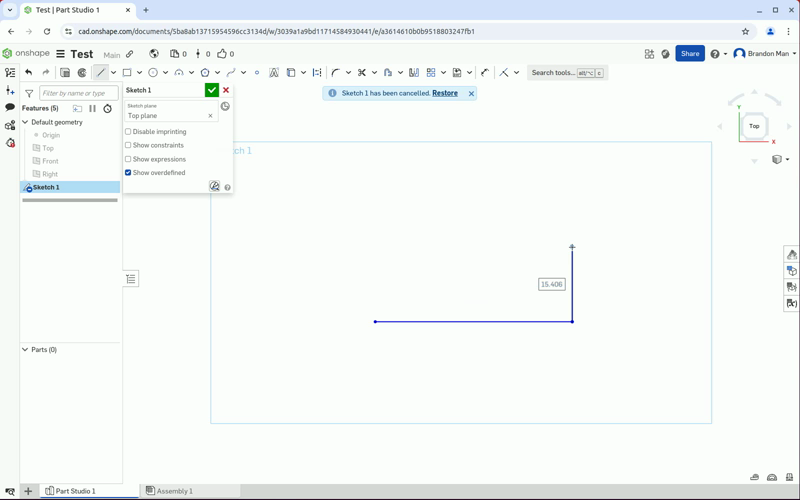
mouse_move(375, 246)
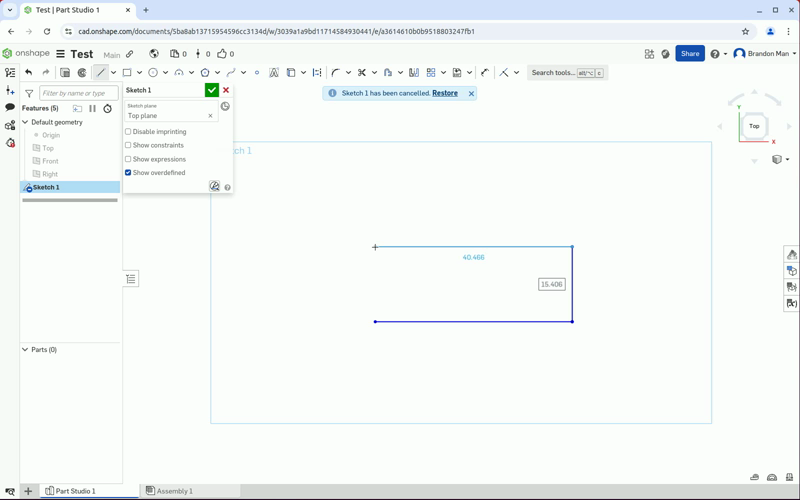
click(375, 246)
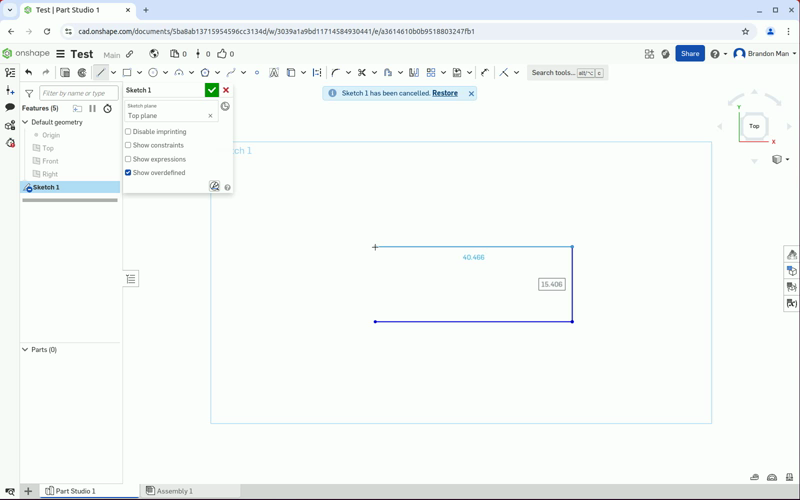
key_up(shift)
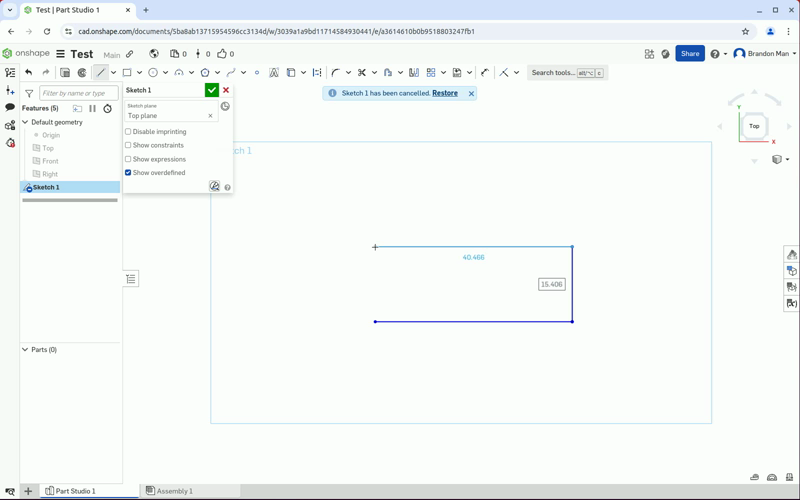
key_down(shift)
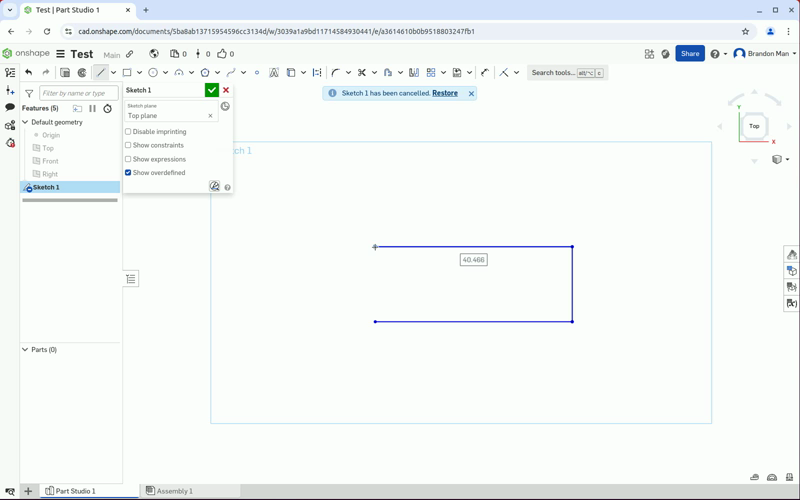
mouse_move(375, 321)
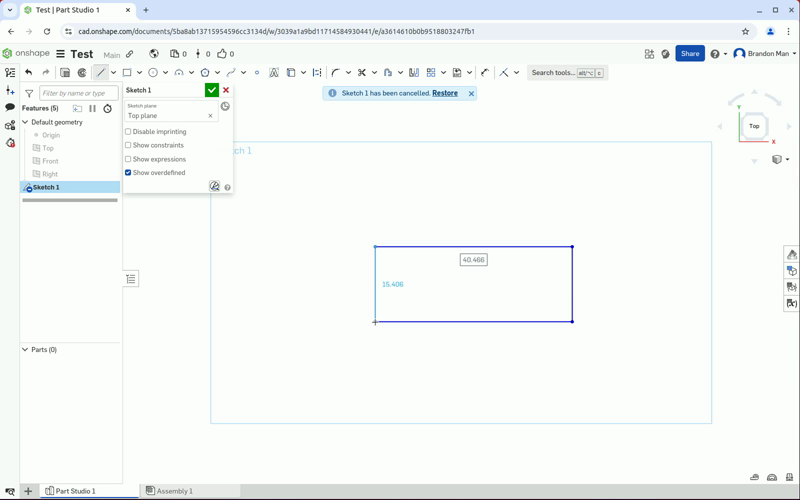
key_up(shift)
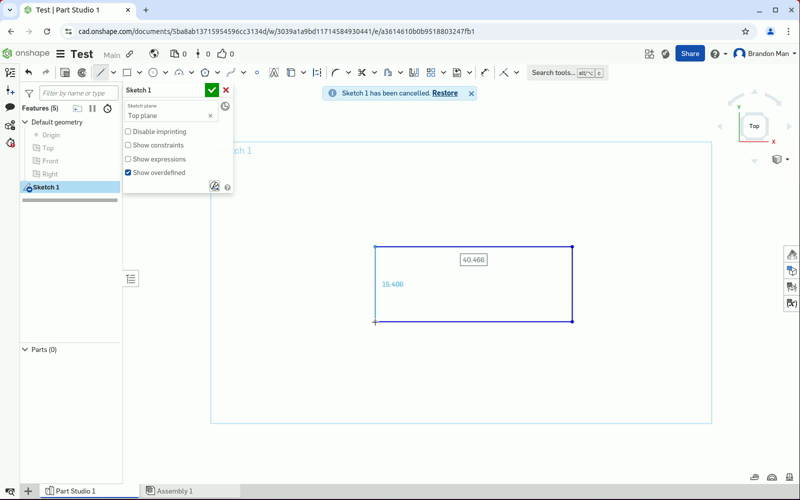
click(375, 321)
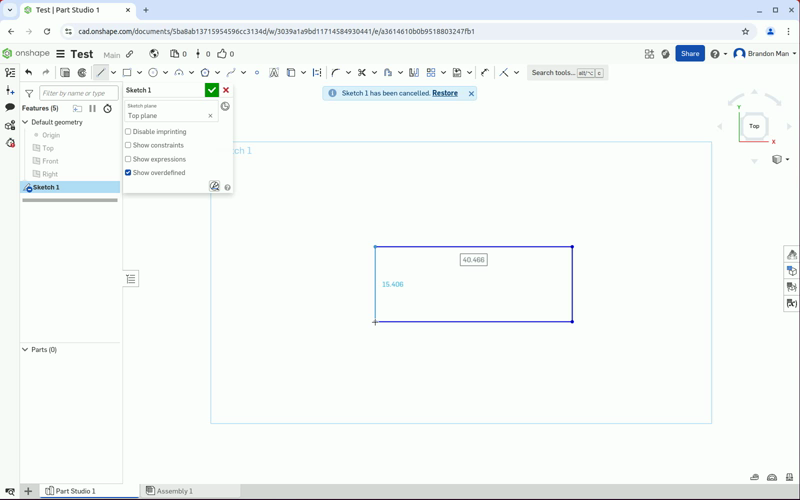
key(esc)
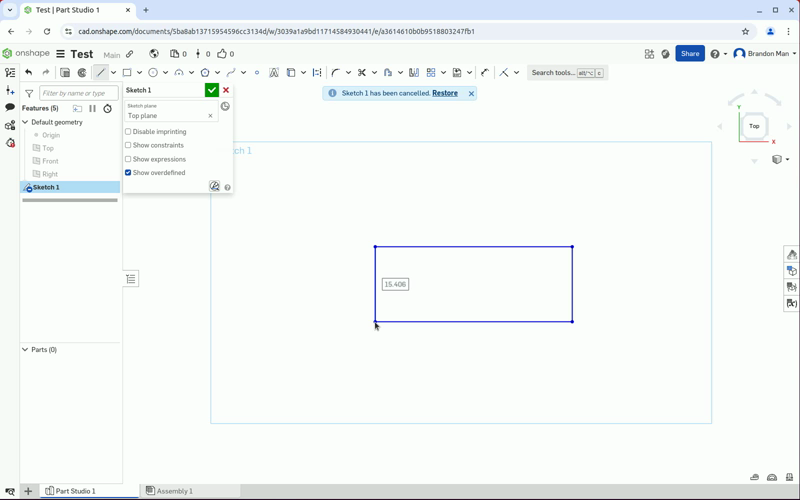
mouse_move(529, 261)
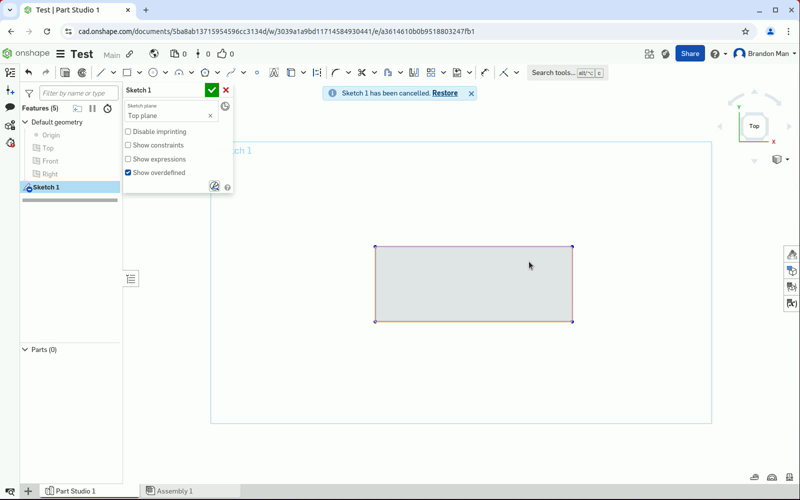
click(529, 261)
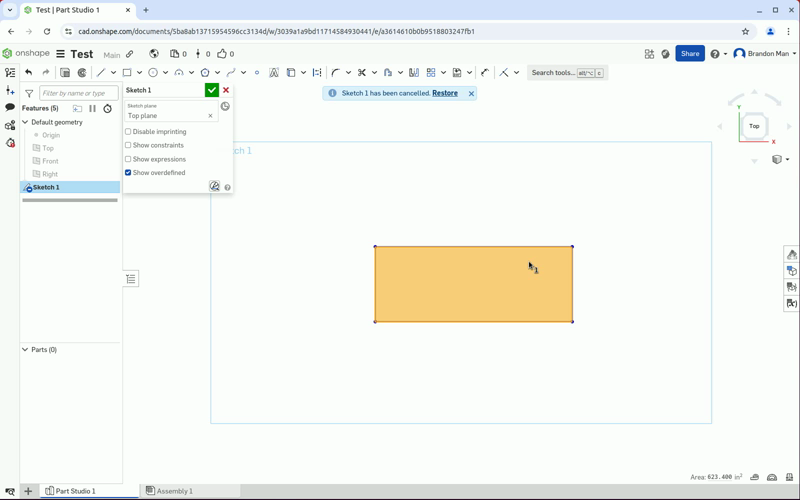
mouse_move(73, 352)
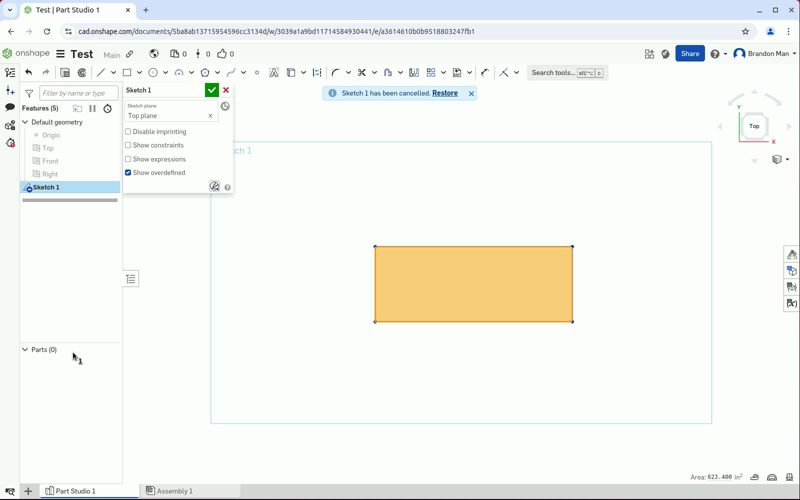
key(shift+y)
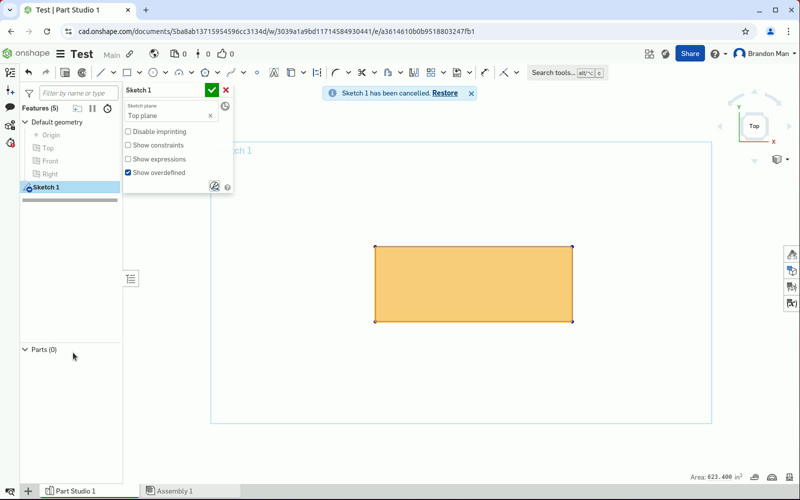
key(shift+e)
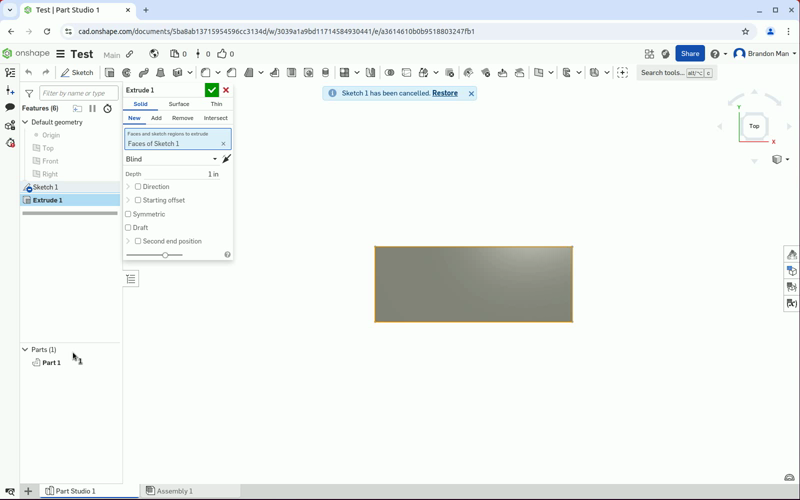
mouse_move(143, 106)
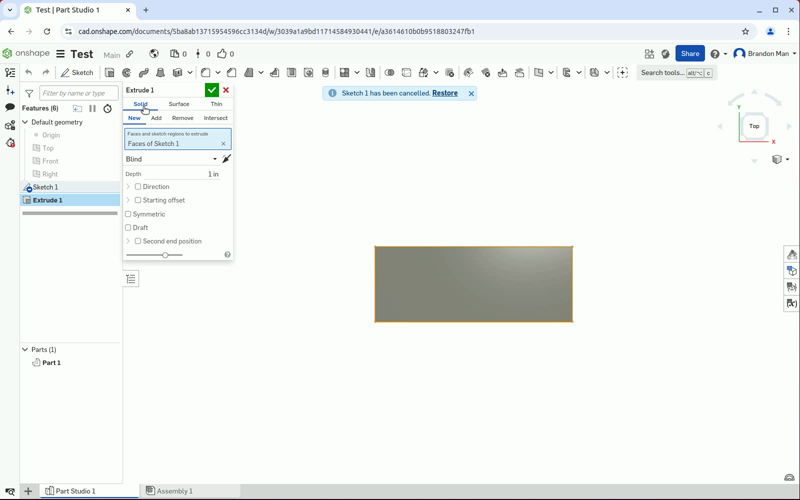
click(143, 106)
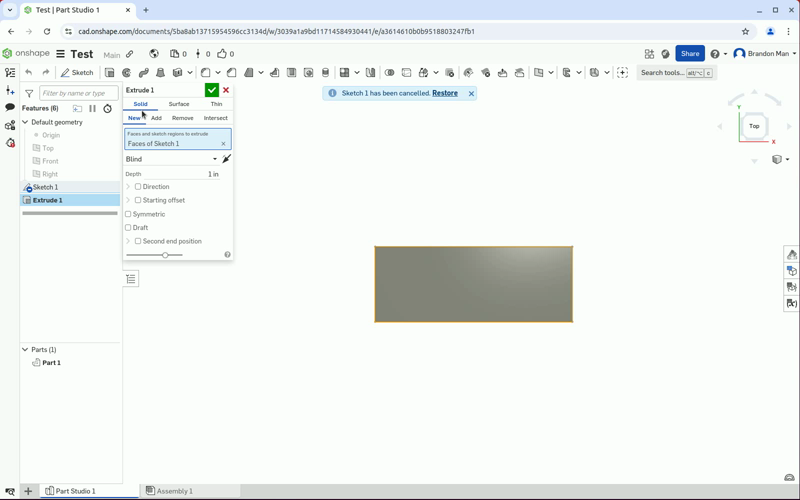
mouse_move(137, 120)
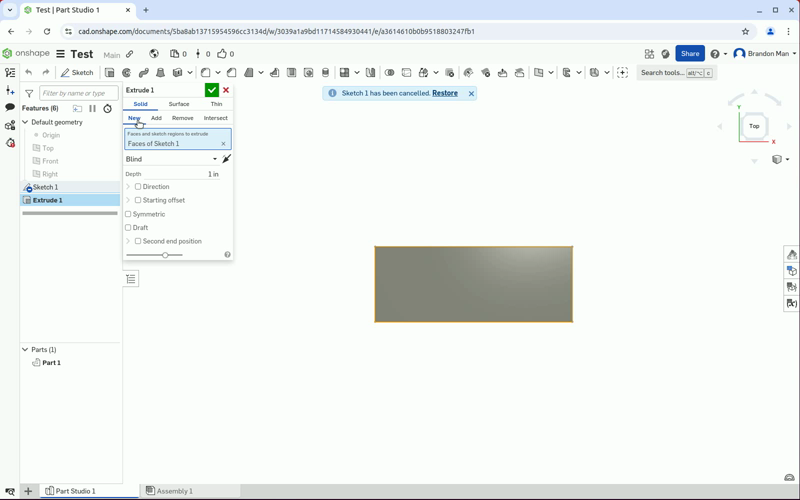
click(137, 120)
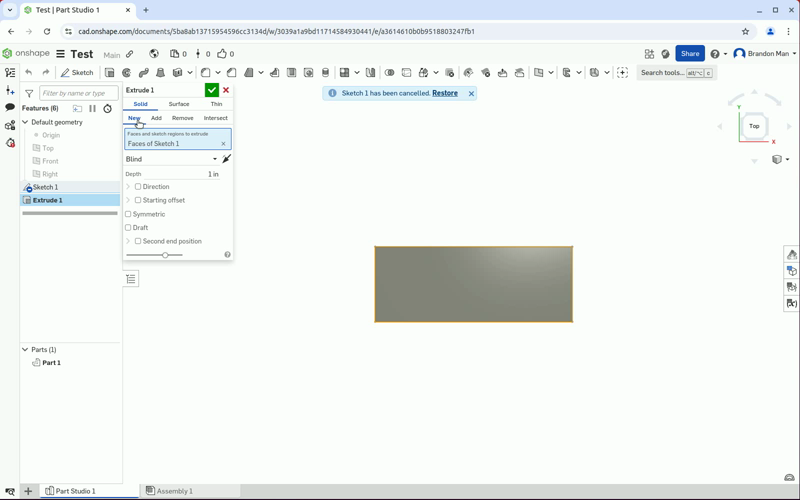
key(tab, 4)
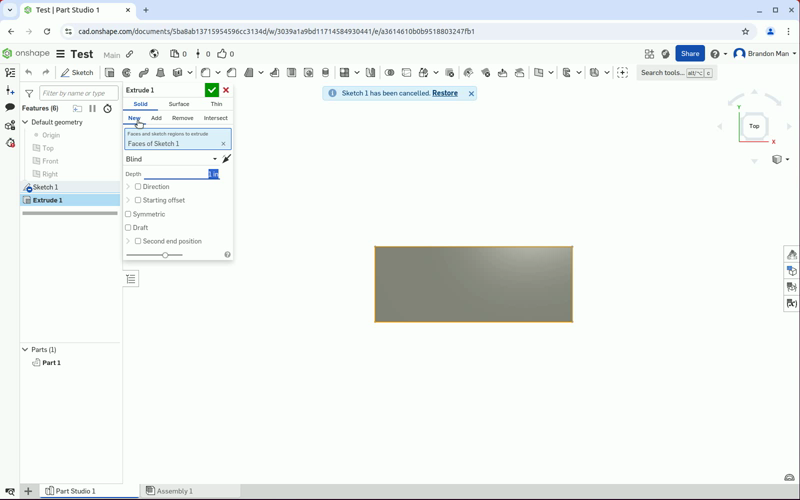
text(10.11)
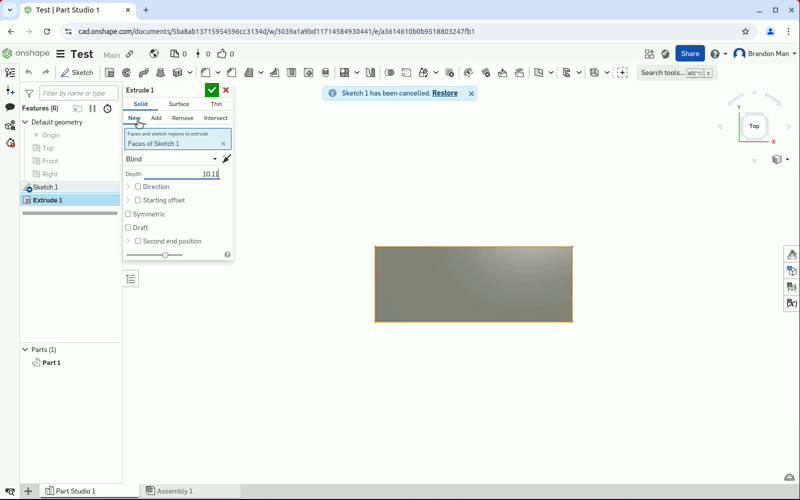
key(enter)
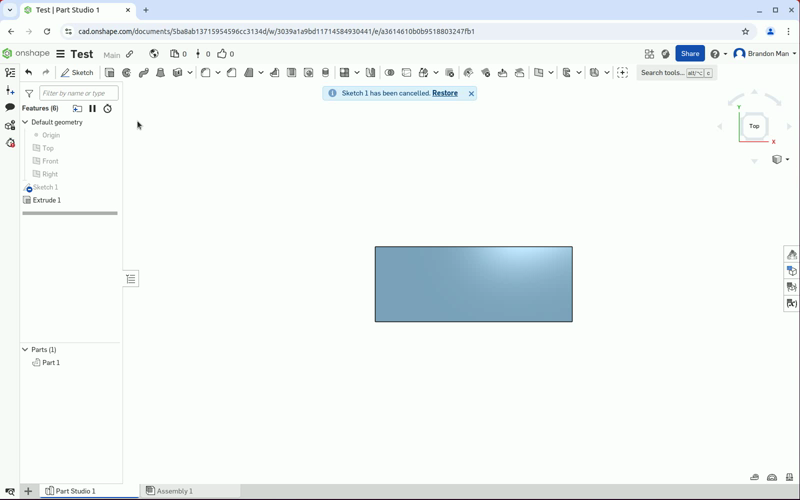
key(shift+h)
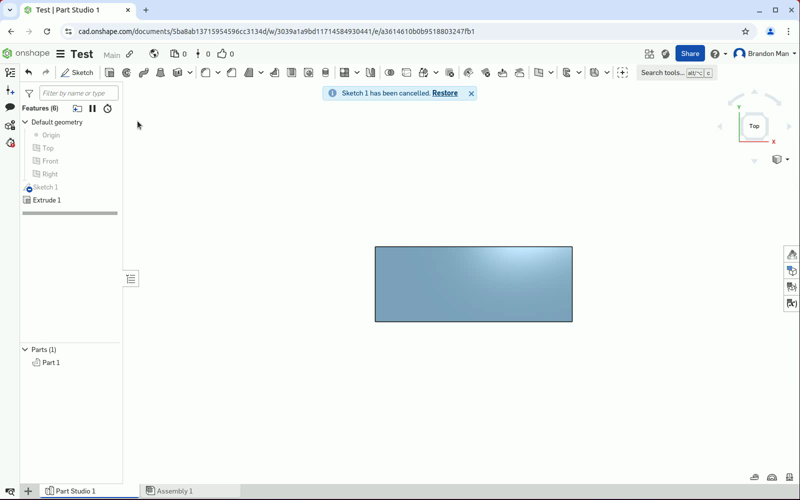
key(shift+h)
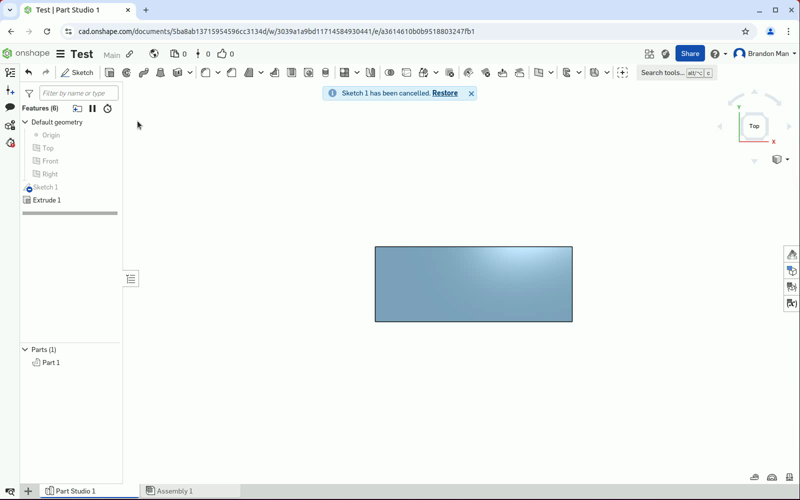
mouse_move(73, 189)
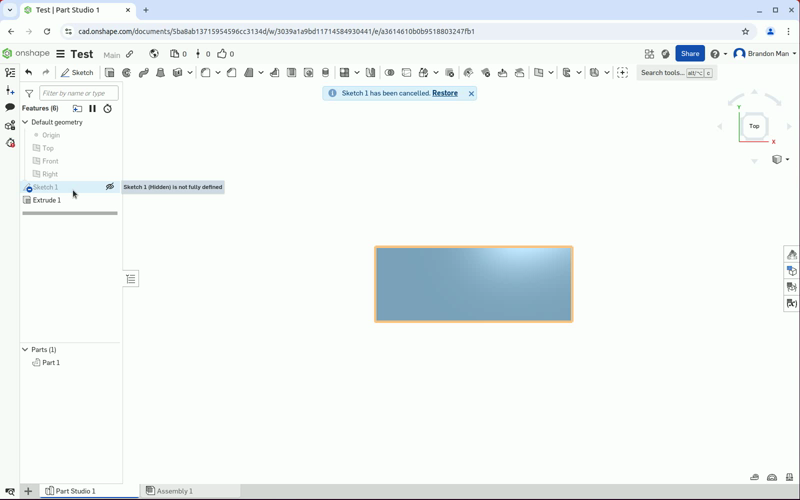
click(73, 189)
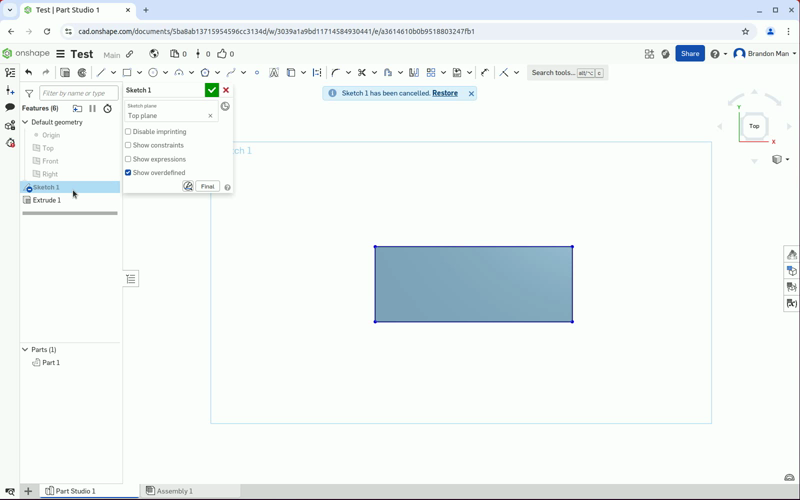
mouse_move(229, 92)
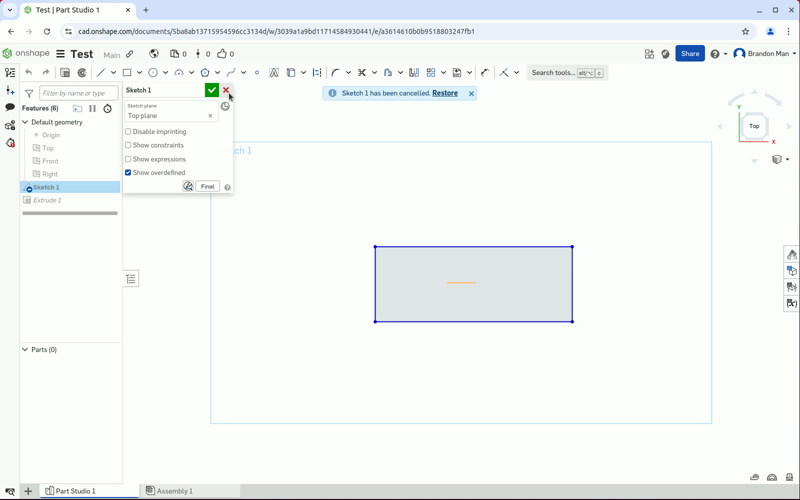
click(229, 92)
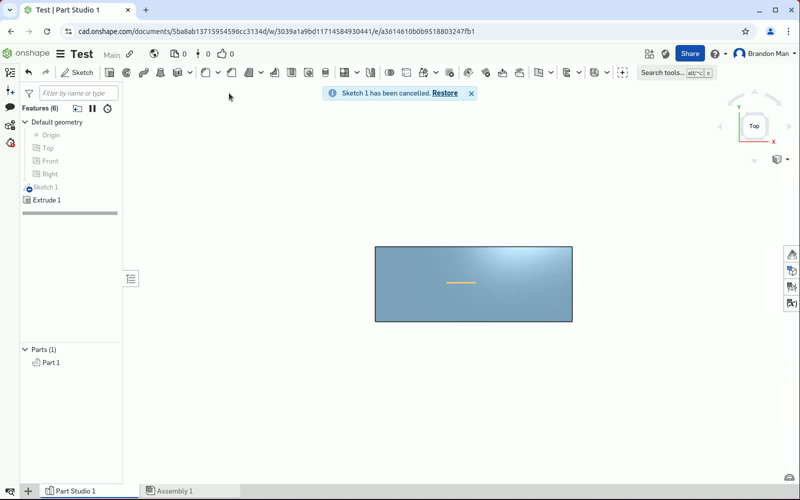
mouse_move(541, 75)
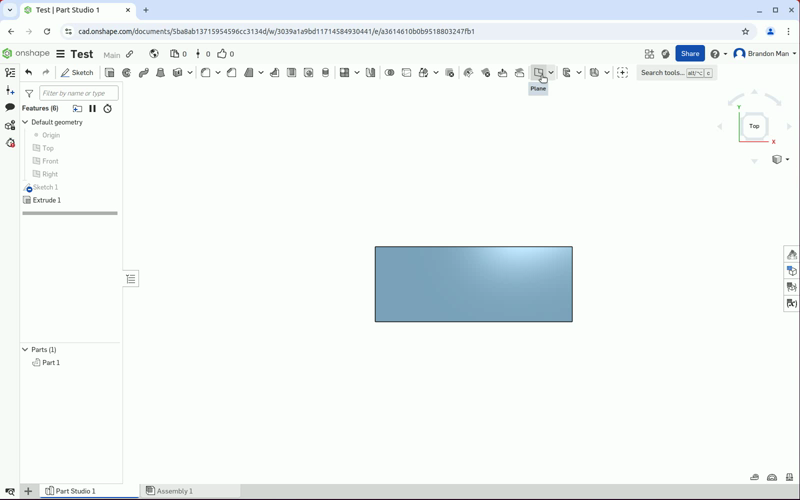
click(541, 75)
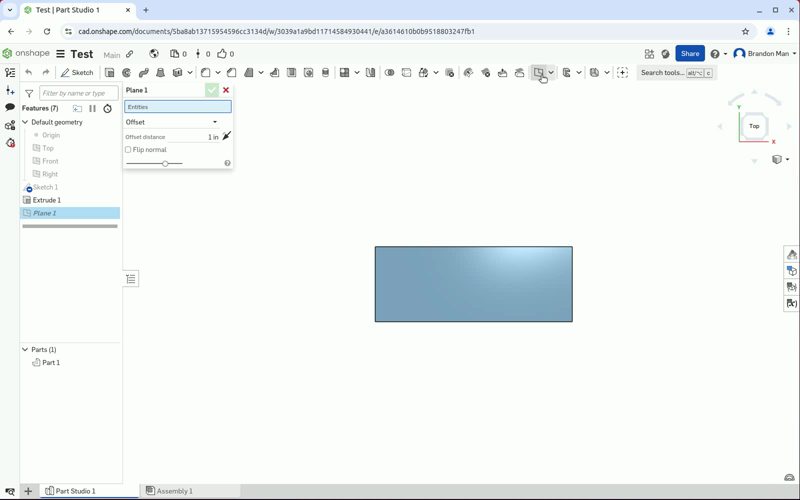
mouse_move(73, 150)
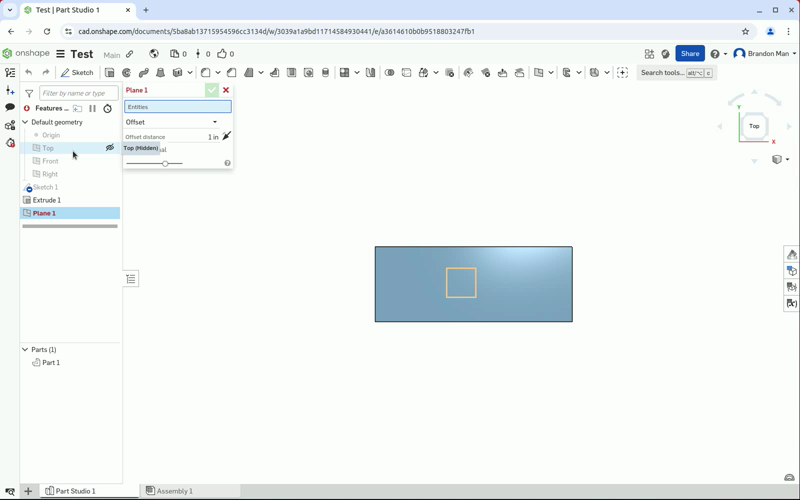
click(73, 150)
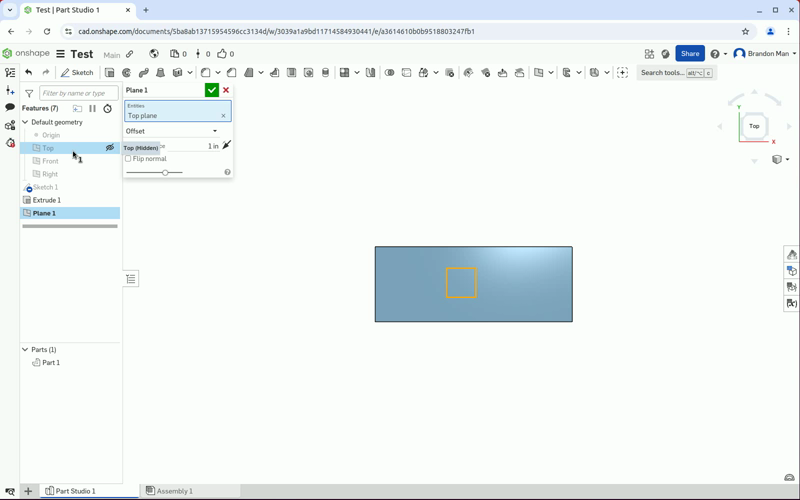
key(tab, 2)
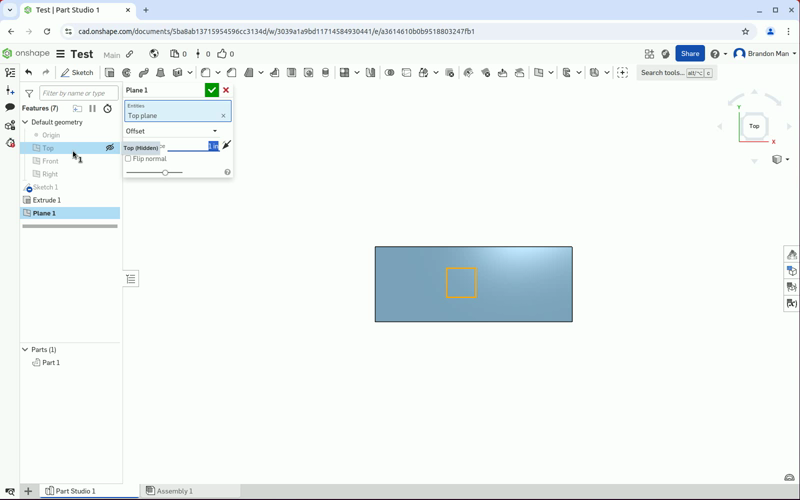
text(10.106)
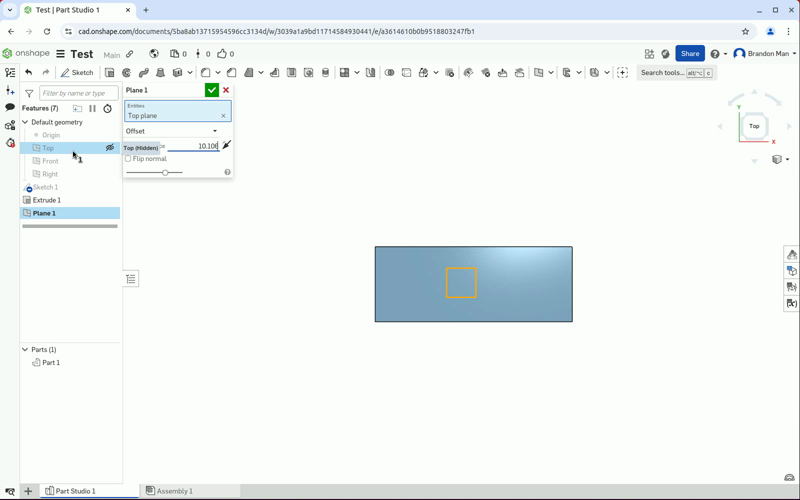
key(enter, 2)
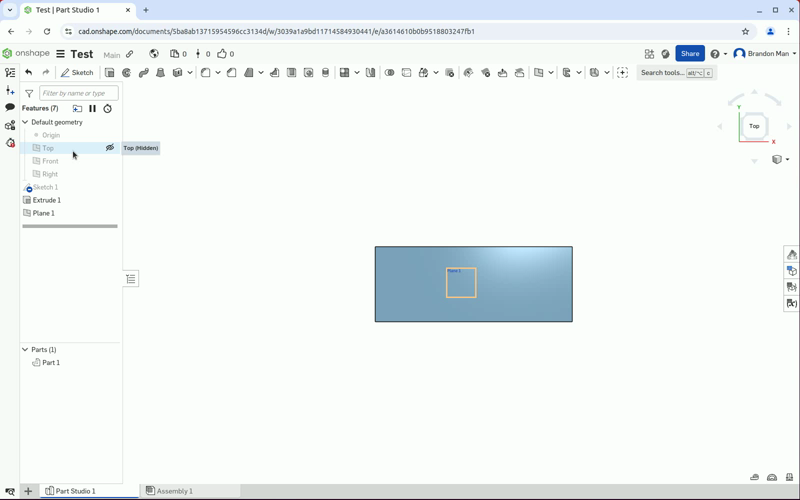
key(shift+s)
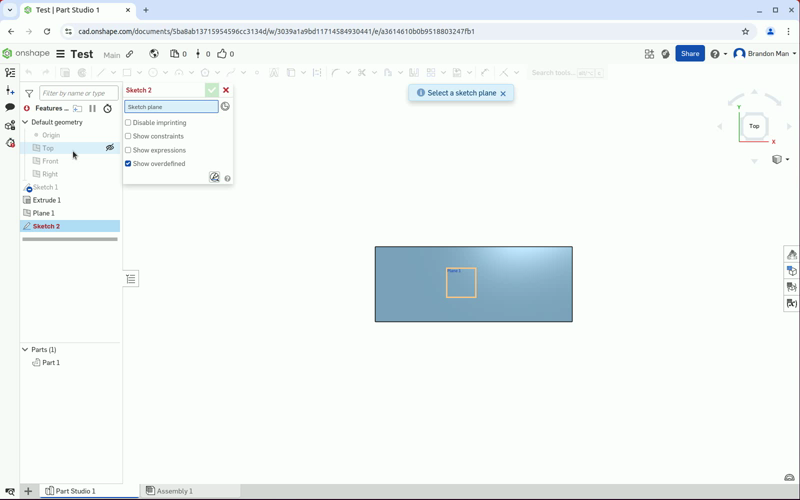
mouse_move(73, 215)
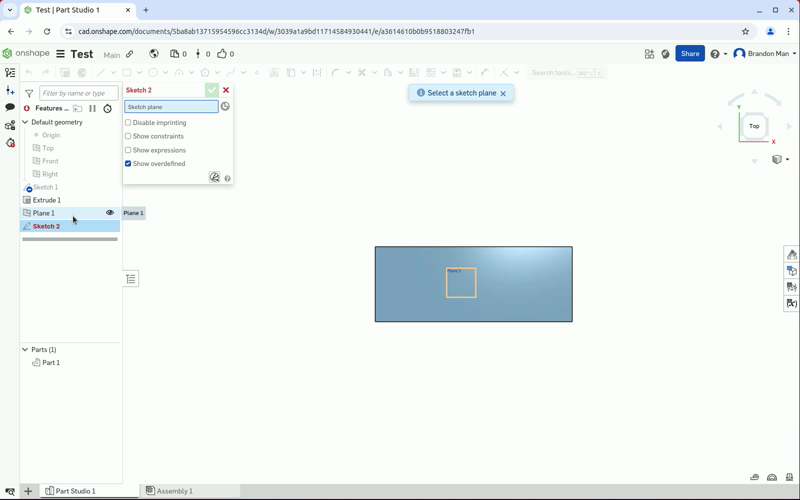
click(73, 215)
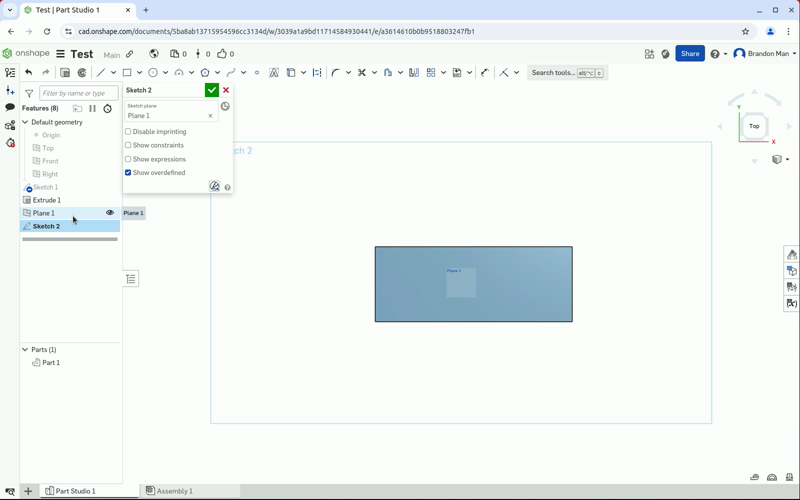
mouse_move(73, 352)
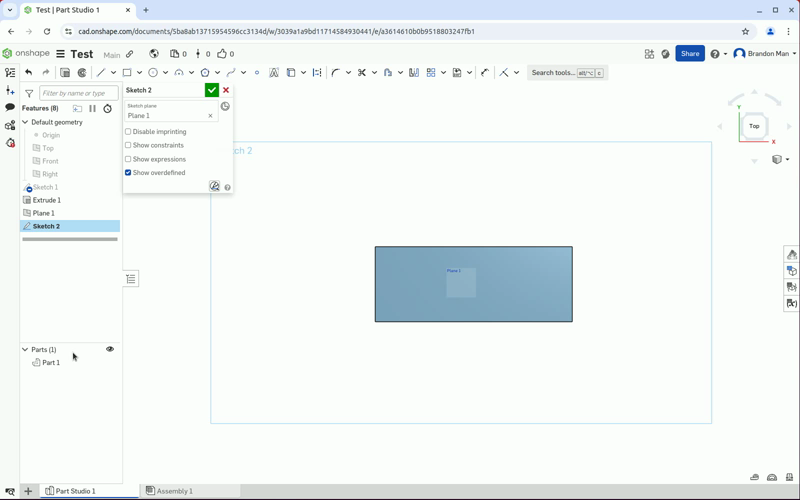
key(y)
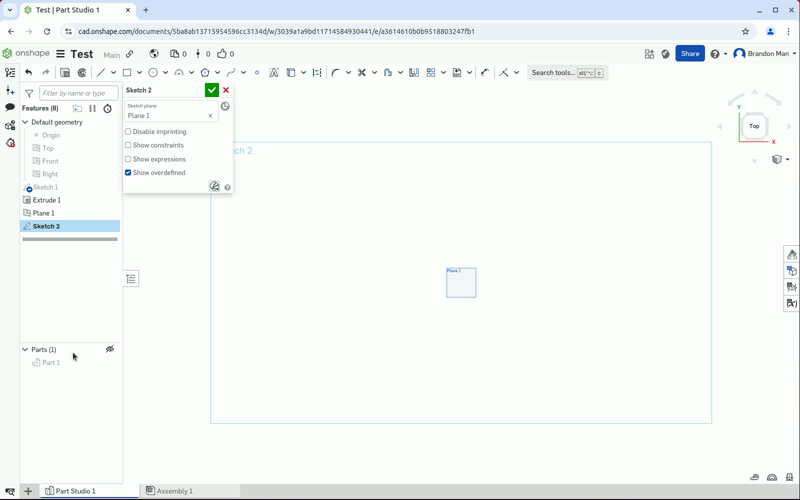
key(l)
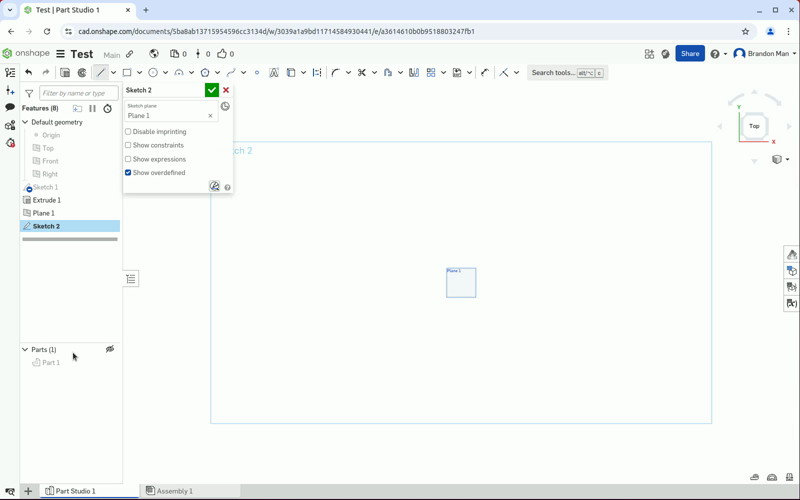
key_down(shift)
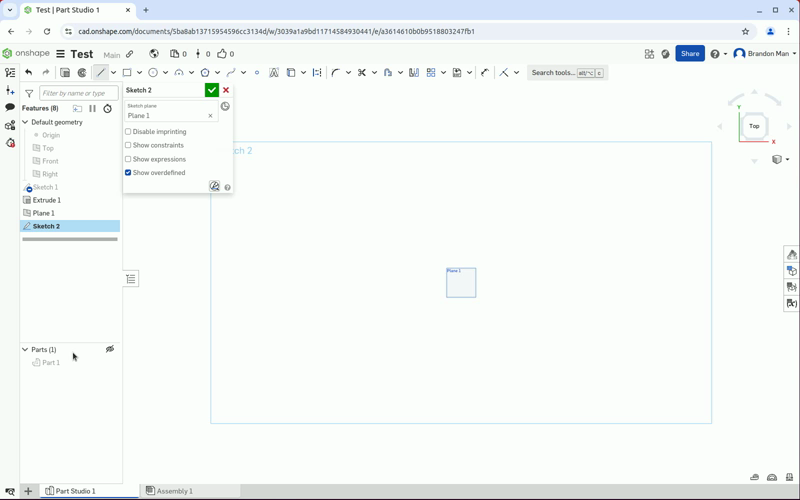
mouse_move(375, 346)
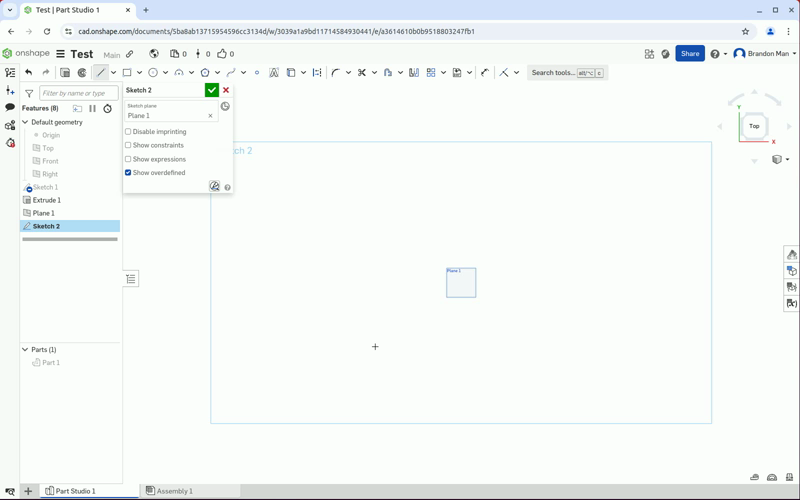
click(375, 346)
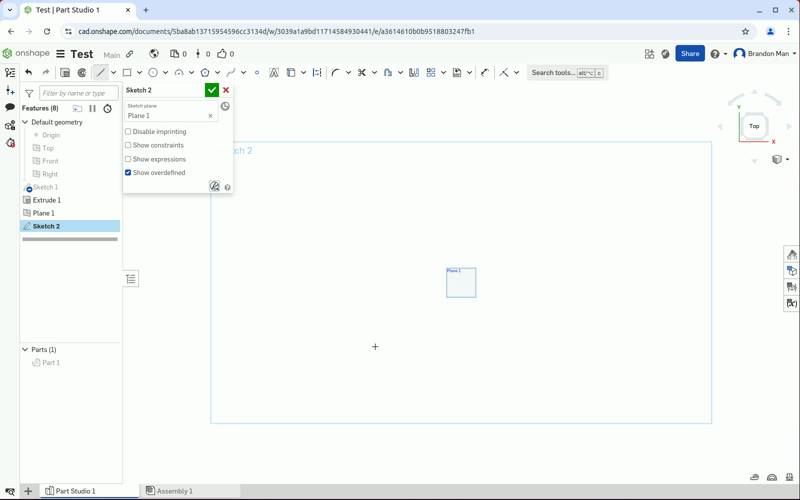
key_up(shift)
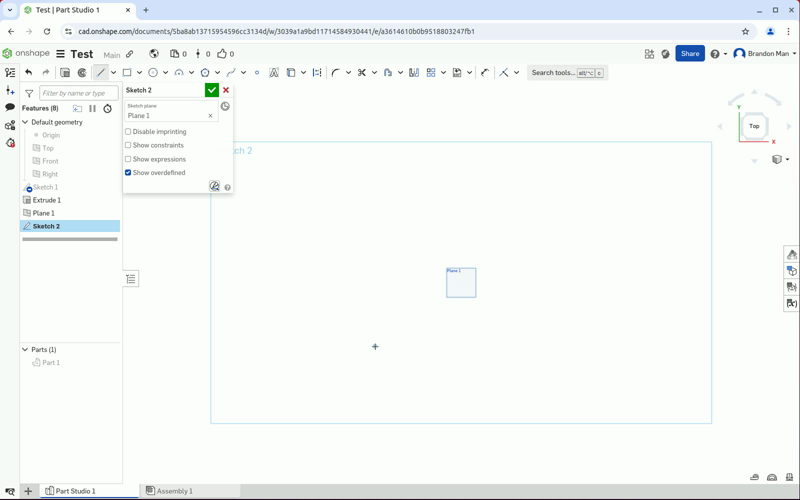
key_down(shift)
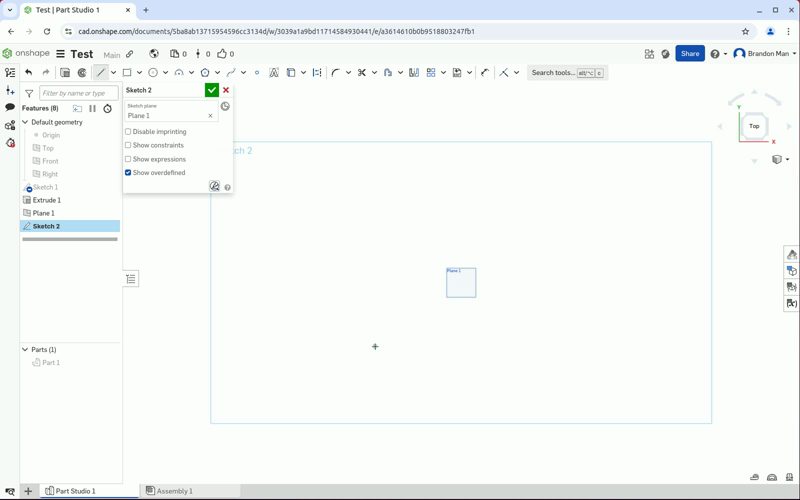
mouse_move(499, 346)
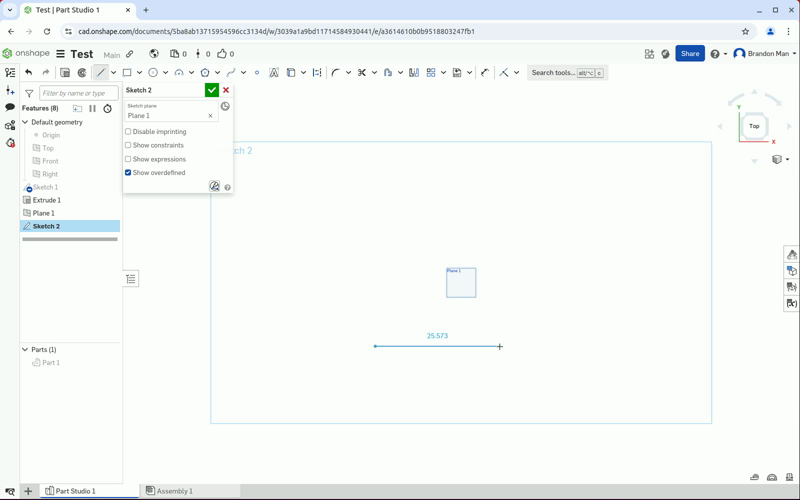
click(499, 346)
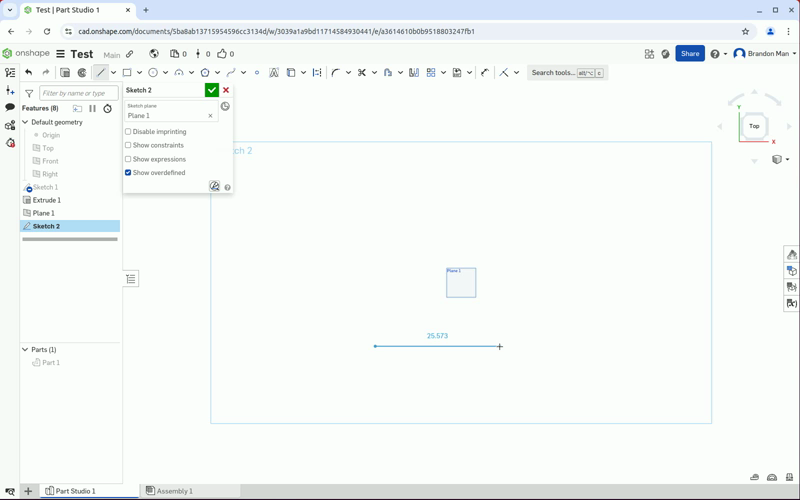
key_up(shift)
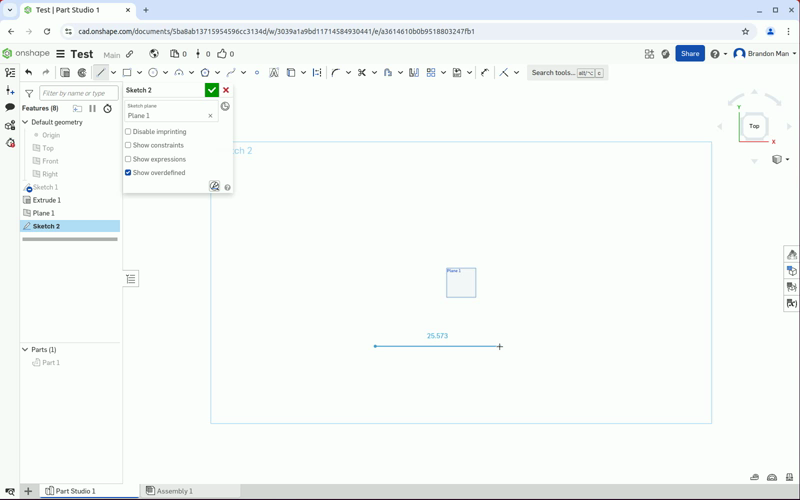
key_down(shift)
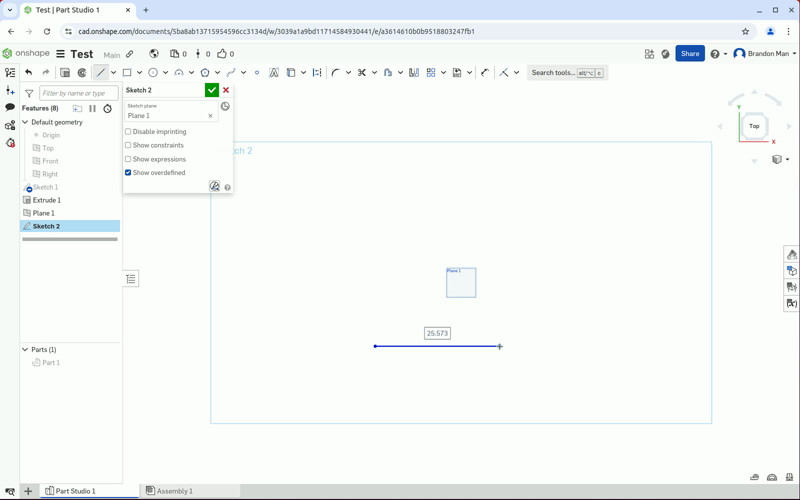
mouse_move(529, 346)
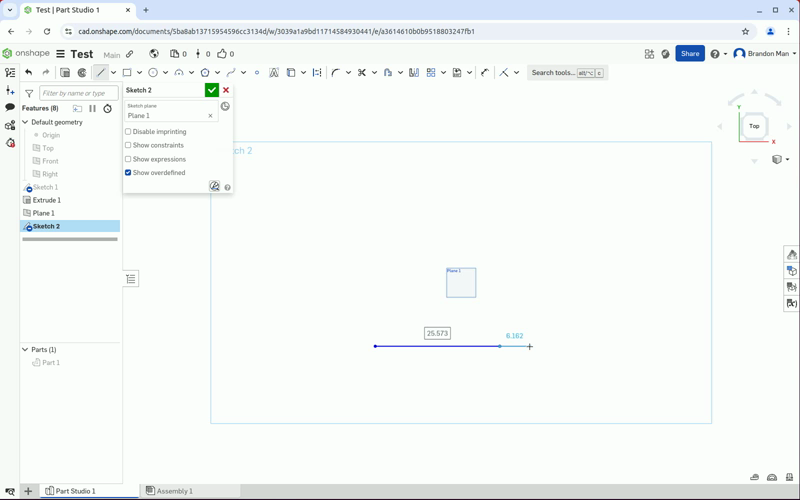
mouse_move(499, 321)
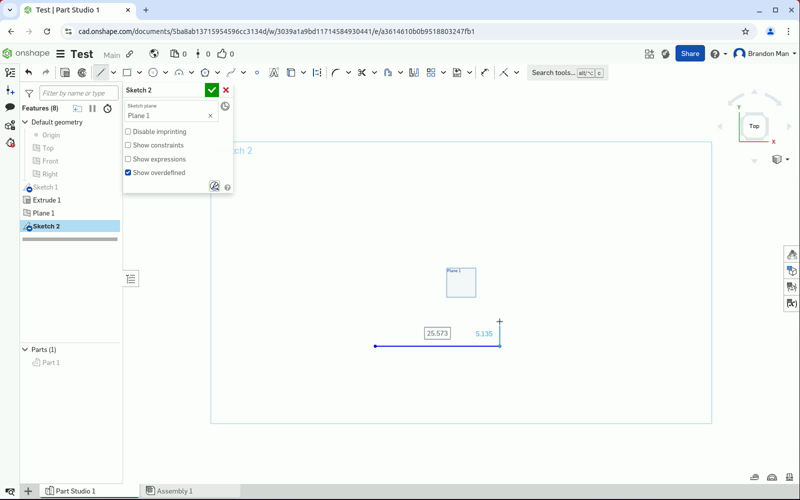
click(499, 321)
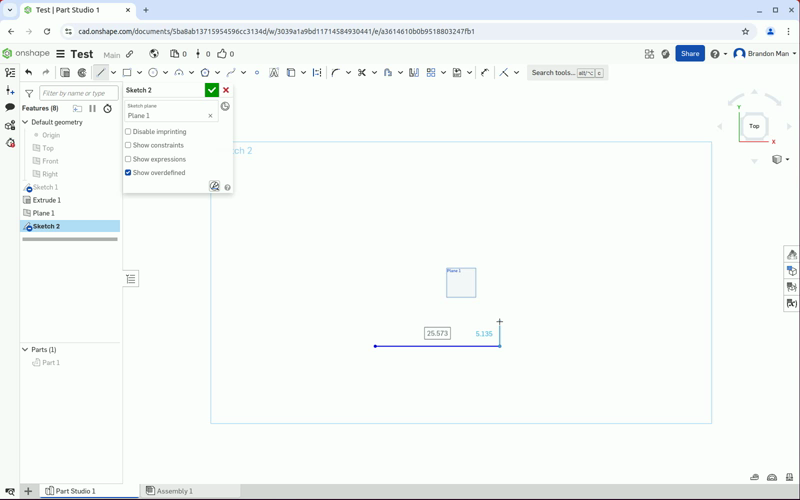
key_up(shift)
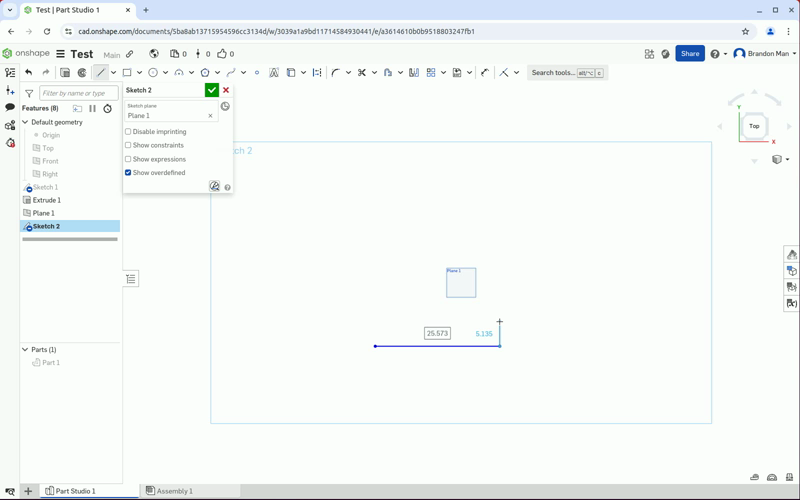
key_down(shift)
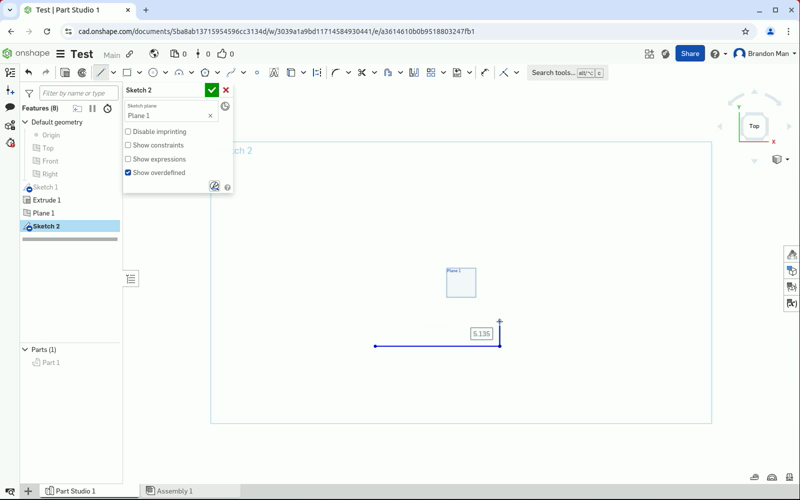
mouse_move(375, 321)
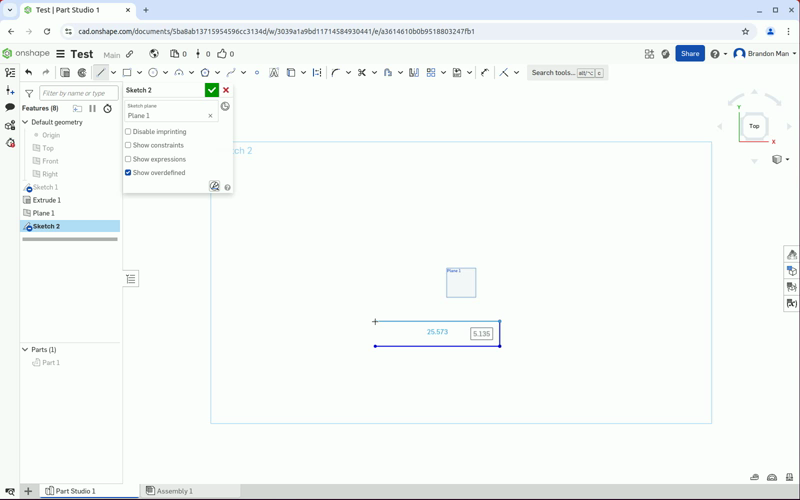
click(375, 321)
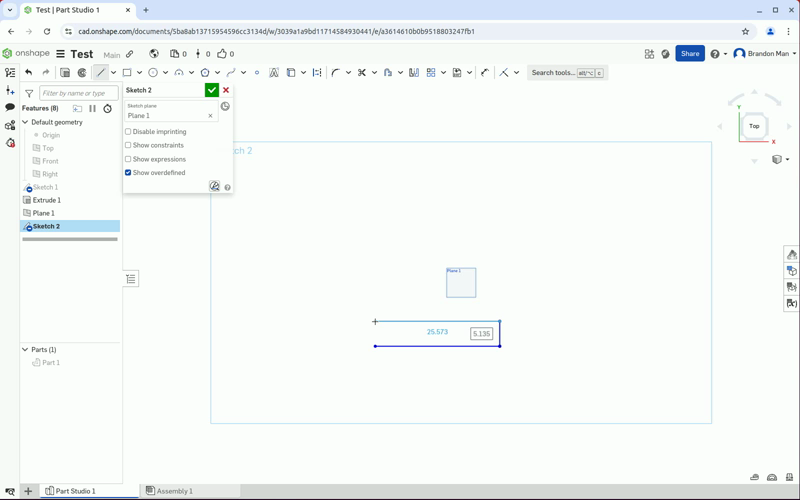
key_up(shift)
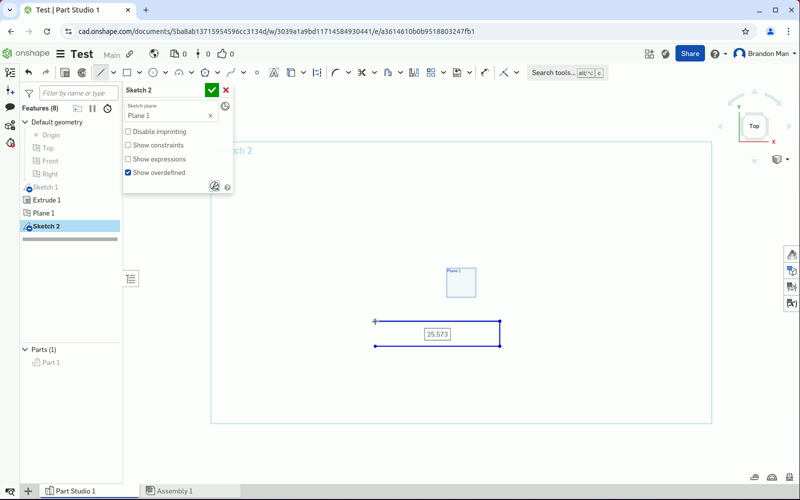
mouse_move(405, 321)
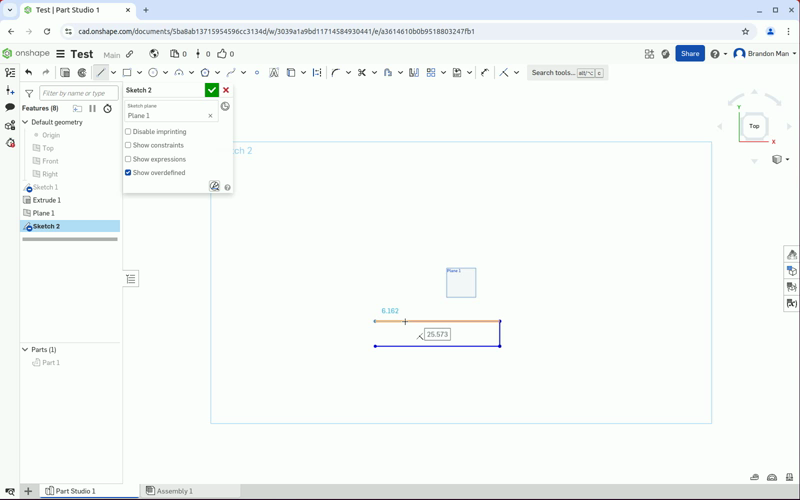
key_down(shift)
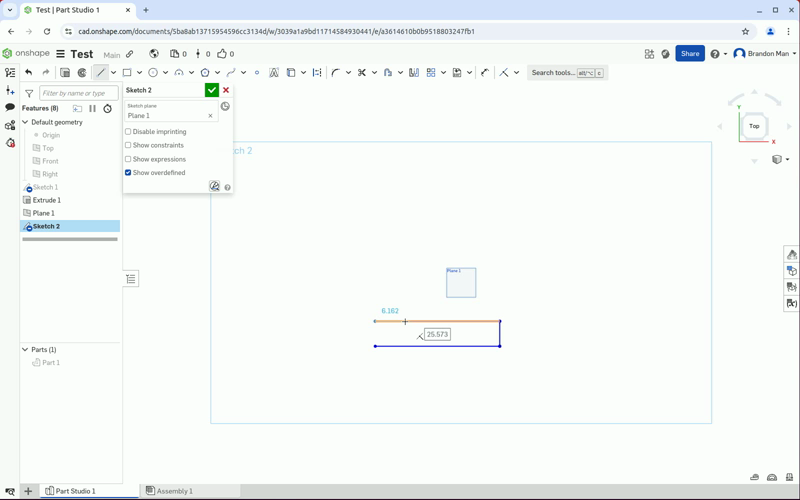
mouse_move(375, 346)
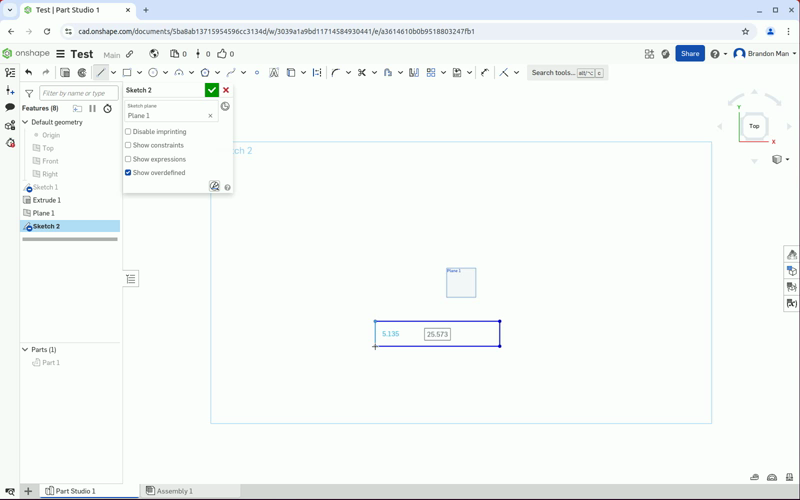
key_up(shift)
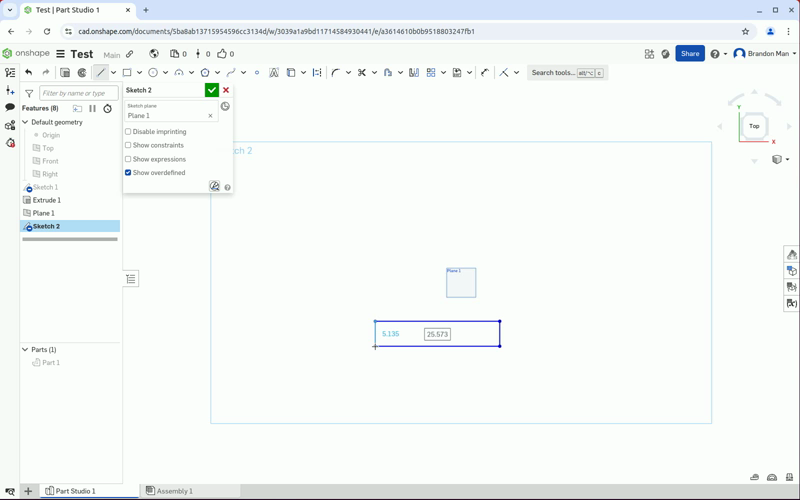
click(375, 346)
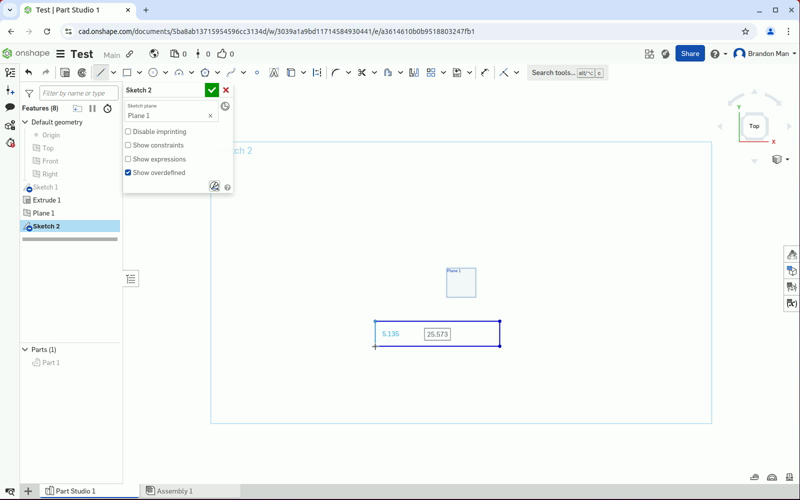
key(esc)
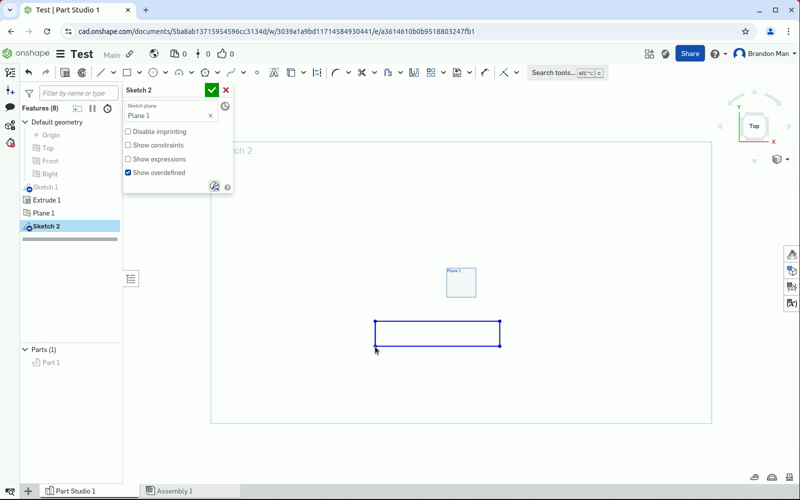
mouse_move(397, 342)
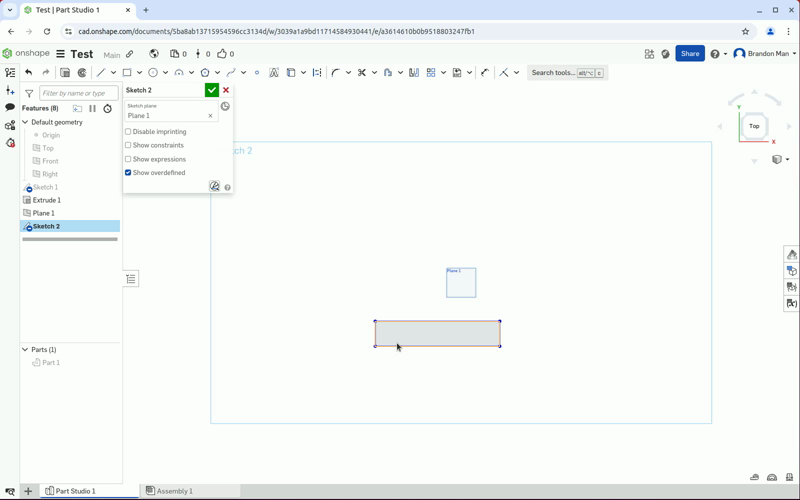
click(397, 342)
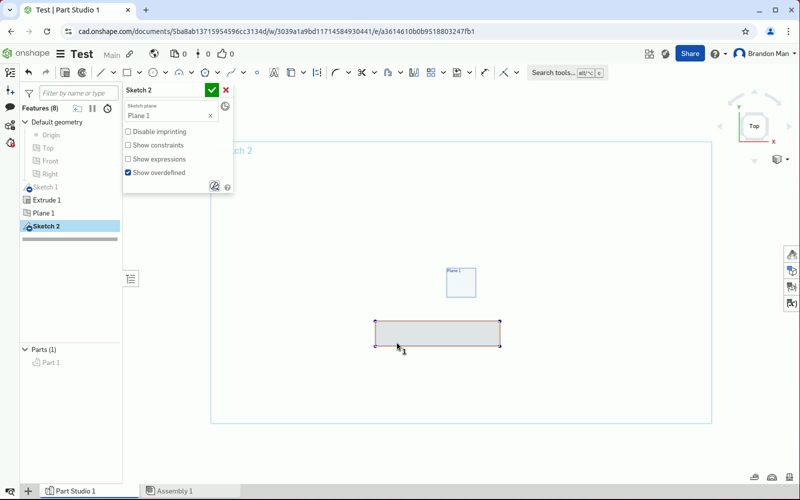
mouse_move(73, 352)
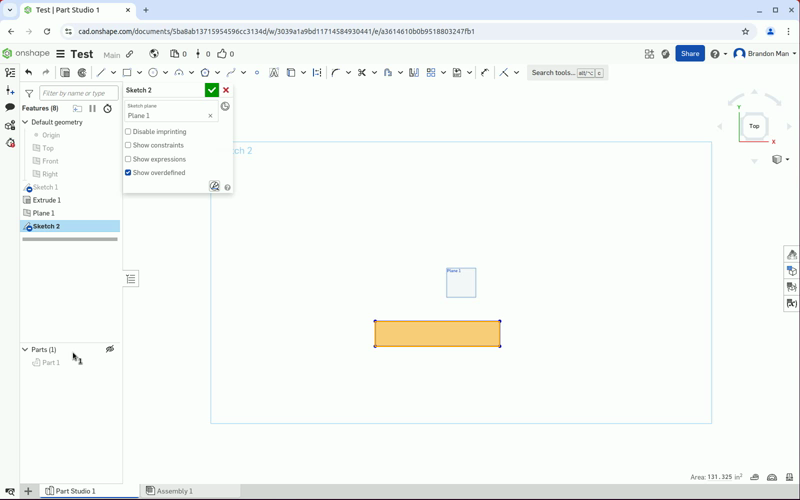
key(shift+y)
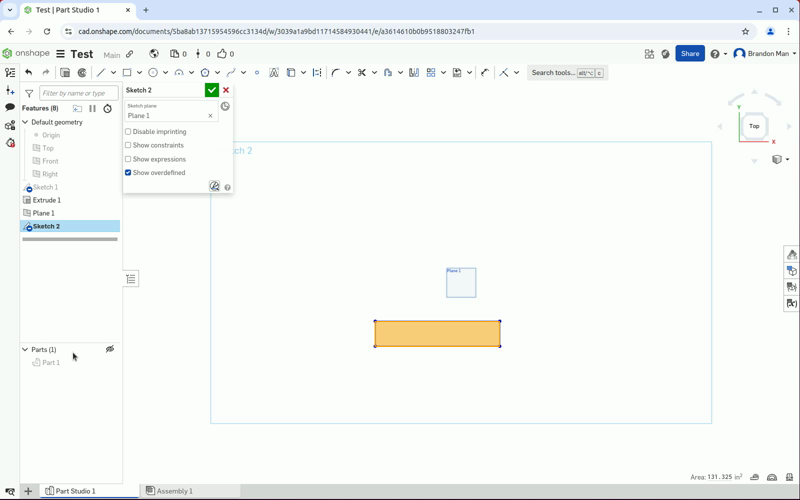
key(shift+e)
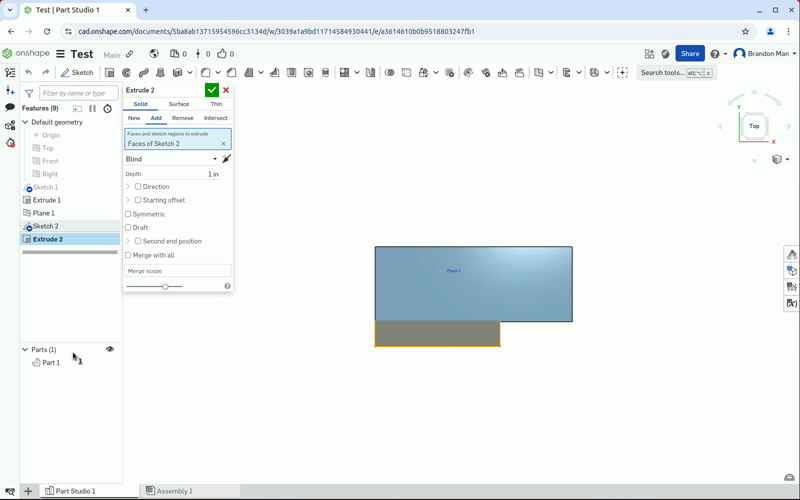
mouse_move(143, 106)
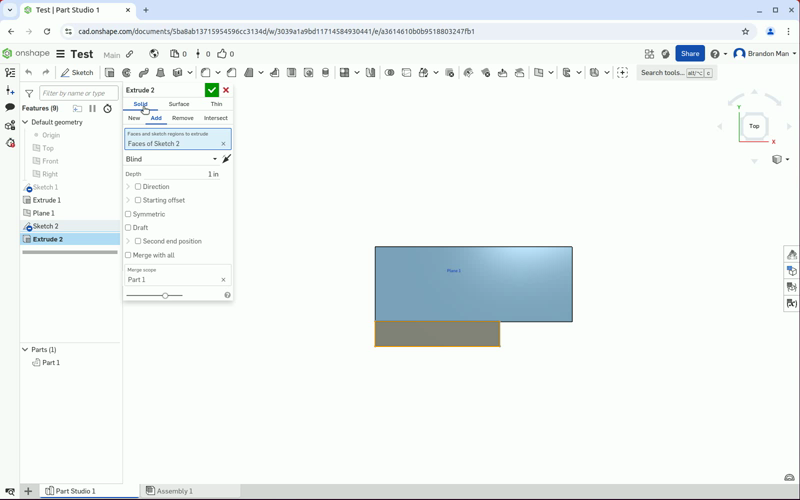
click(143, 106)
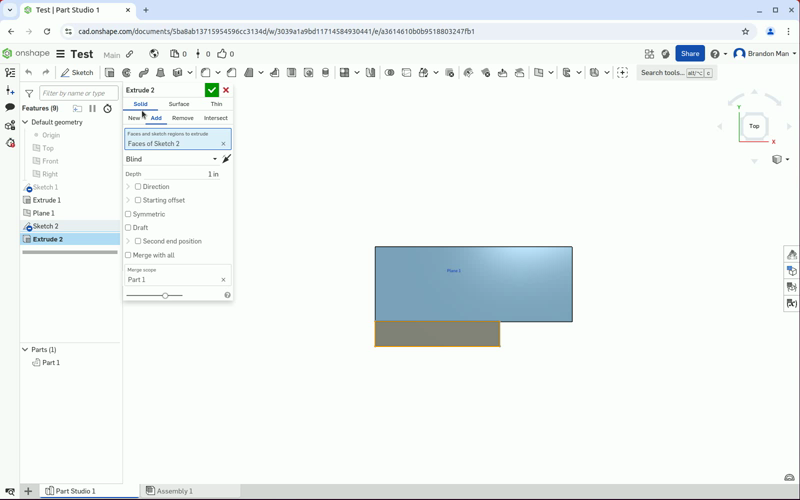
mouse_move(137, 120)
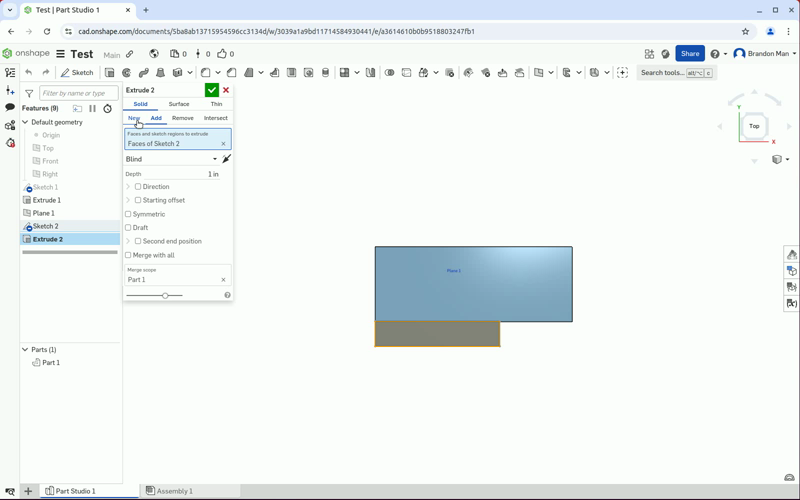
click(137, 120)
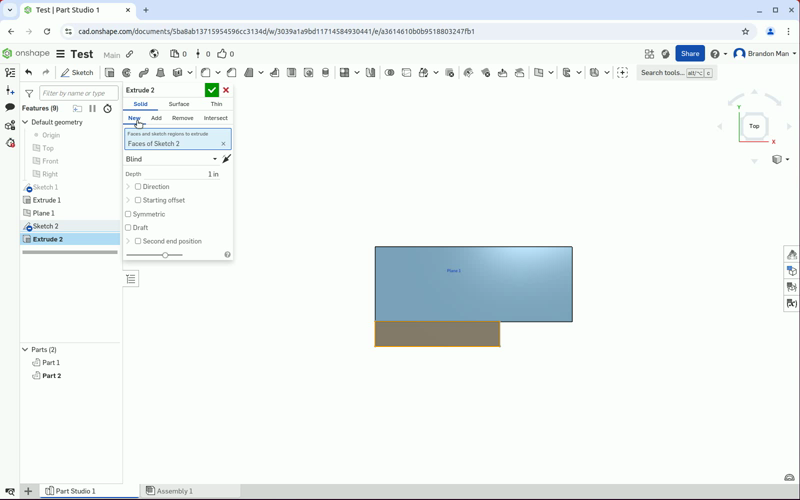
key(tab, 4)
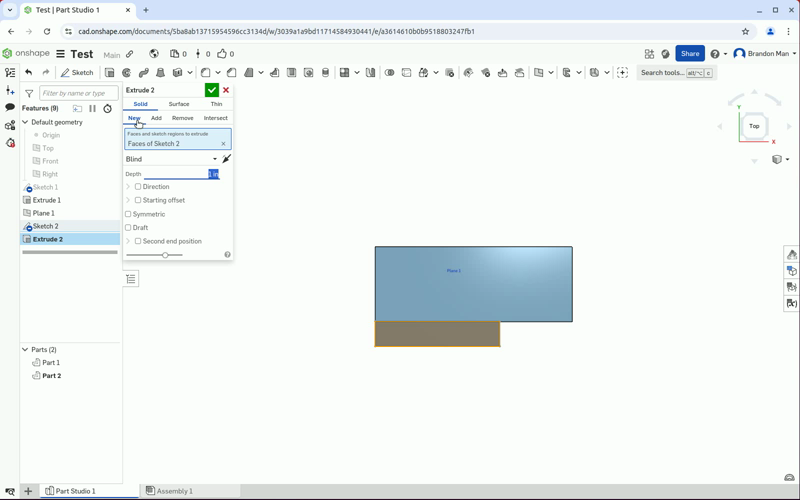
text(10.11)
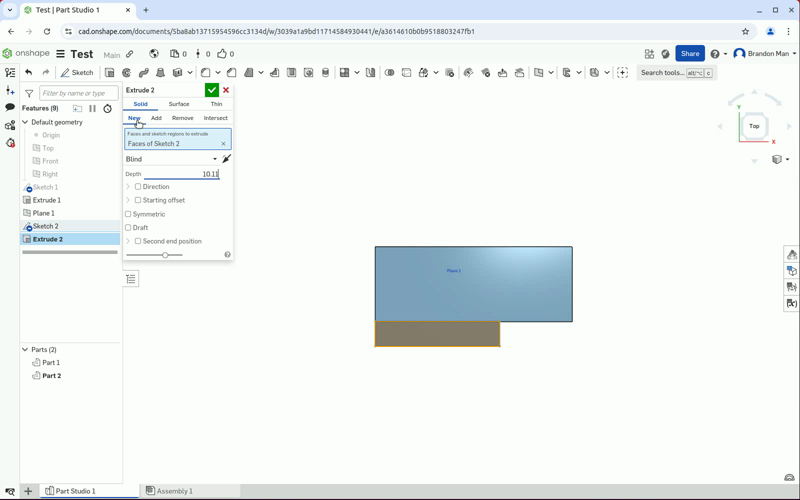
key(enter)
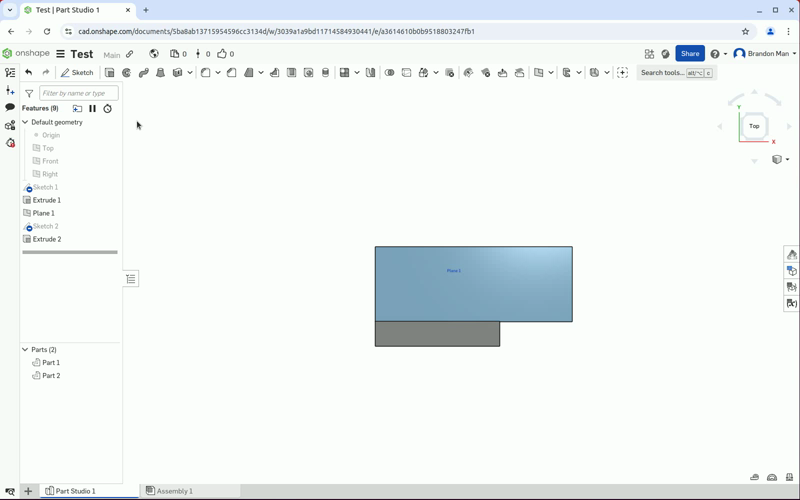
key(shift+h)
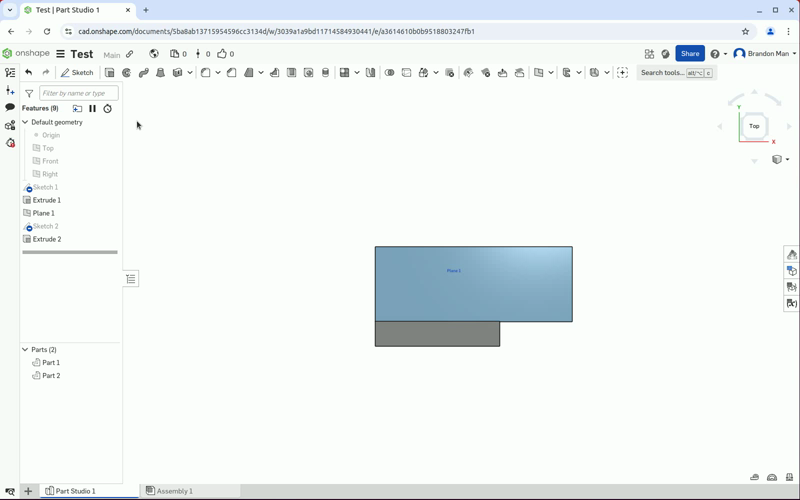
key(shift+h)
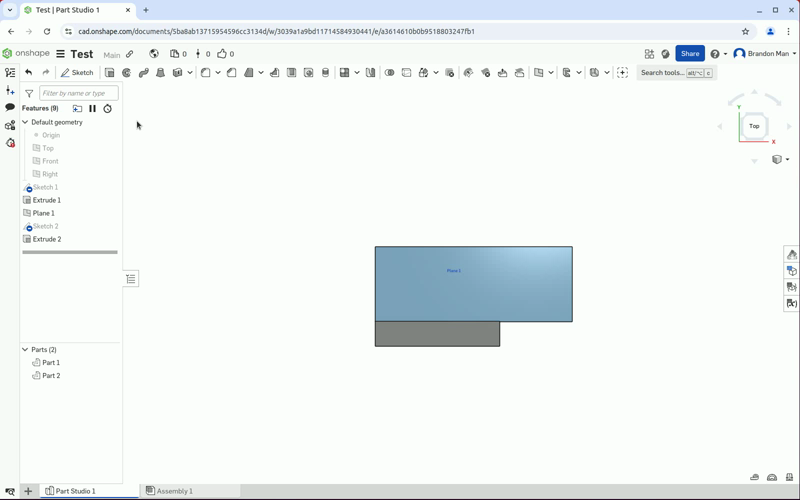
mouse_move(73, 189)
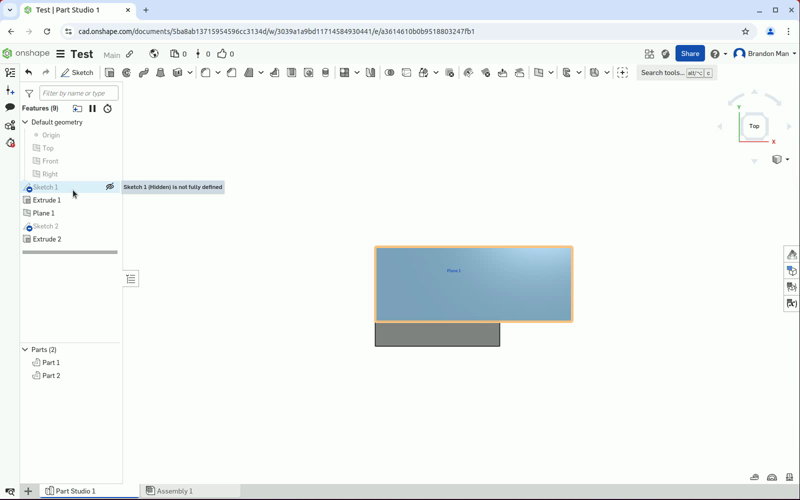
click(73, 189)
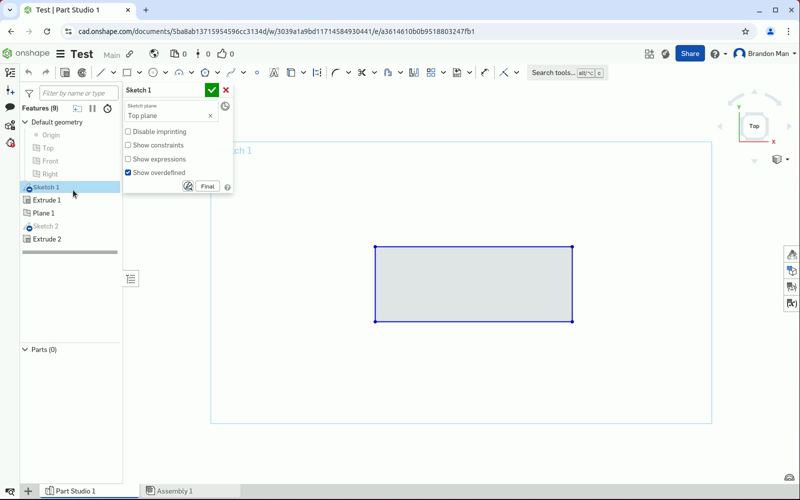
mouse_move(229, 92)
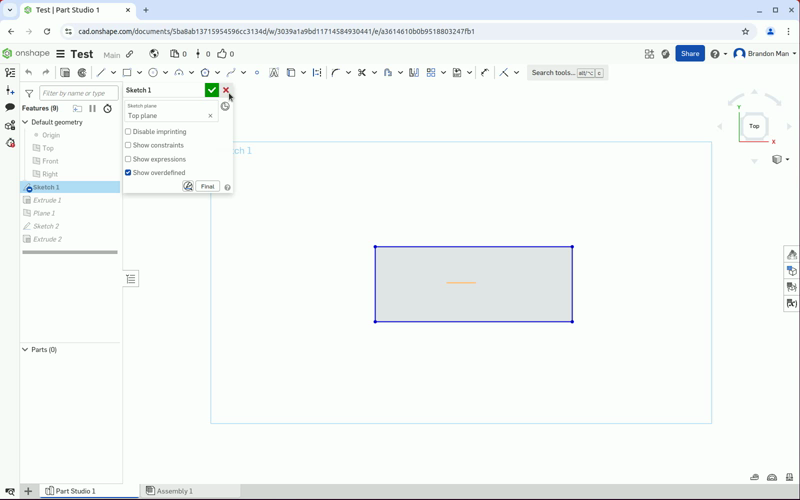
click(229, 92)
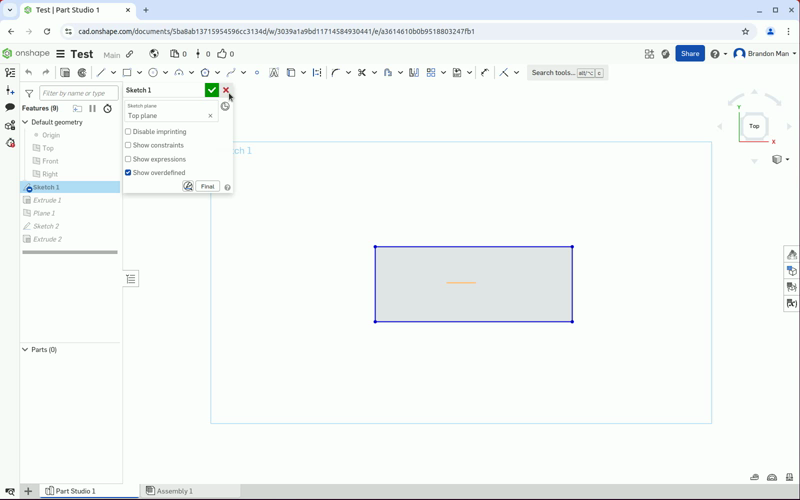
key(shift+s)
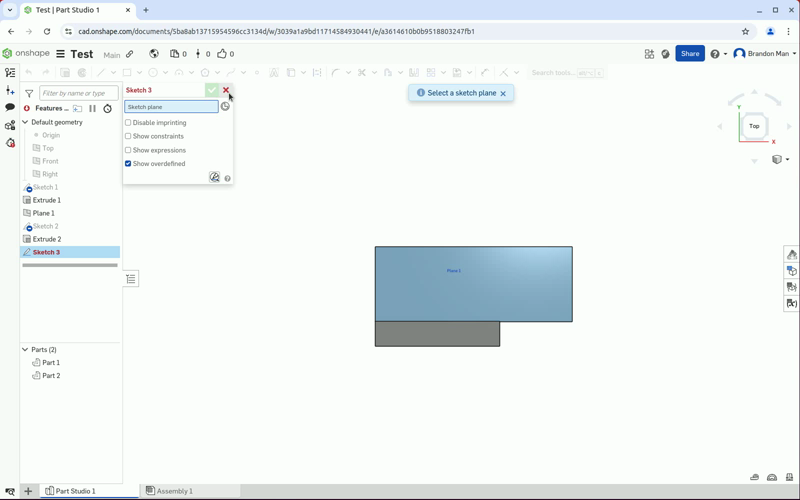
mouse_move(73, 215)
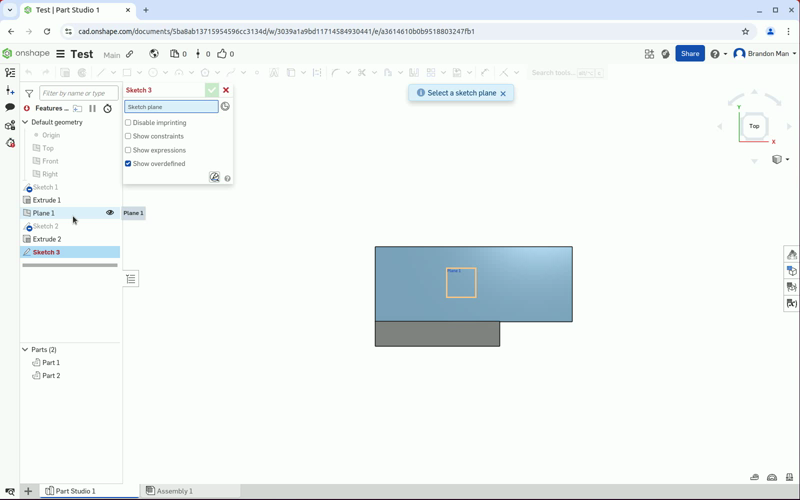
click(73, 215)
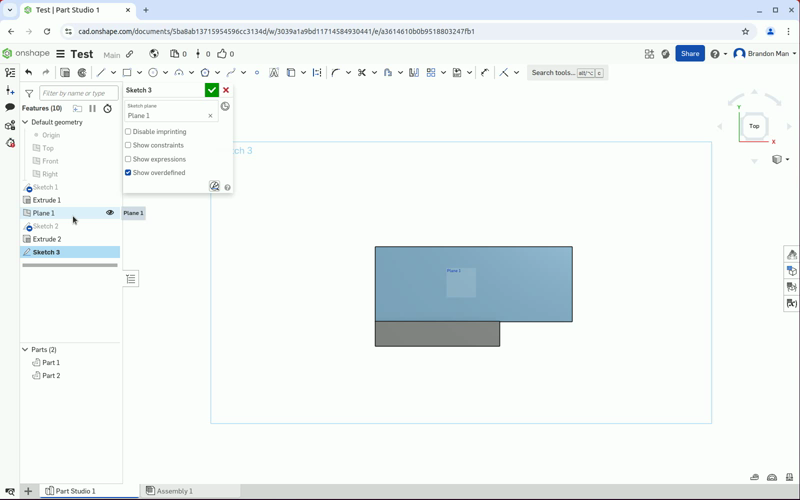
mouse_move(73, 352)
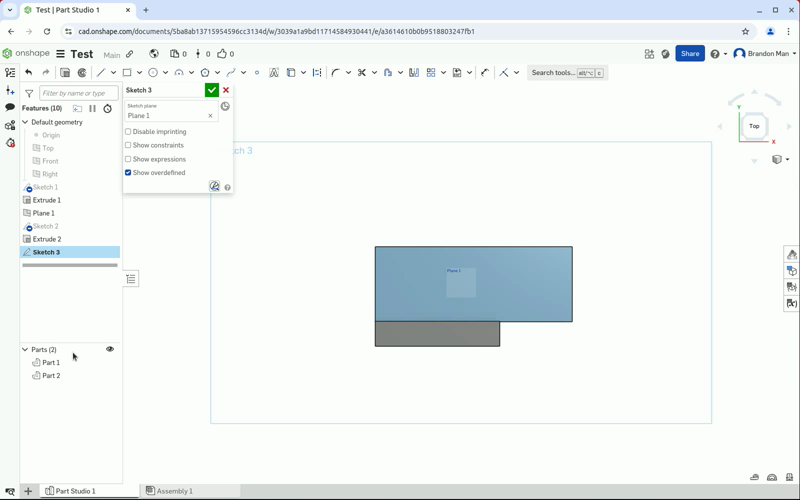
key(y)
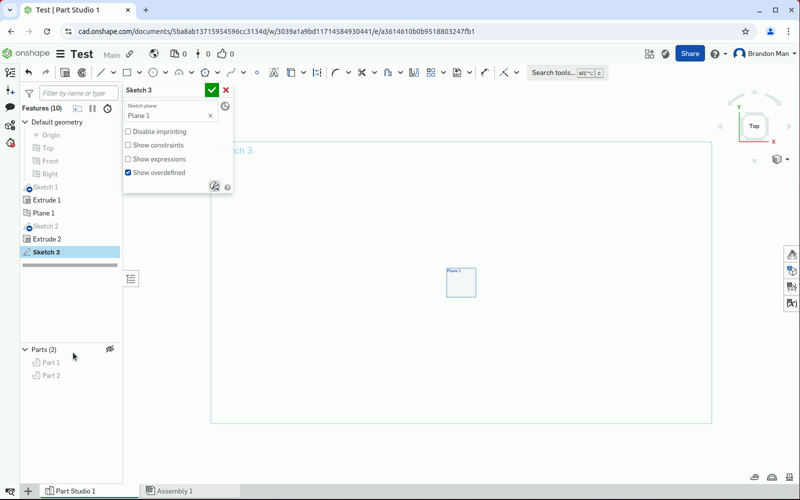
key(l)
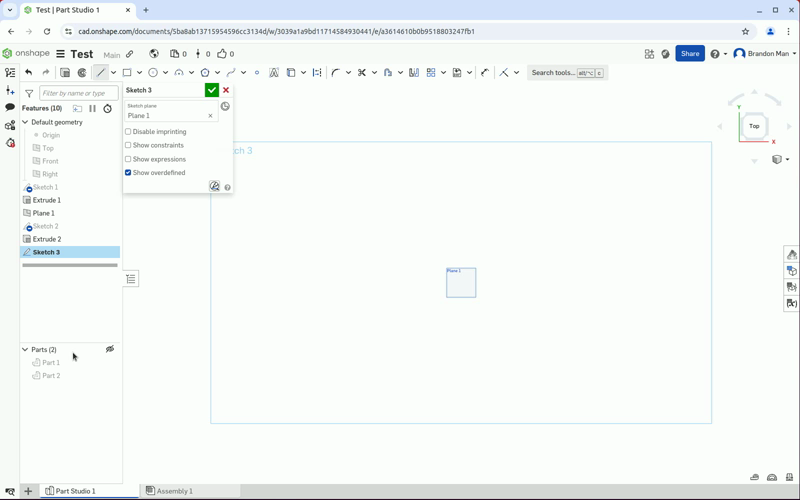
key_down(shift)
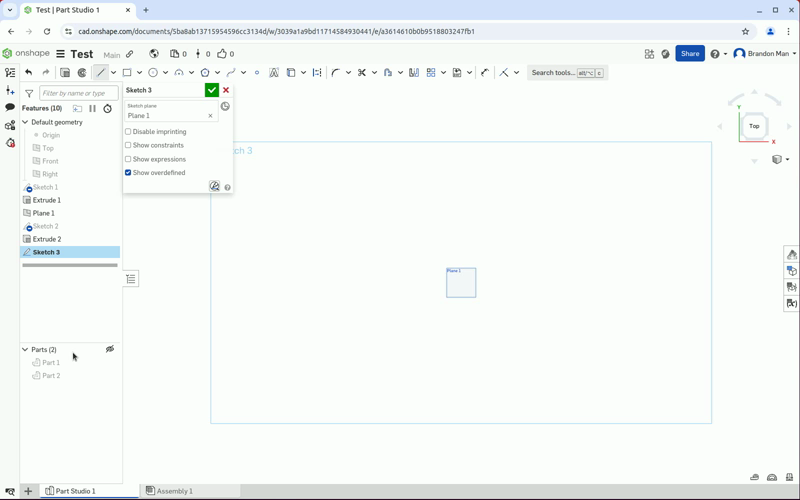
mouse_move(375, 321)
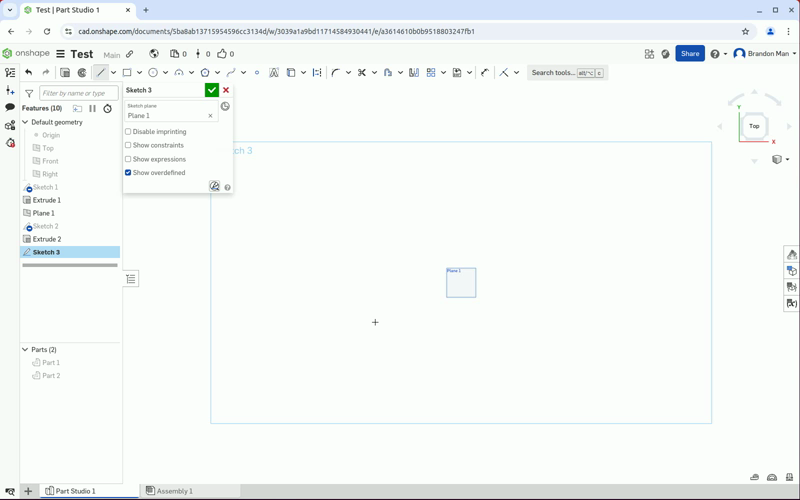
click(375, 321)
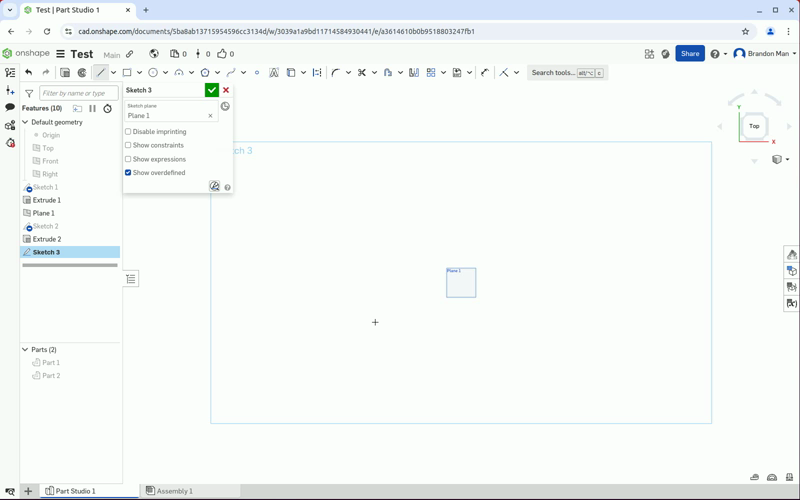
key_up(shift)
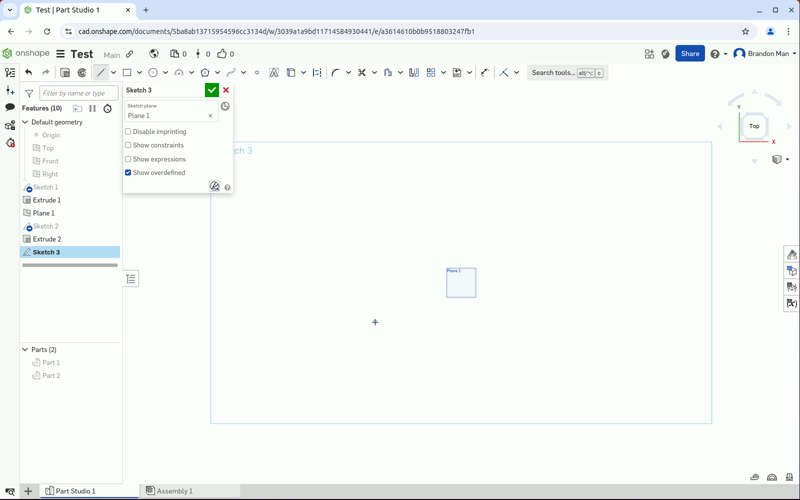
key_down(shift)
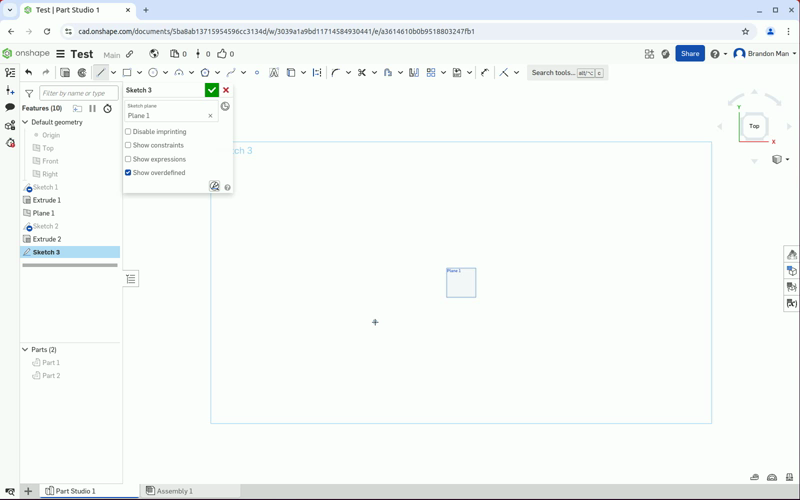
mouse_move(499, 321)
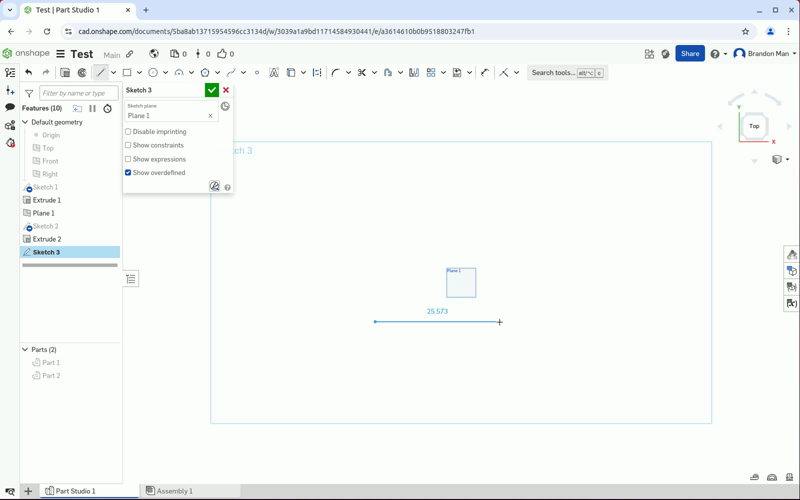
click(499, 321)
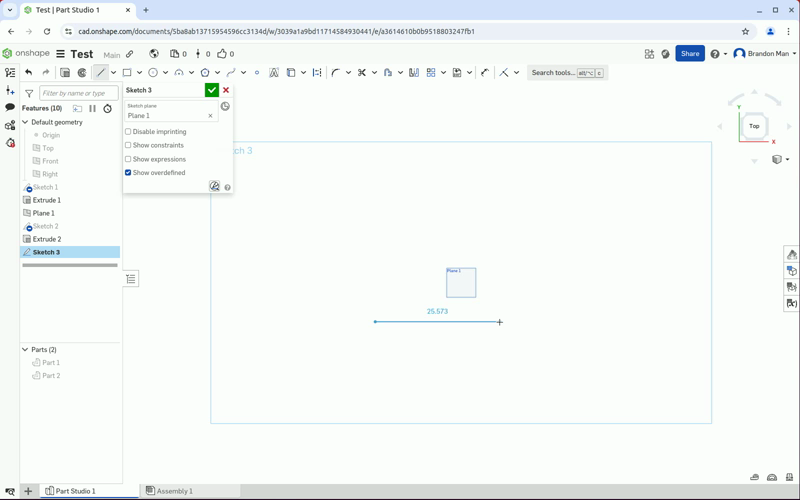
key_up(shift)
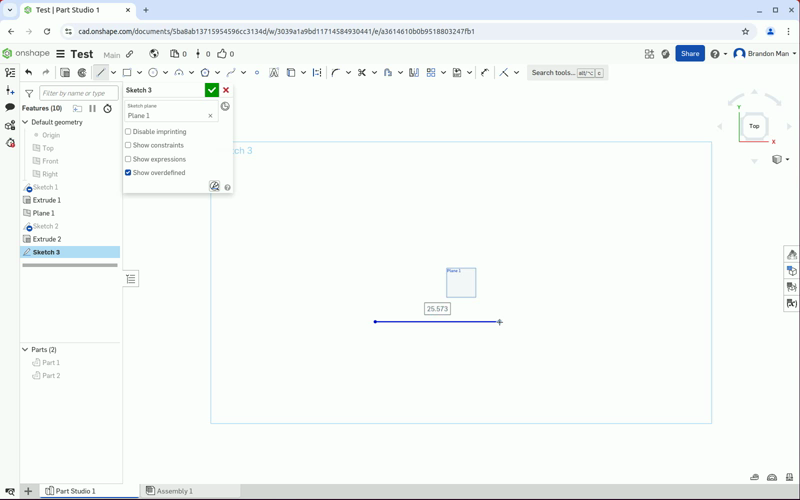
key_down(shift)
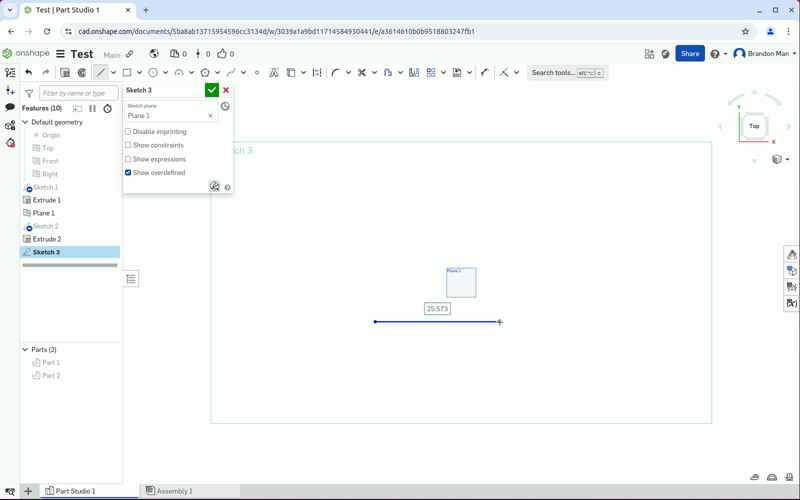
mouse_move(499, 247)
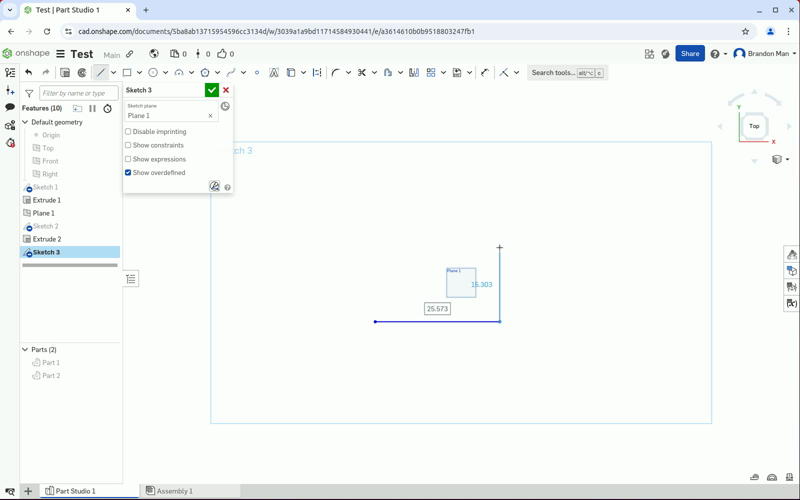
click(499, 247)
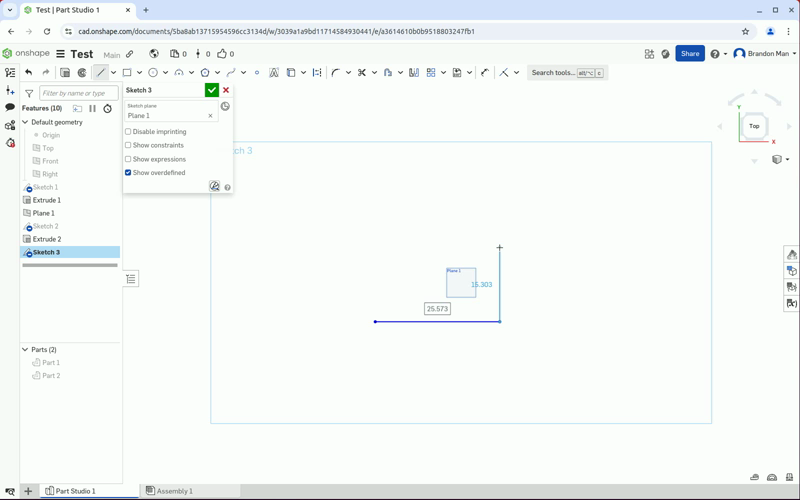
key_up(shift)
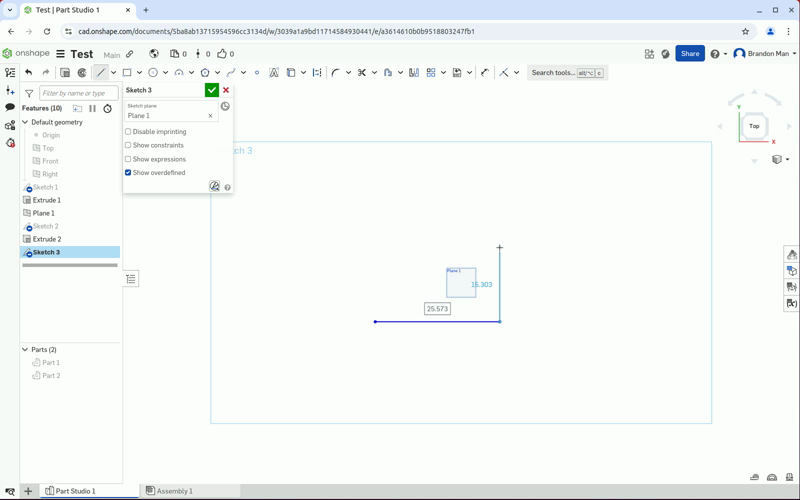
key_down(shift)
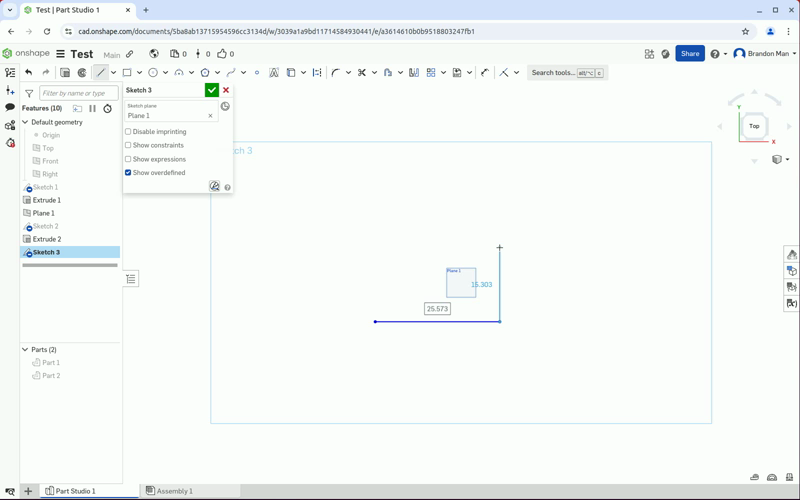
mouse_move(375, 247)
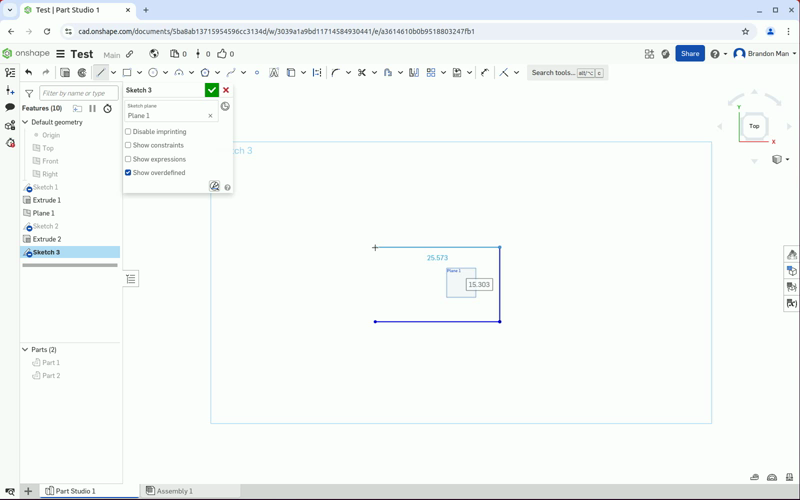
click(375, 247)
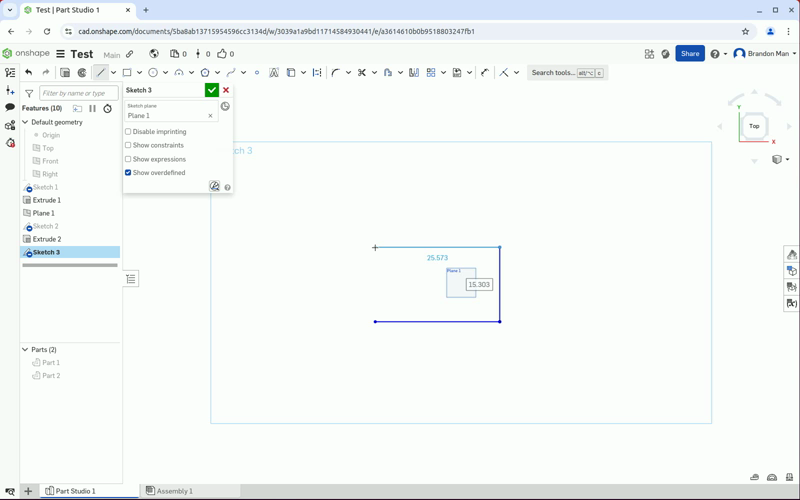
key_up(shift)
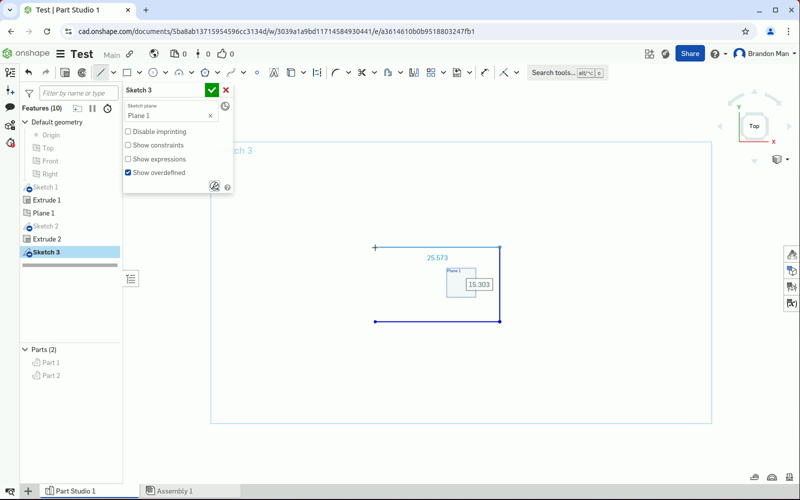
key_down(shift)
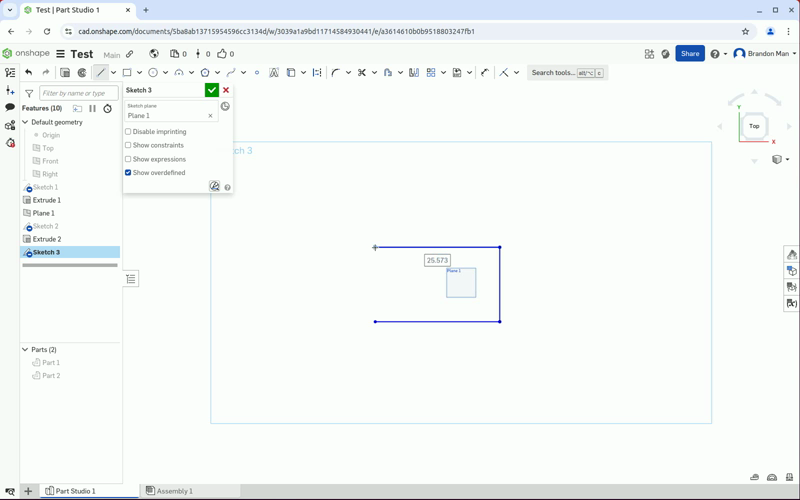
mouse_move(375, 321)
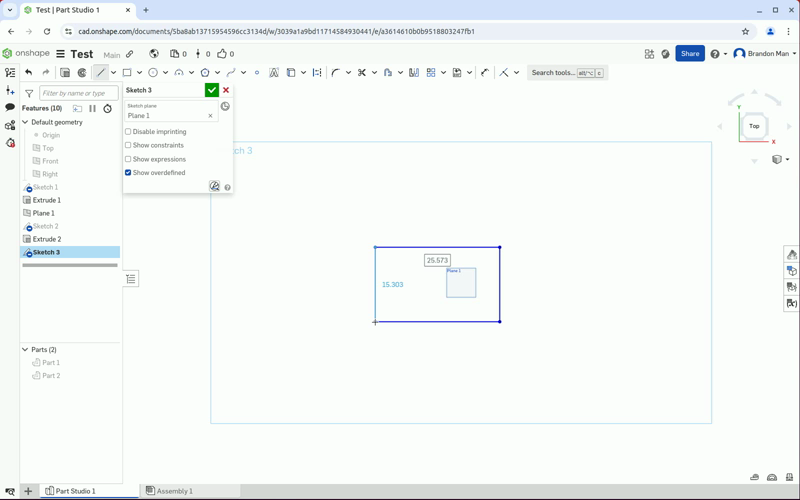
key_up(shift)
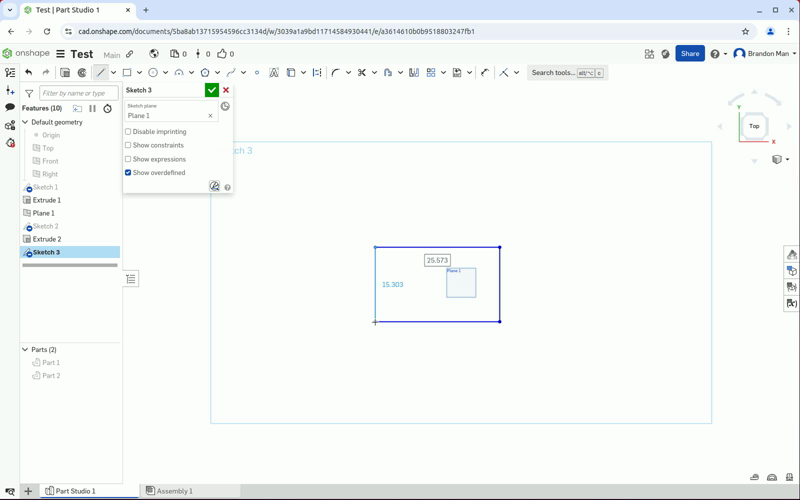
click(375, 321)
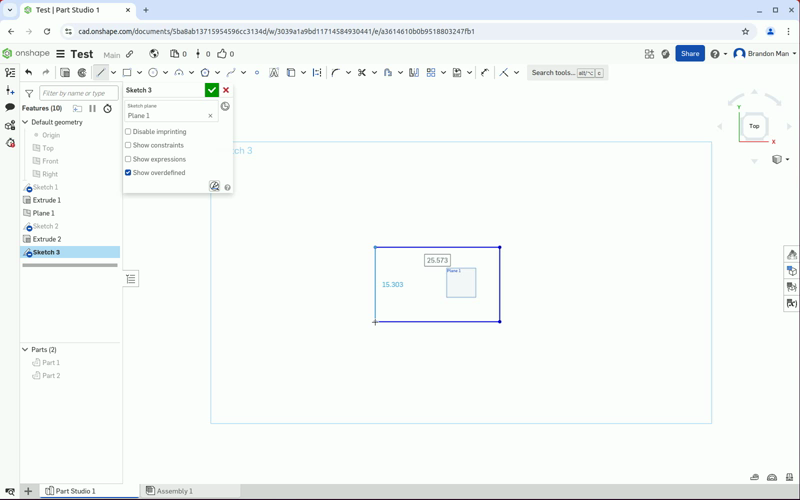
key(esc)
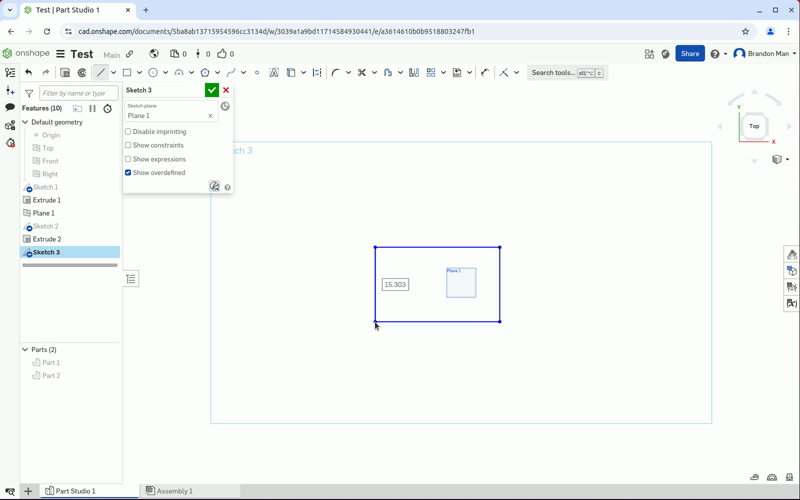
mouse_move(420, 281)
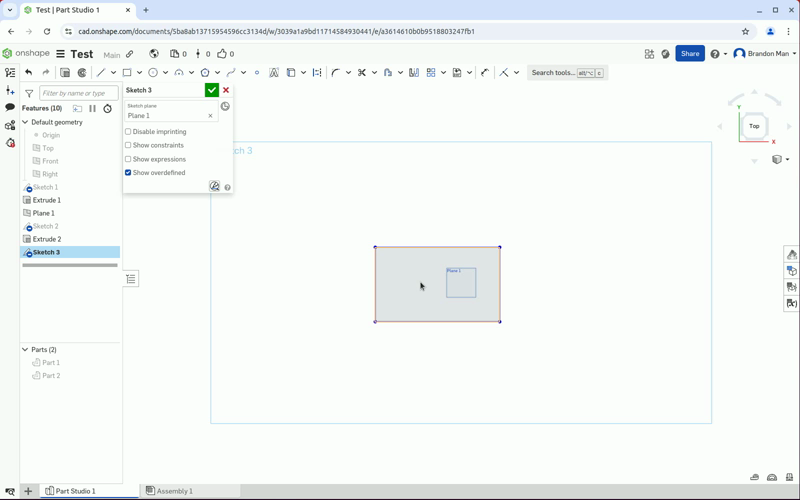
click(420, 281)
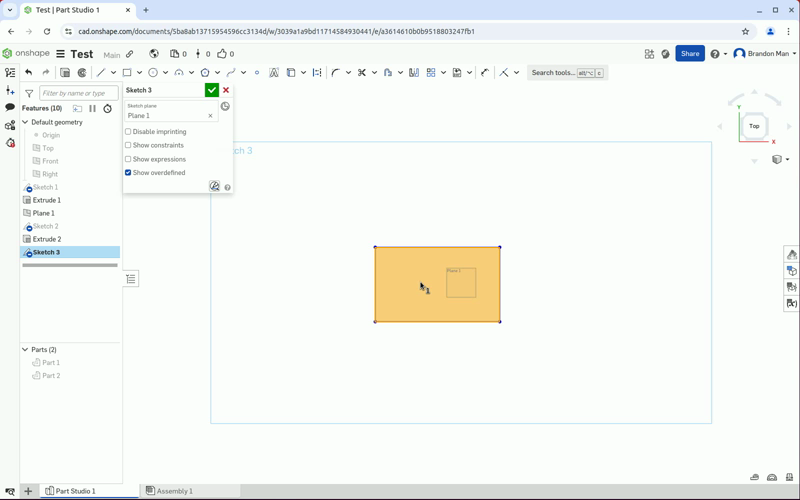
mouse_move(73, 352)
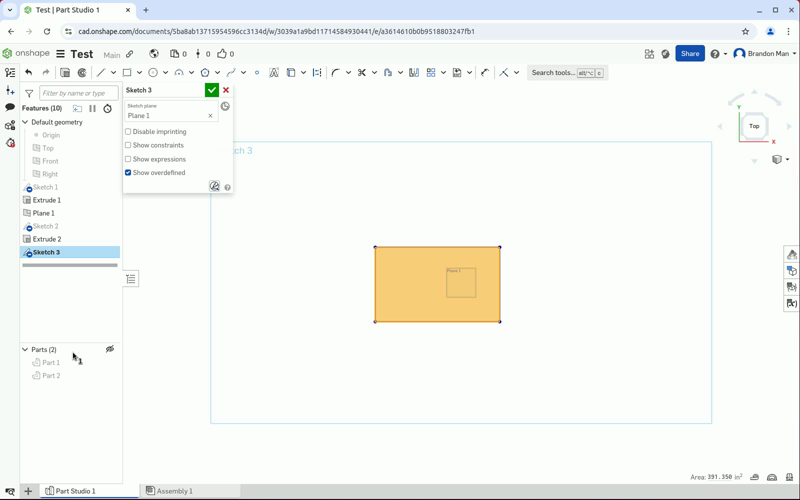
key(shift+y)
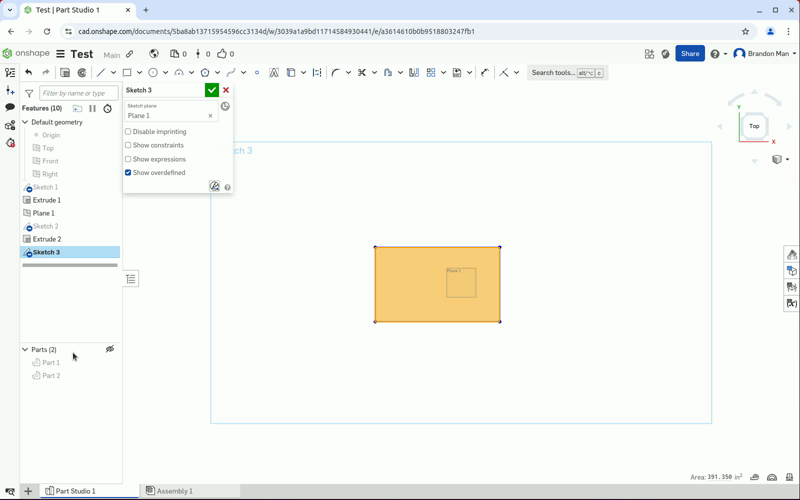
key(shift+e)
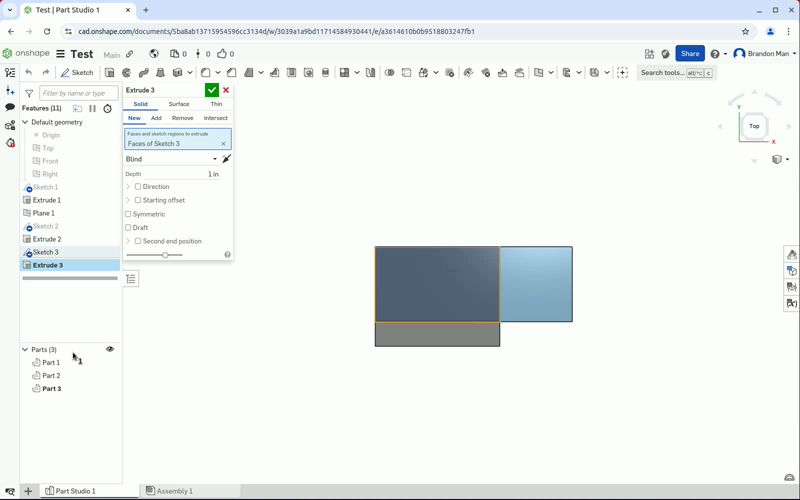
mouse_move(143, 106)
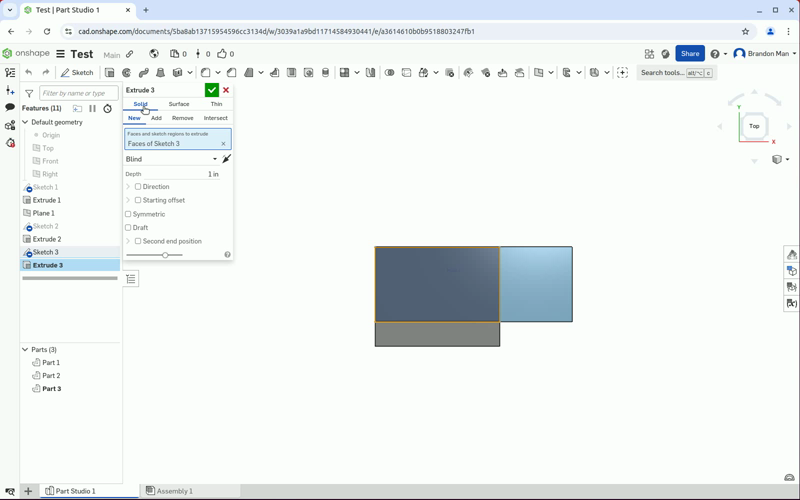
click(143, 106)
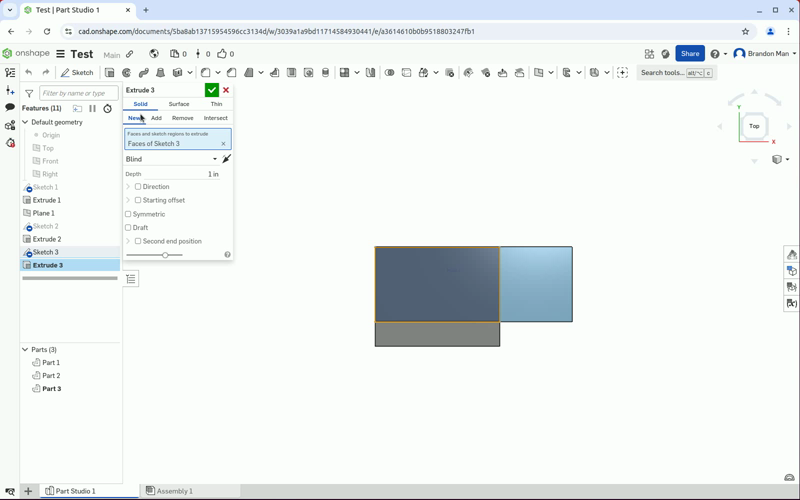
mouse_move(137, 120)
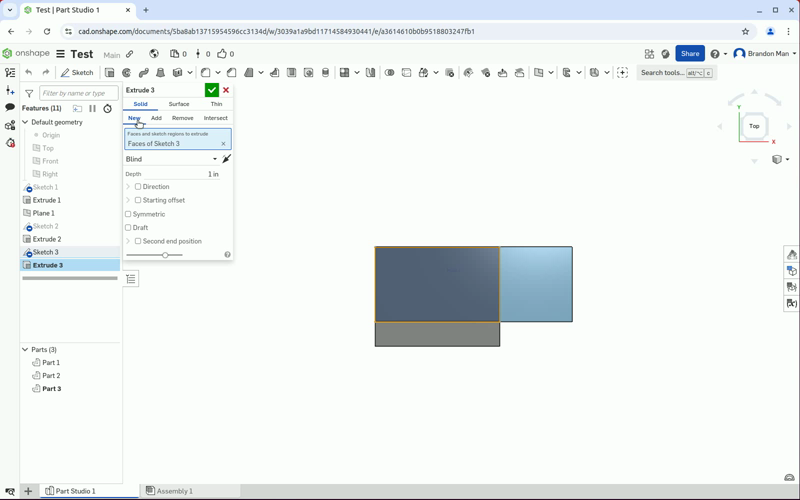
click(137, 120)
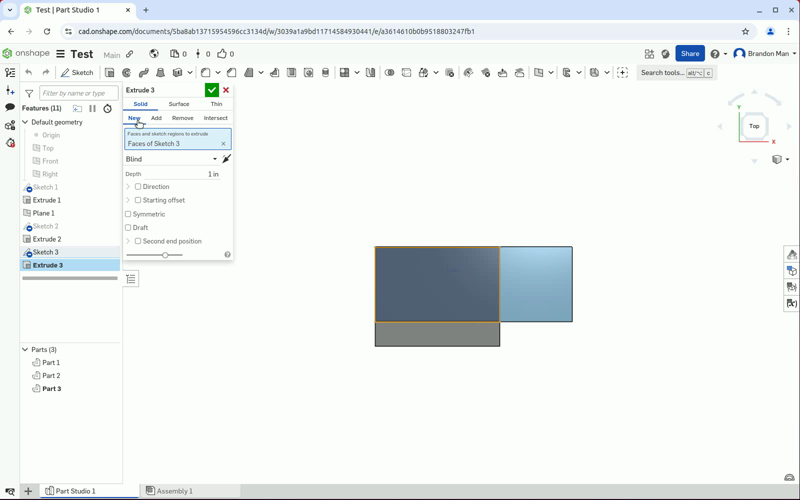
key(tab, 4)
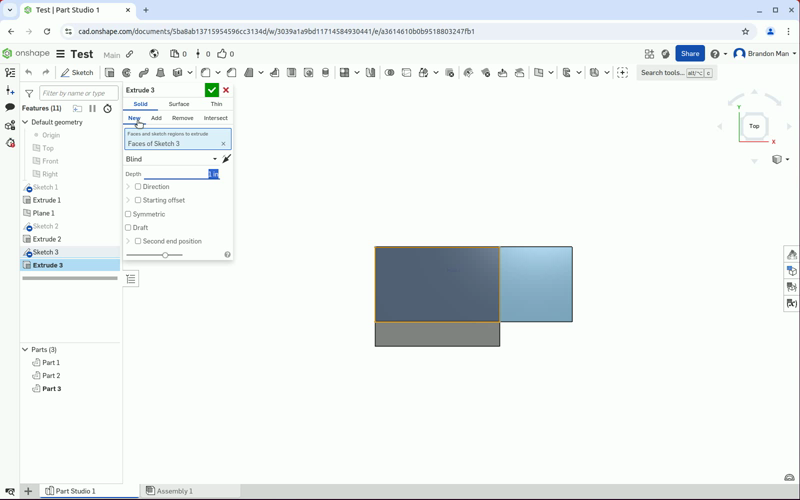
text(10.11)
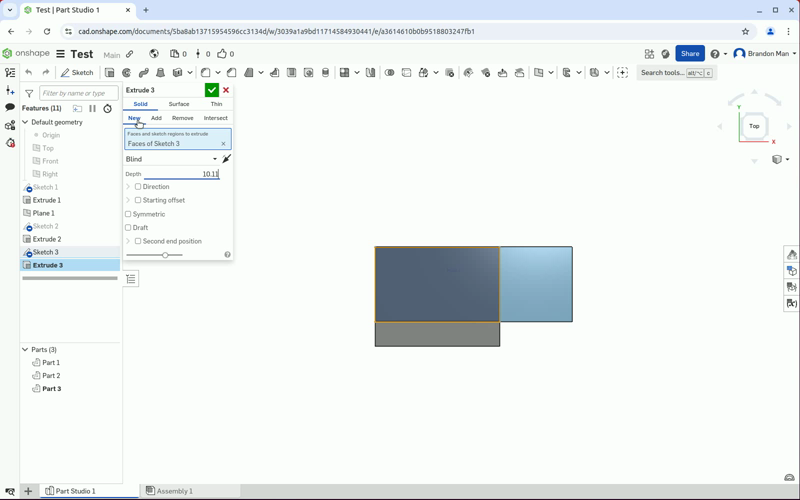
key(enter)
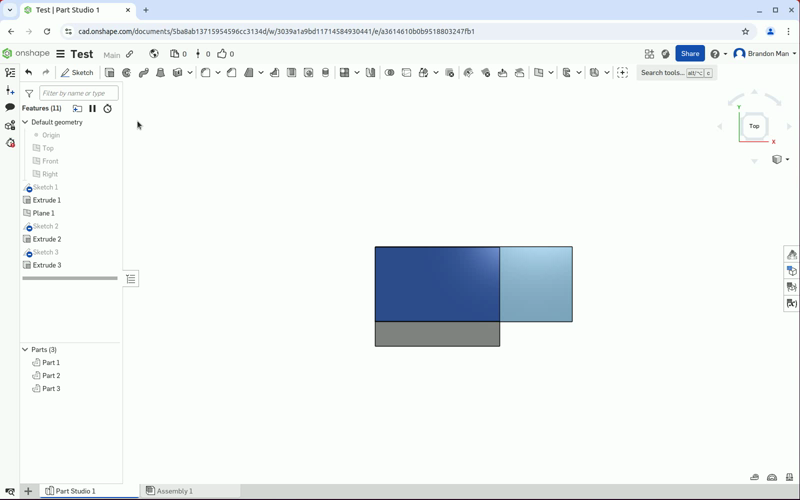
key(shift+h)
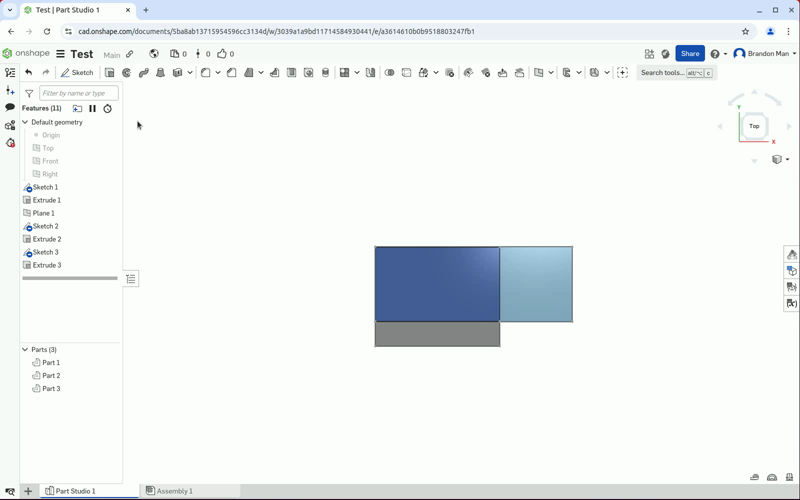
key(shift+h)
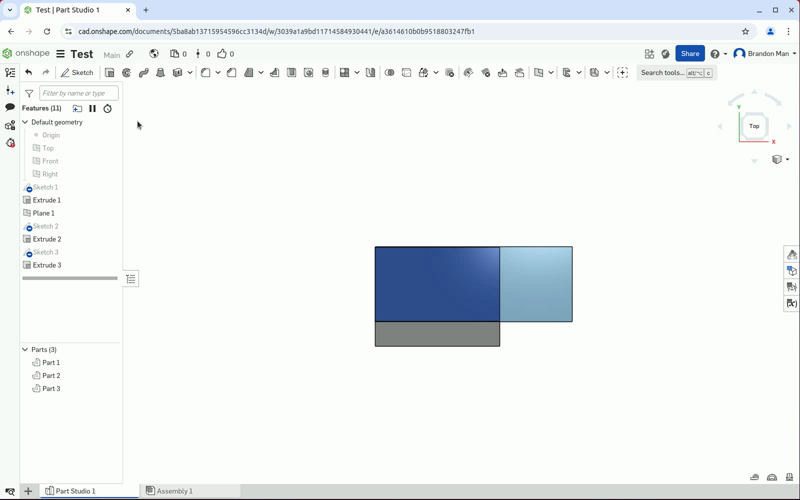
mouse_move(73, 189)
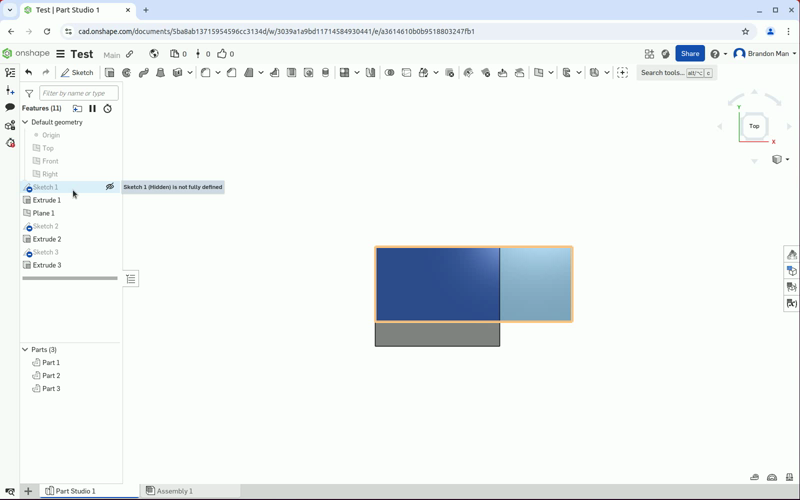
click(73, 189)
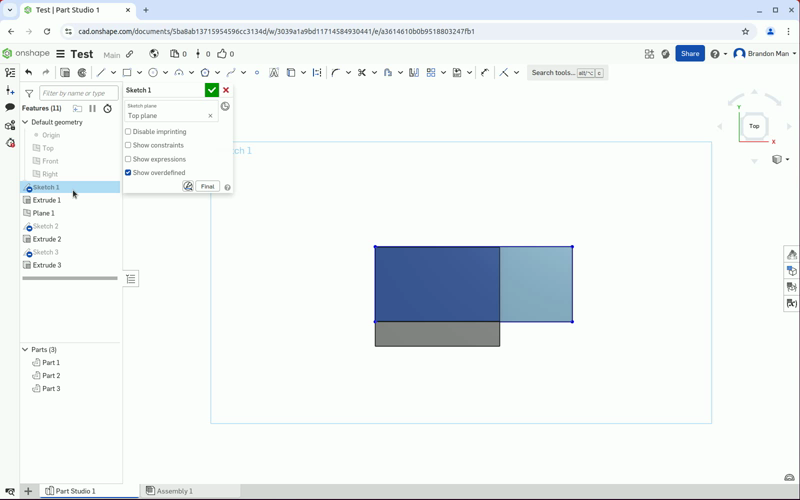
mouse_move(229, 92)
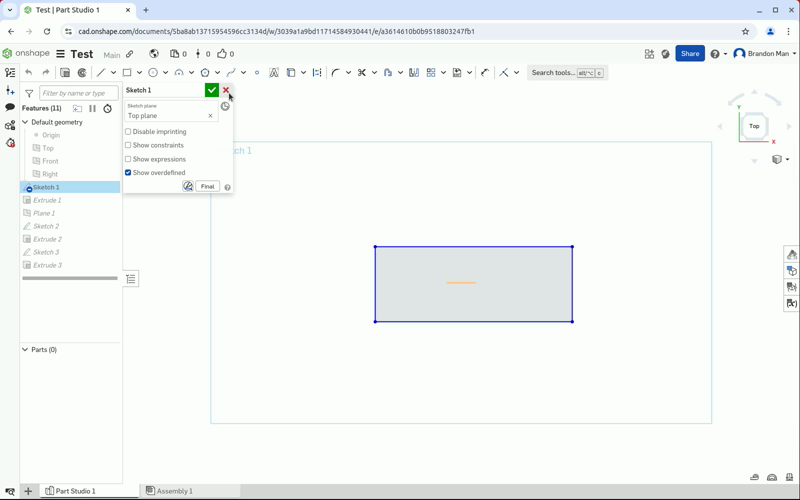
click(229, 92)
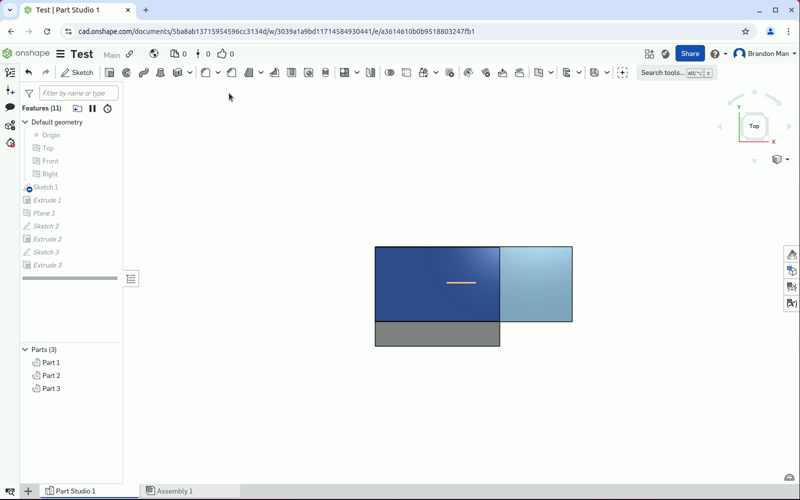
mouse_move(541, 75)
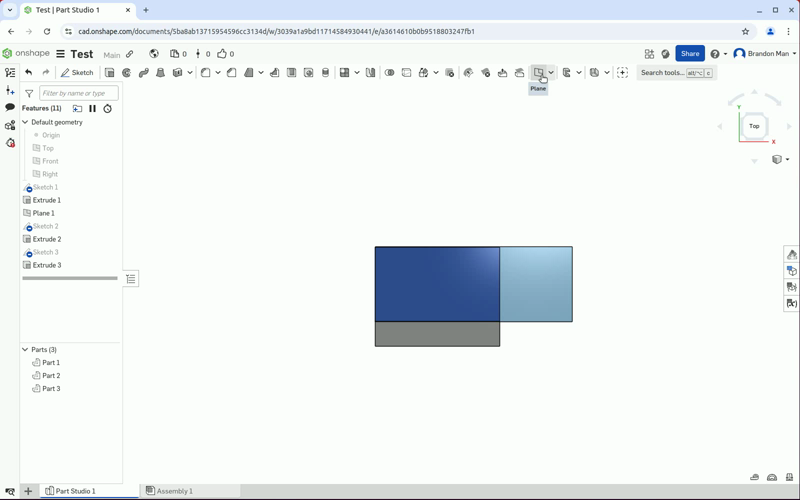
click(541, 75)
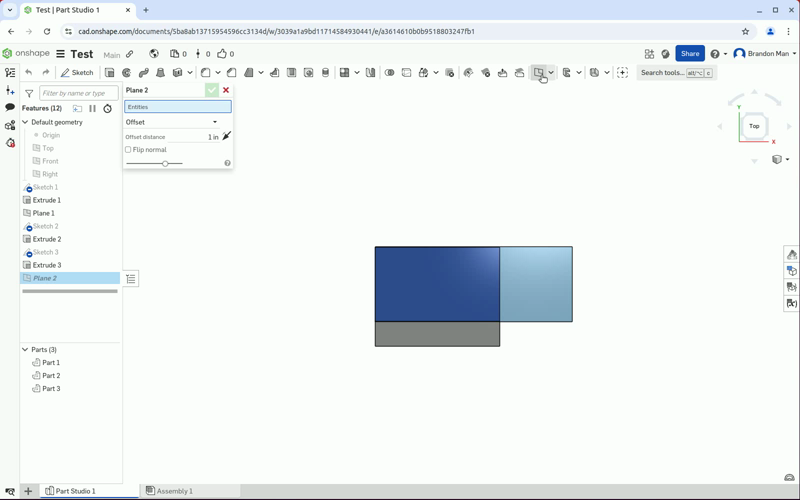
mouse_move(73, 150)
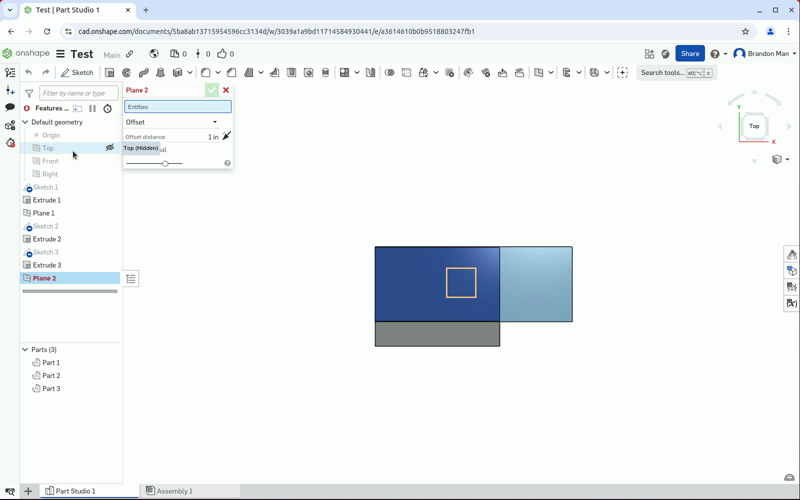
click(73, 150)
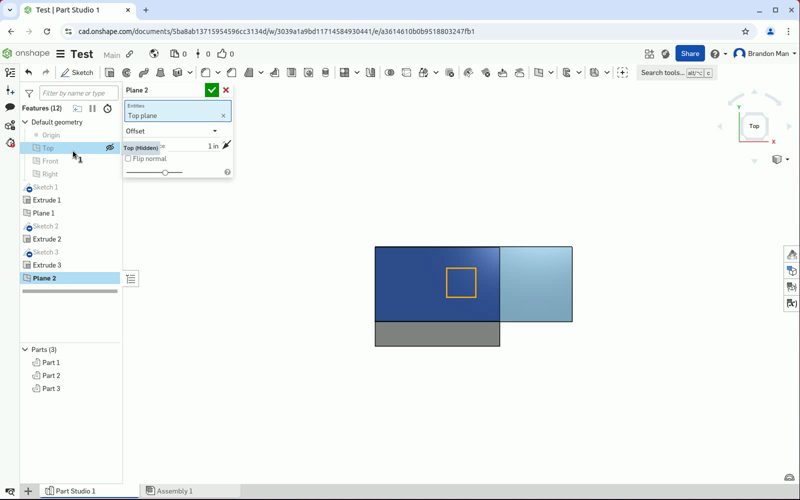
key(tab, 2)
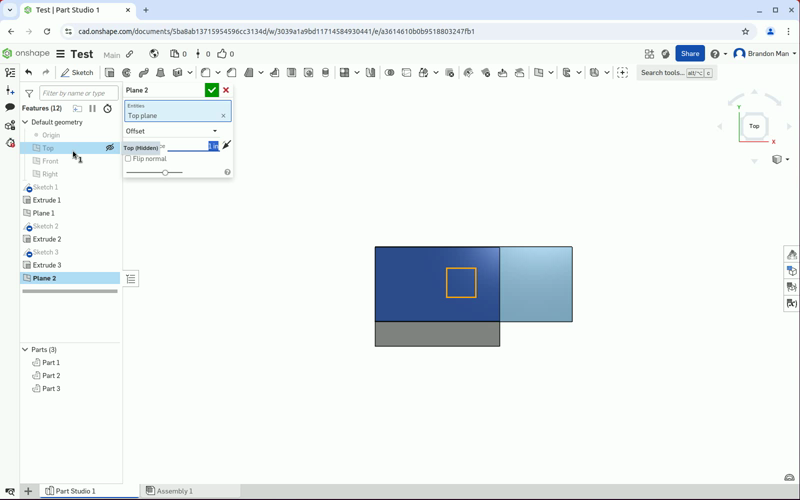
text(20.212)
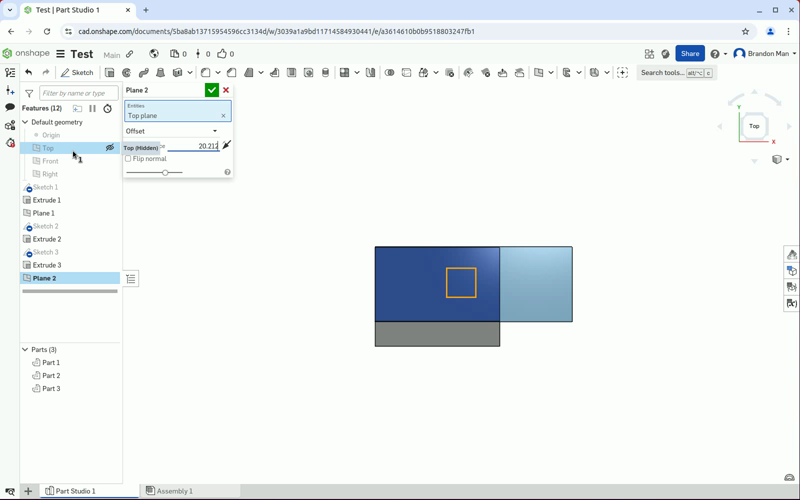
key(enter, 2)
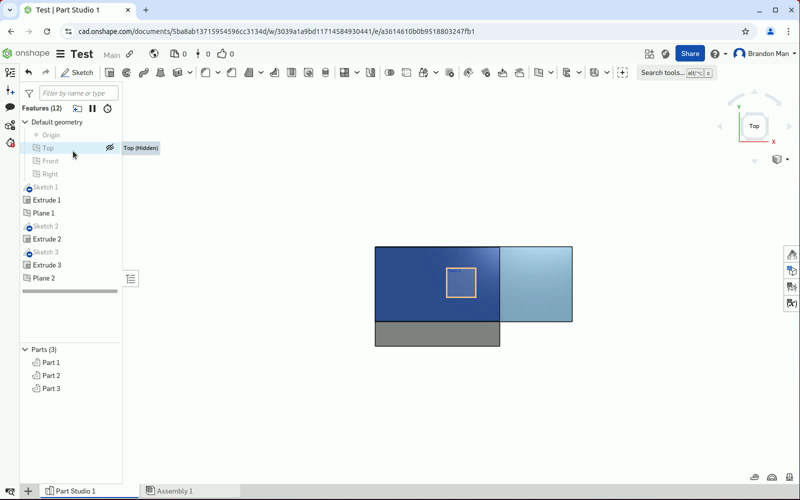
key(shift+s)
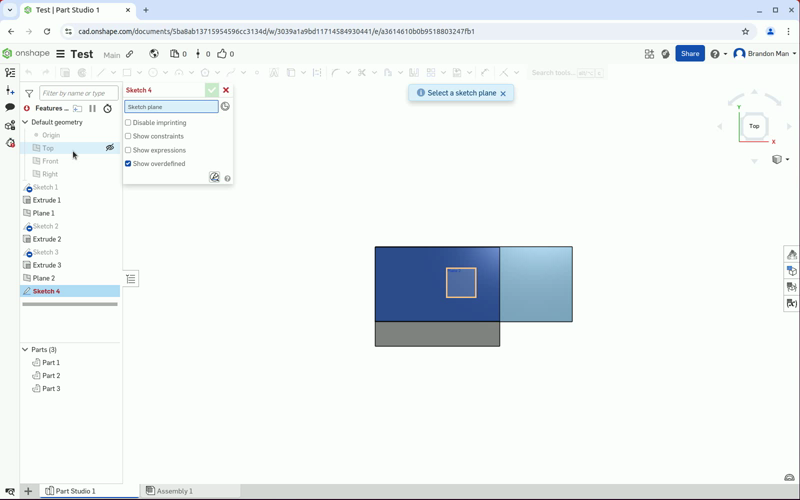
mouse_move(73, 280)
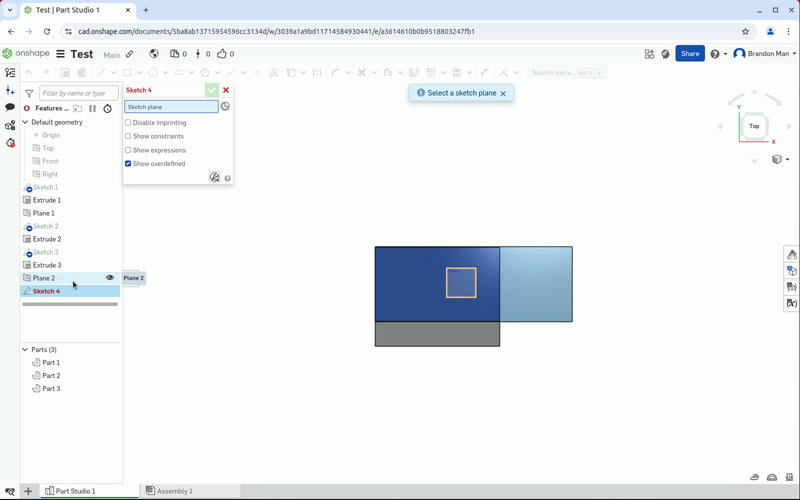
click(73, 280)
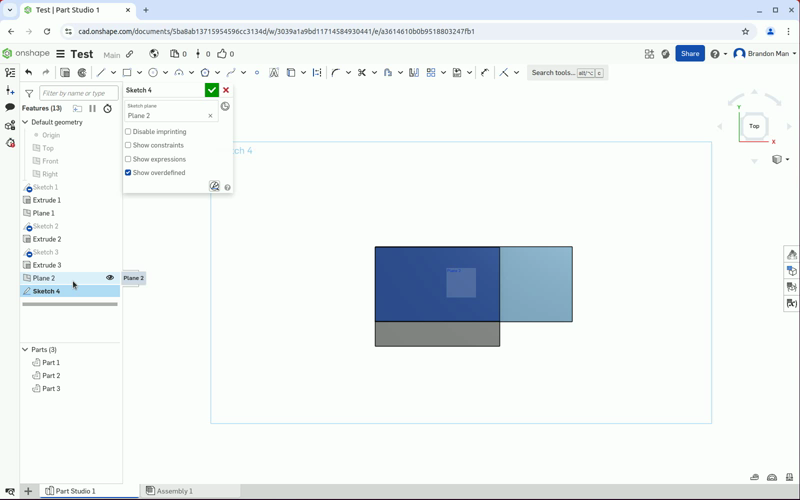
mouse_move(73, 352)
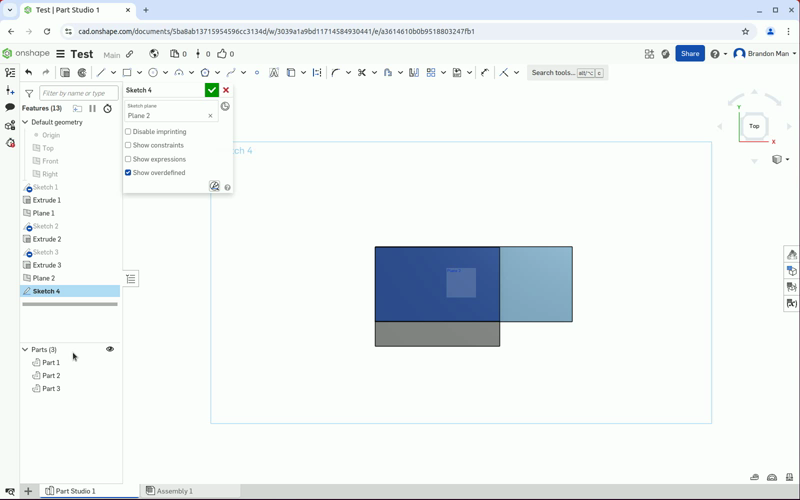
key(y)
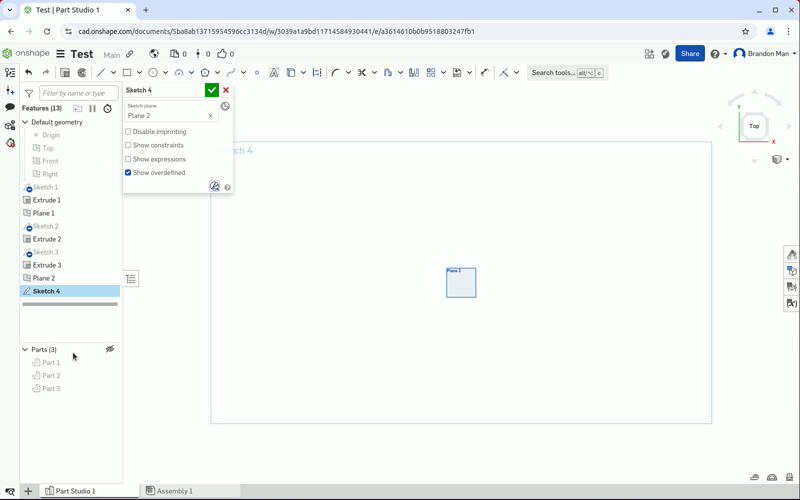
key(l)
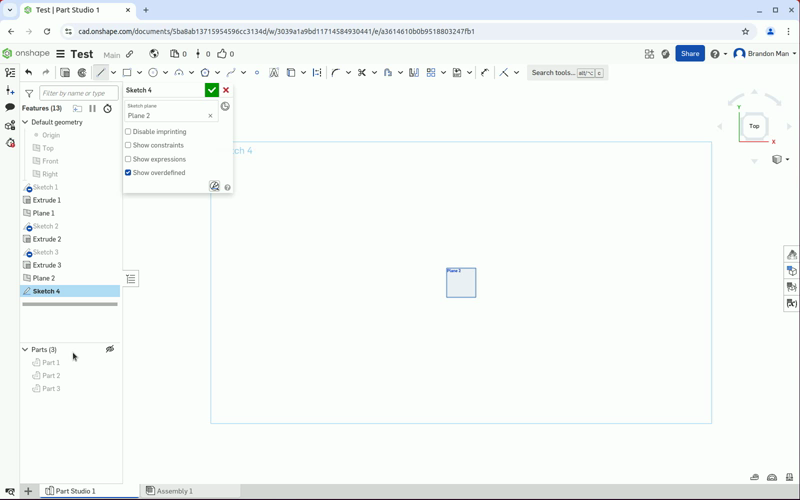
key_down(shift)
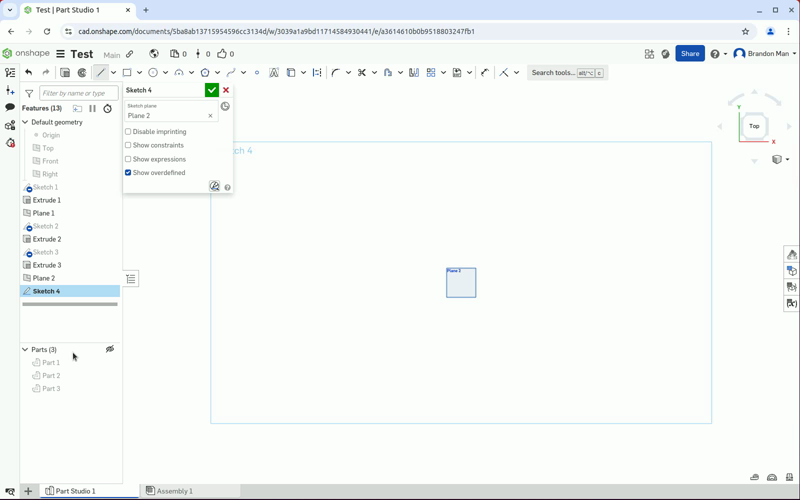
mouse_move(399, 346)
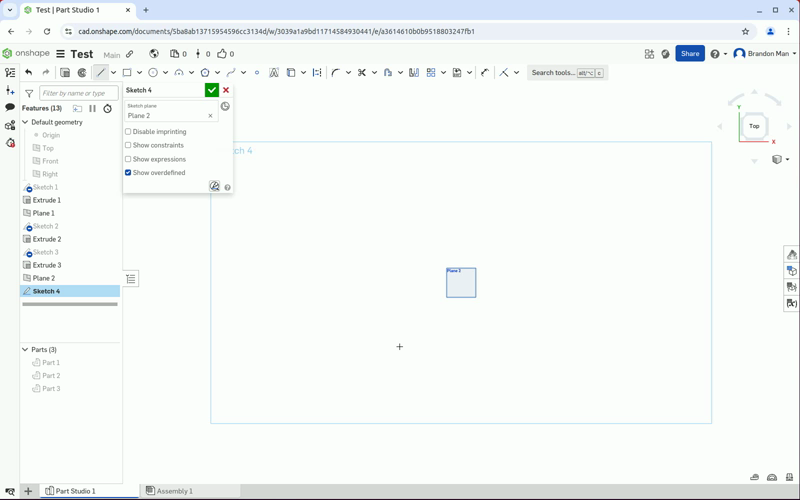
click(399, 346)
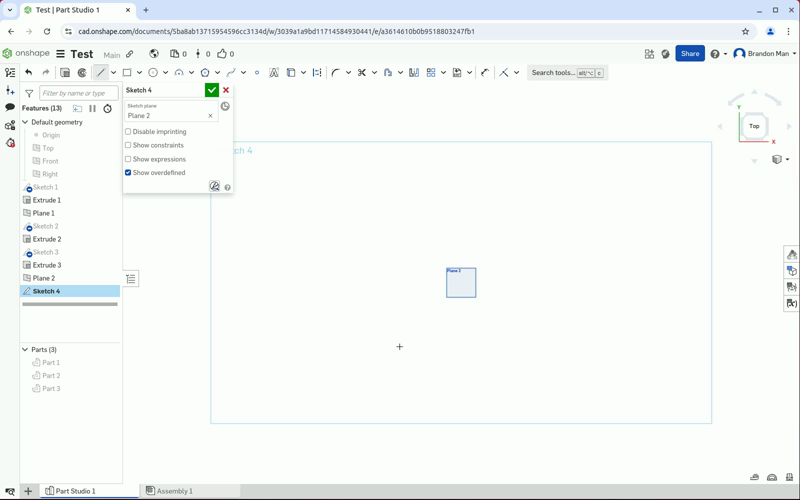
key_up(shift)
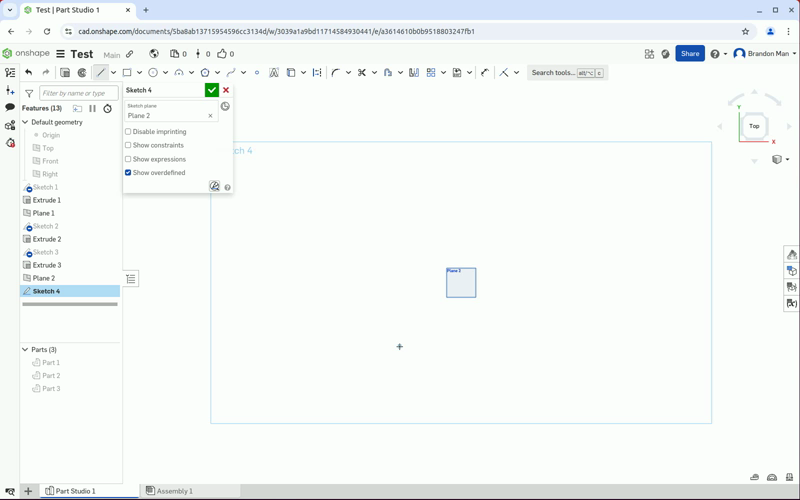
key_down(shift)
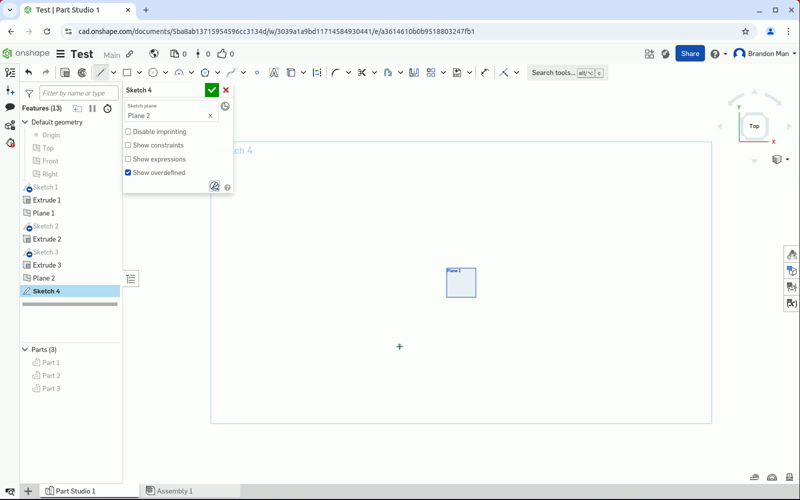
mouse_move(498, 346)
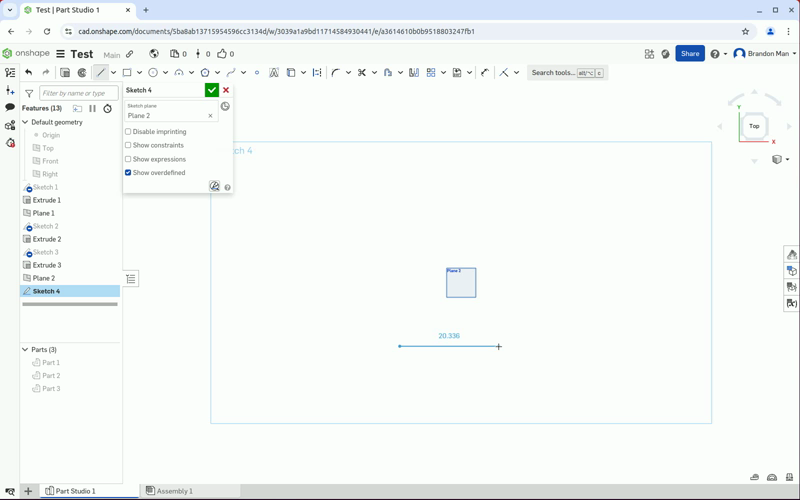
click(498, 346)
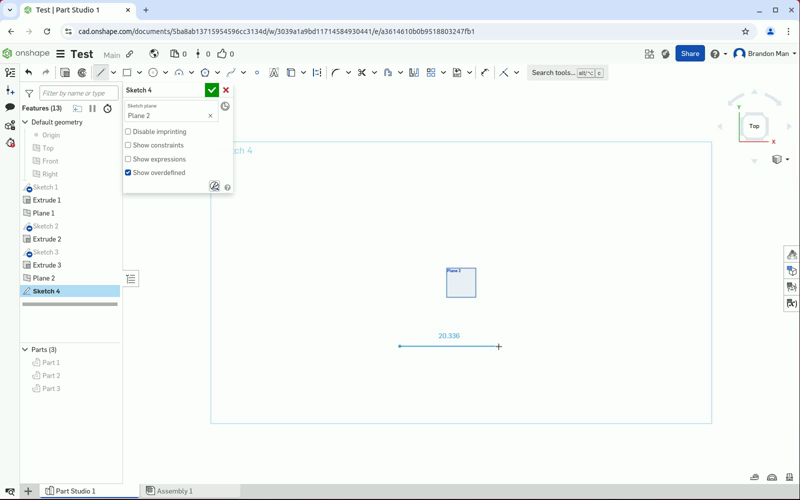
key_up(shift)
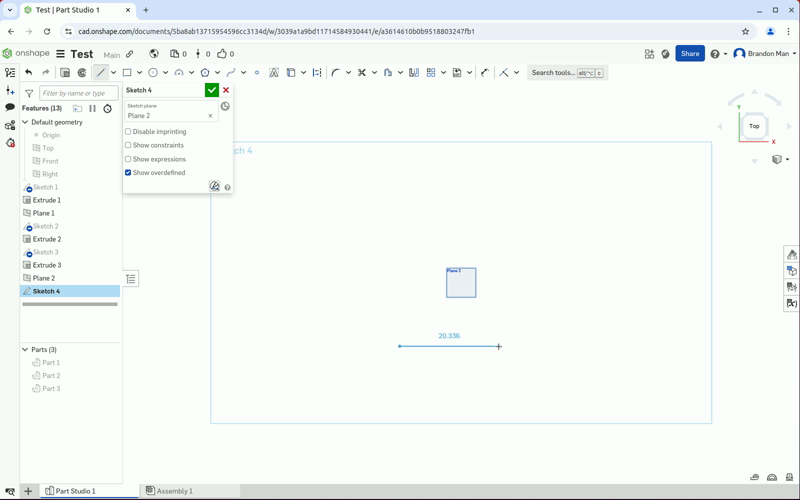
key_down(shift)
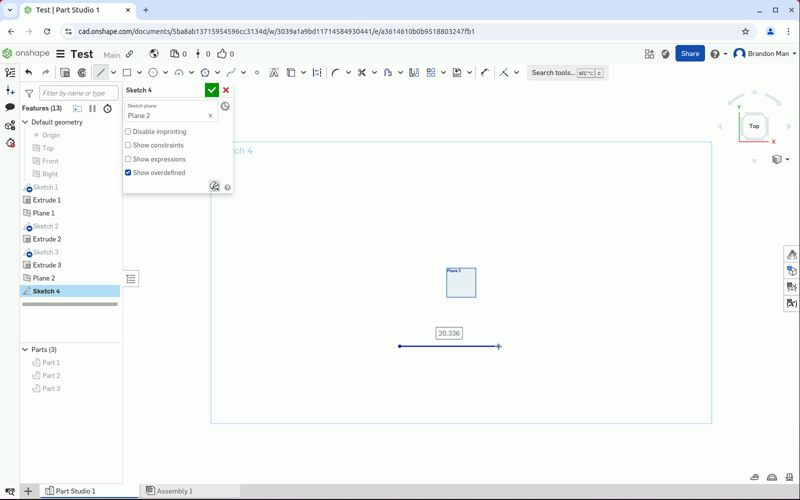
mouse_move(498, 272)
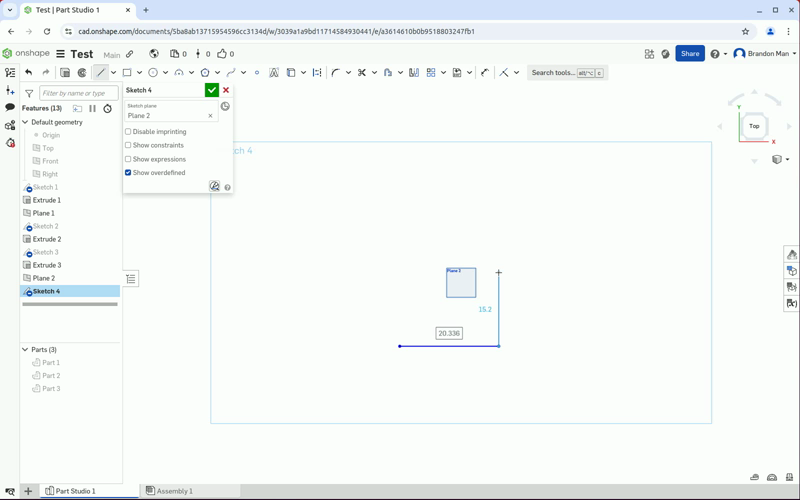
click(498, 272)
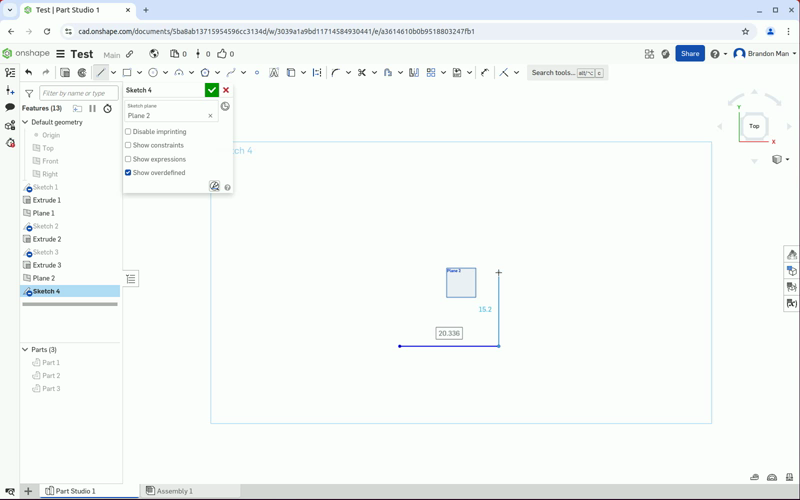
key_up(shift)
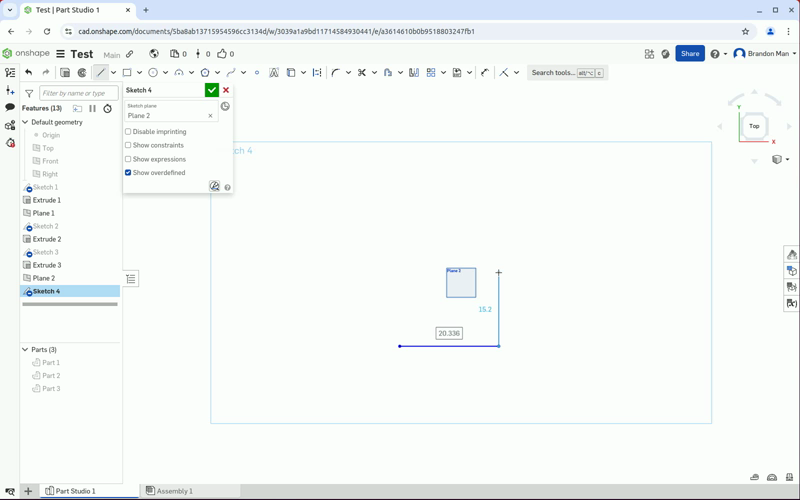
key_down(shift)
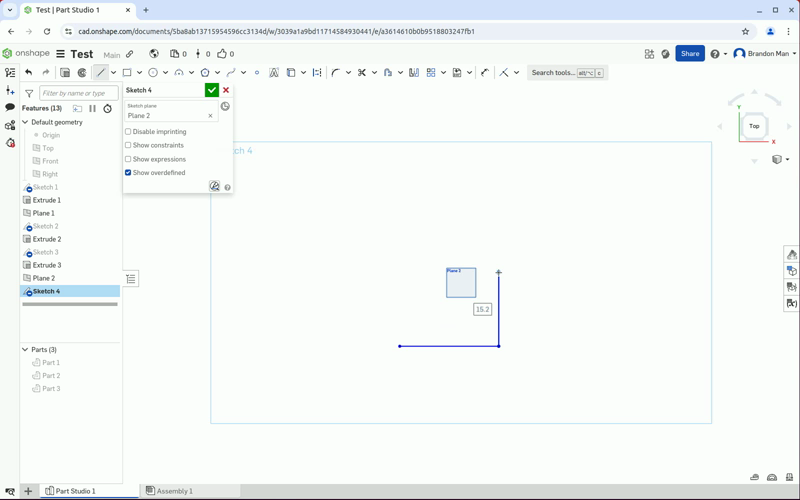
mouse_move(399, 272)
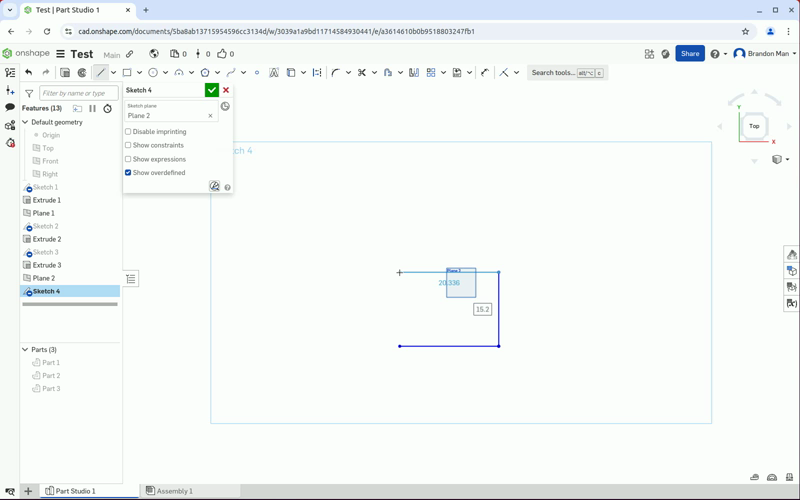
click(399, 272)
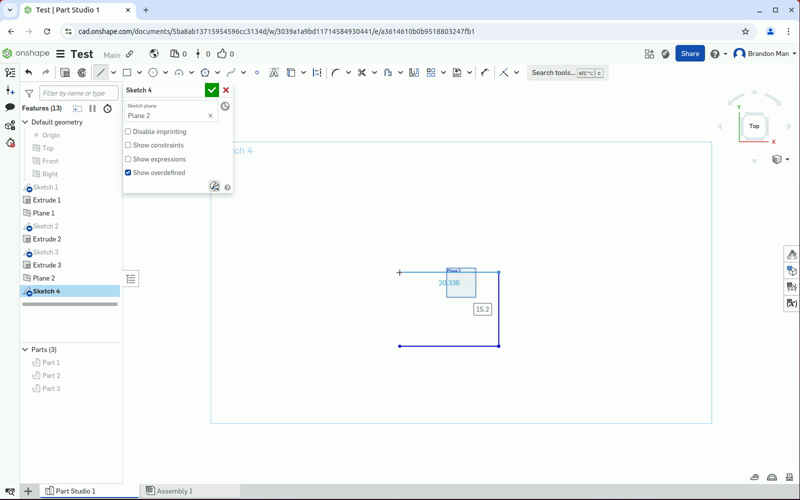
key_up(shift)
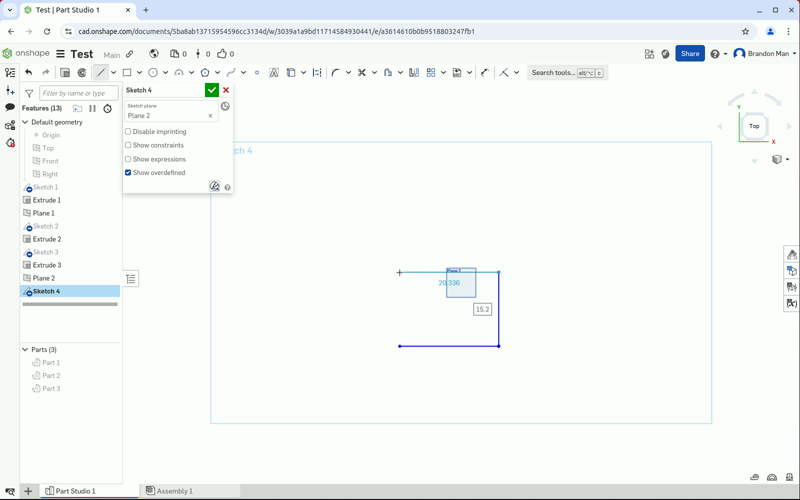
key_down(shift)
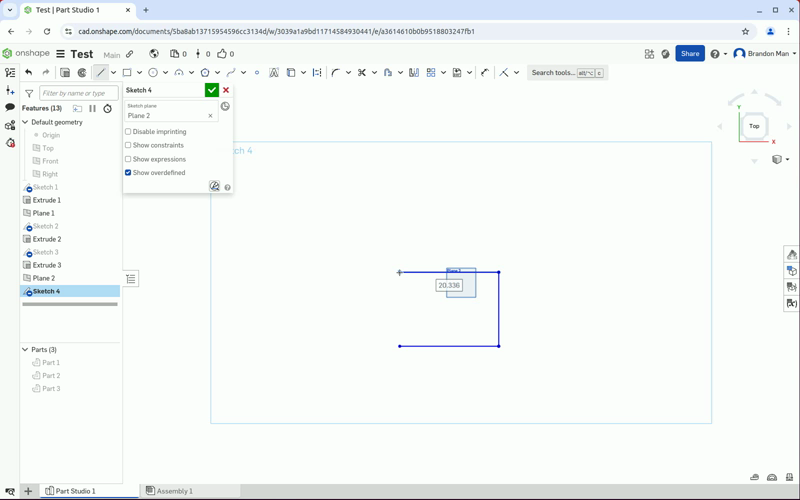
mouse_move(399, 346)
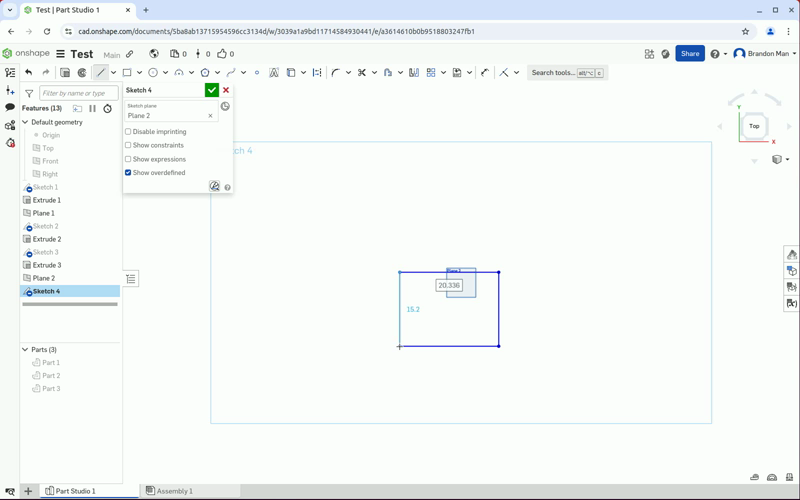
key_up(shift)
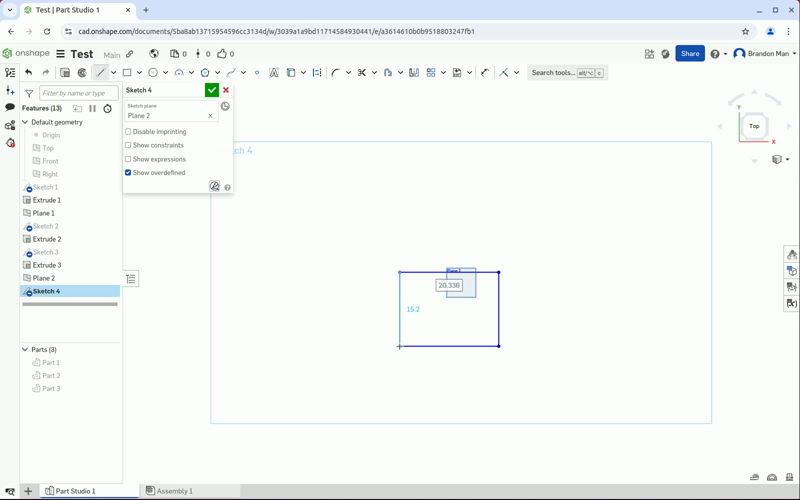
click(399, 346)
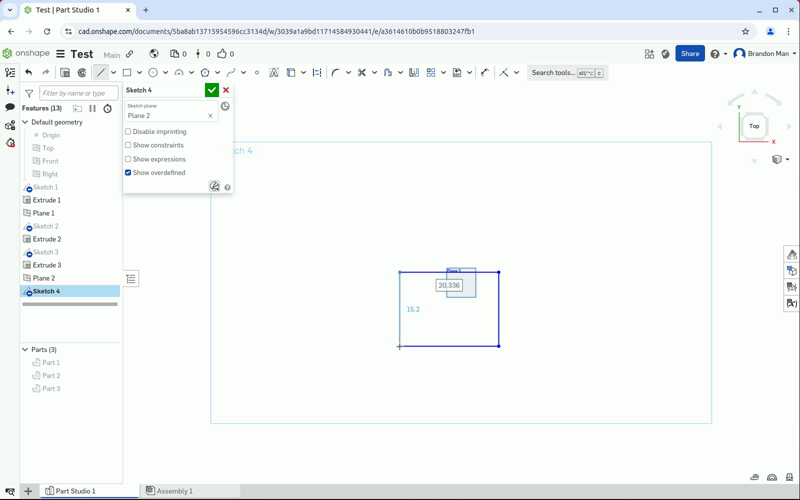
key(esc)
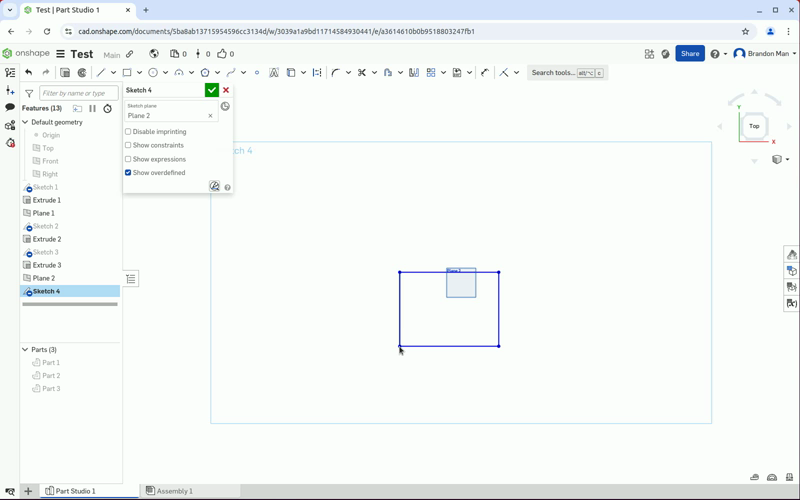
mouse_move(487, 282)
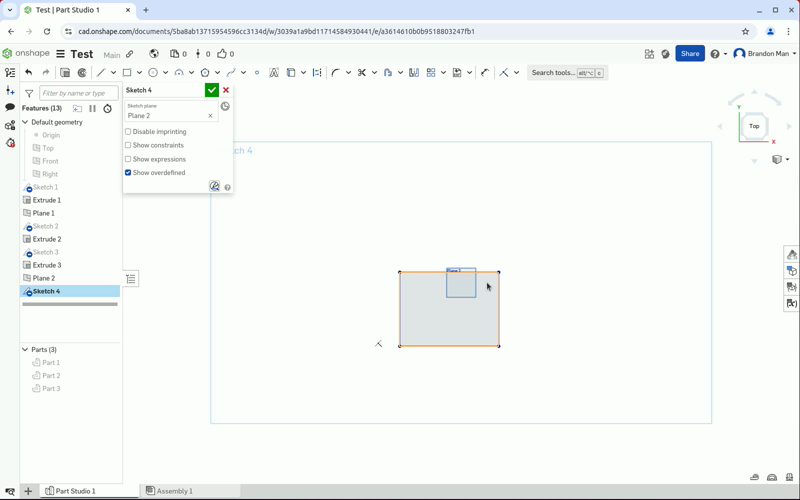
click(487, 282)
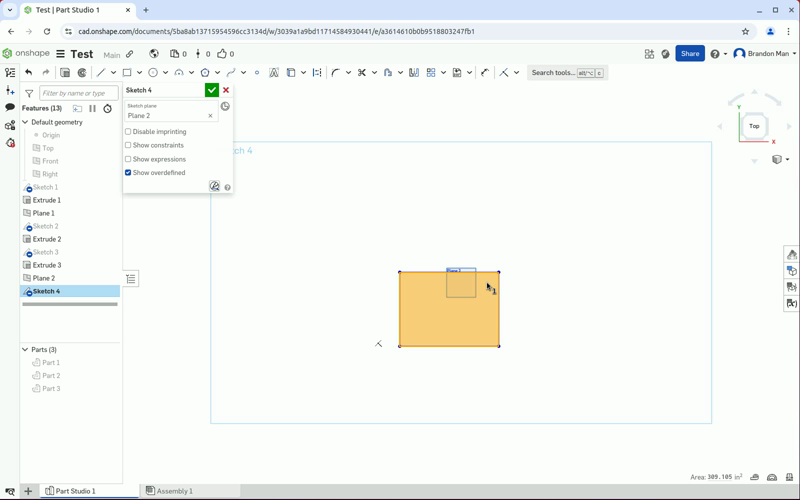
mouse_move(73, 352)
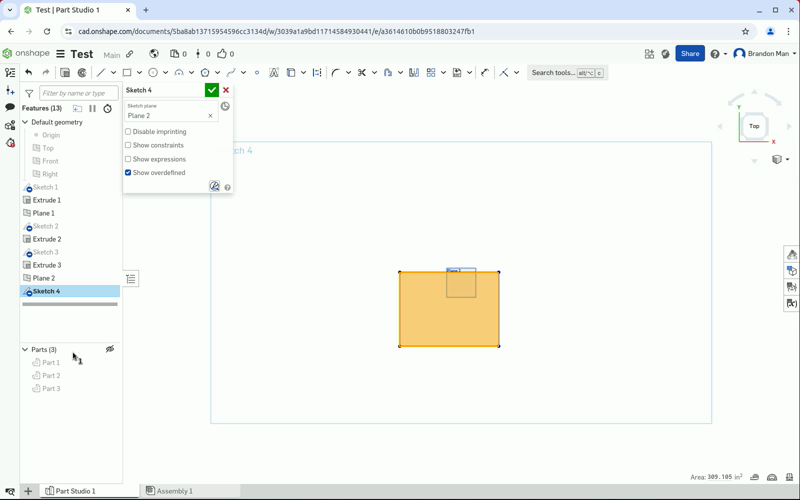
key(shift+y)
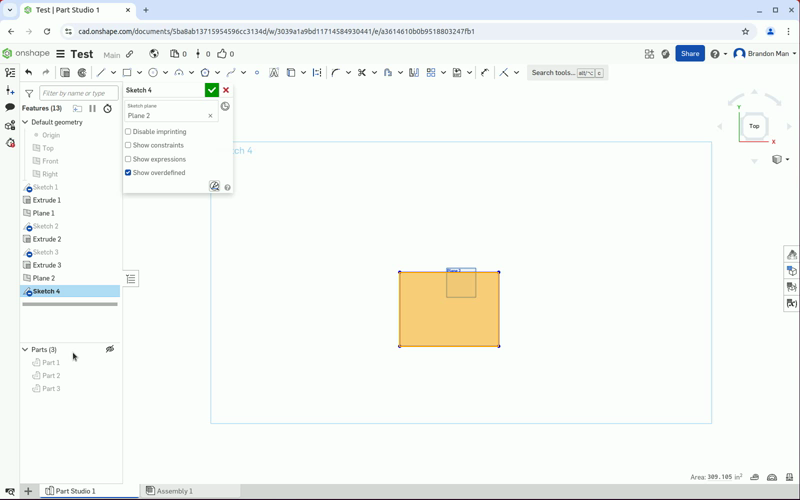
key(shift+e)
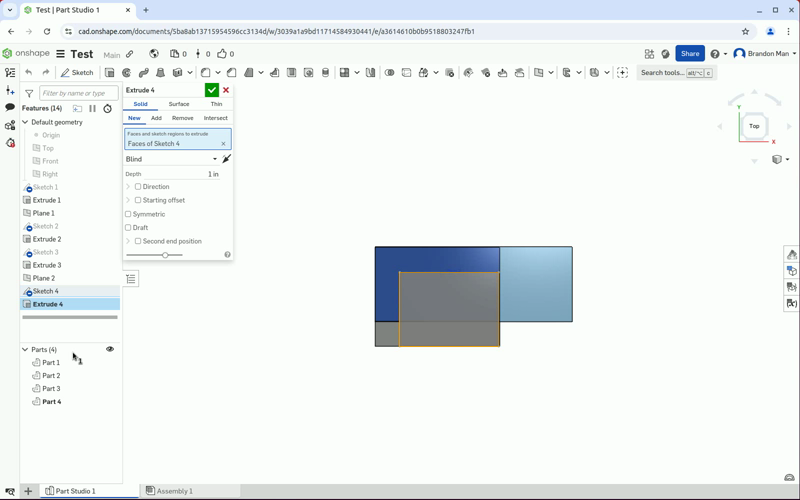
mouse_move(143, 106)
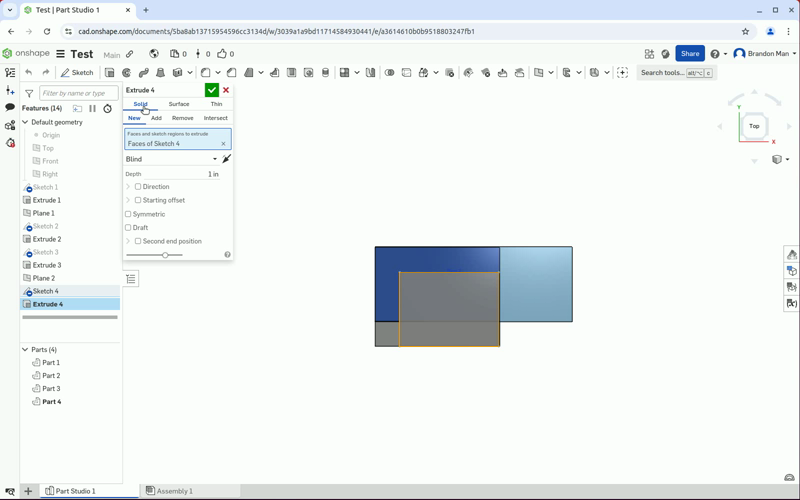
click(143, 106)
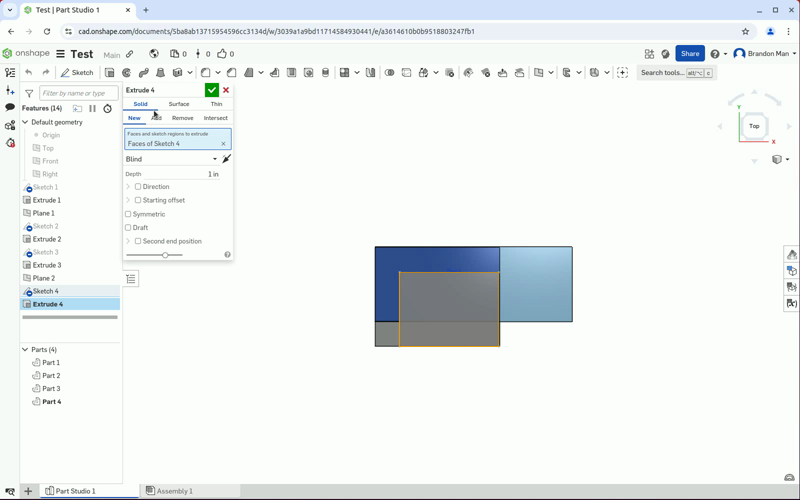
mouse_move(186, 120)
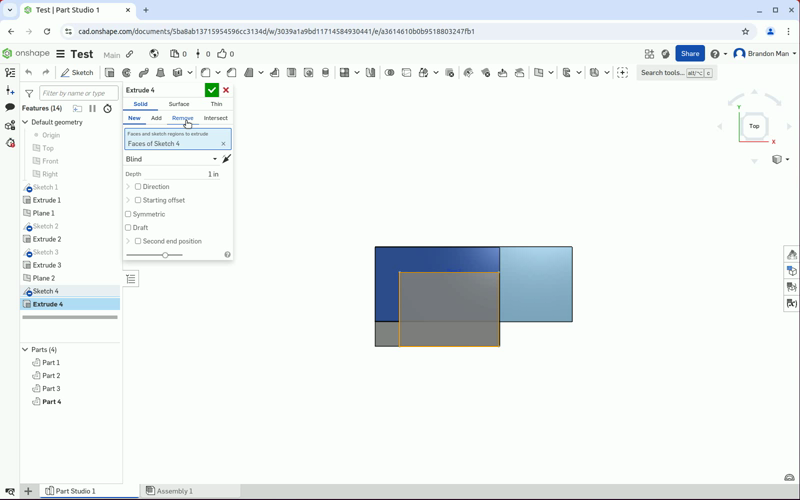
click(186, 120)
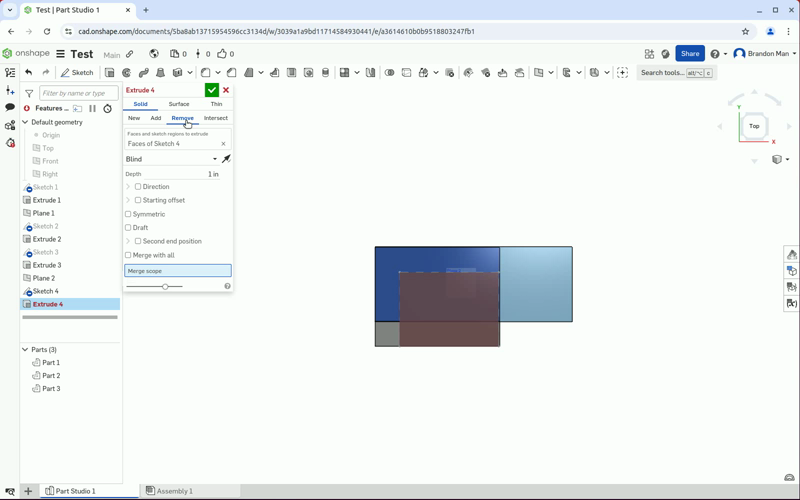
key(tab, 4)
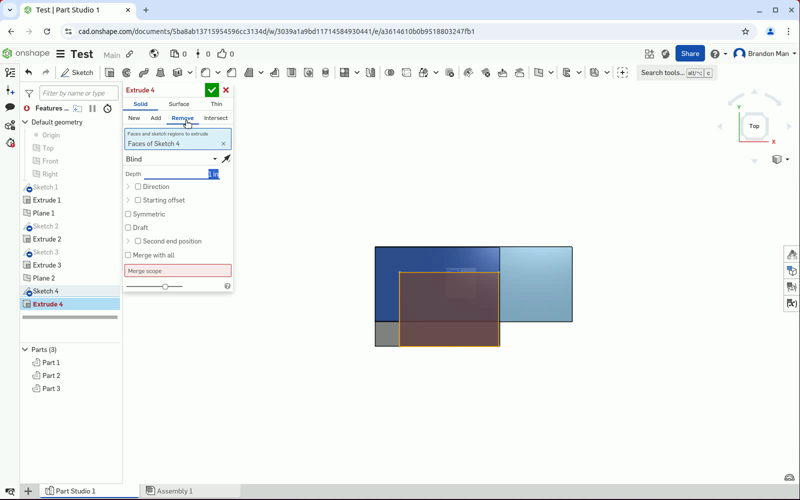
text(5.055)
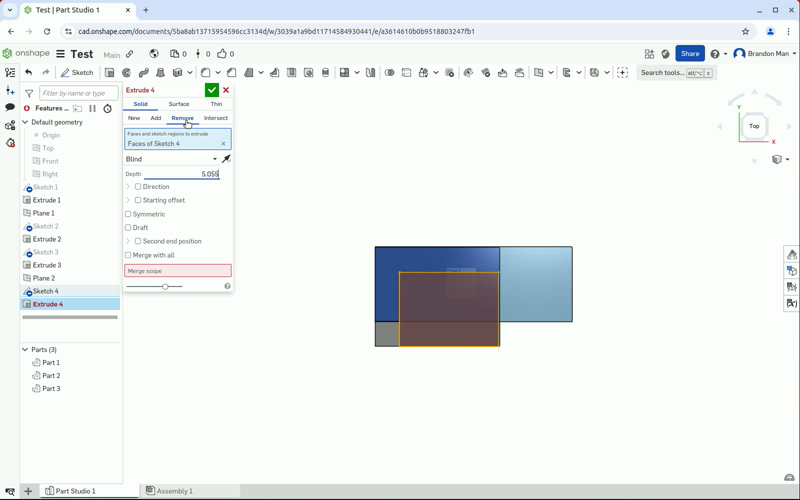
key(tab, 6)
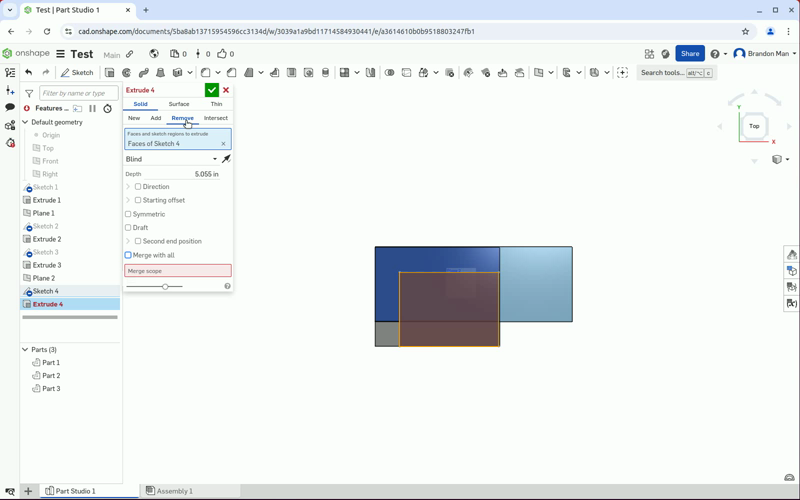
key(space)
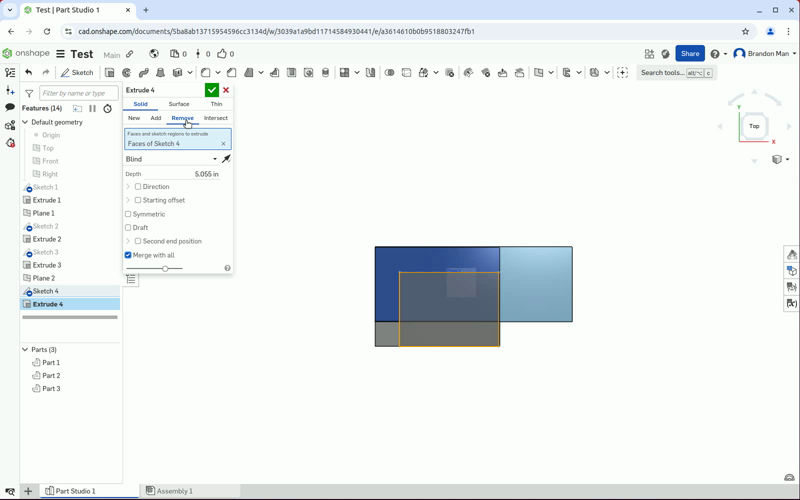
key(enter)
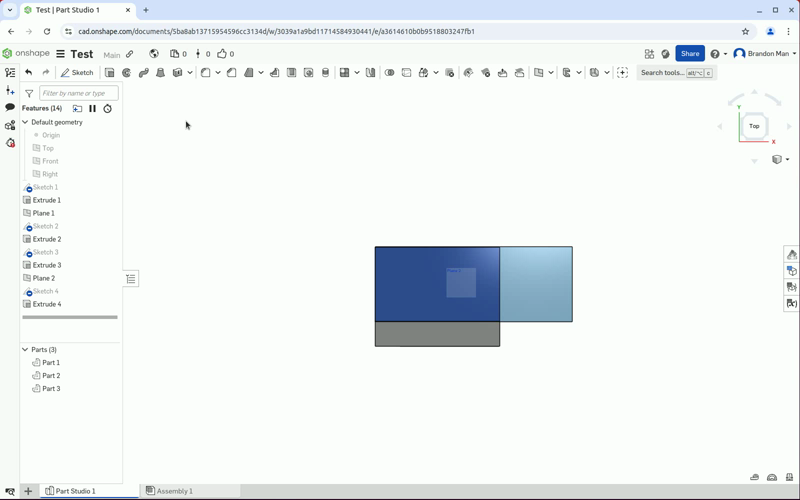
key(shift+h)
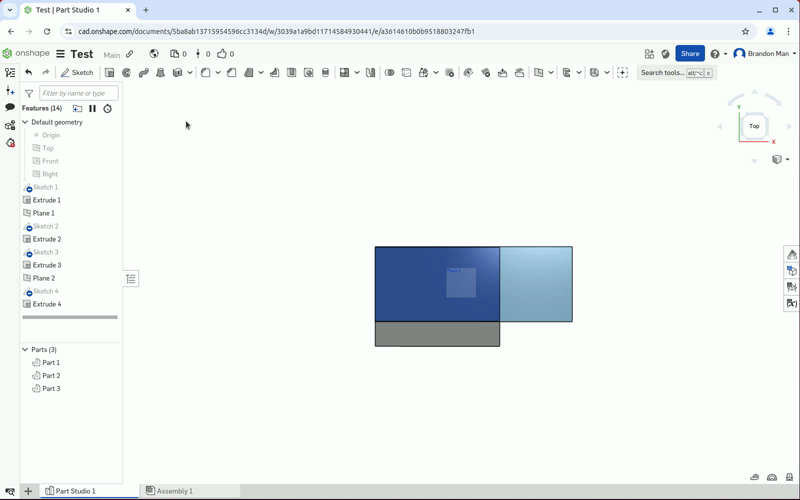
key(shift+h)
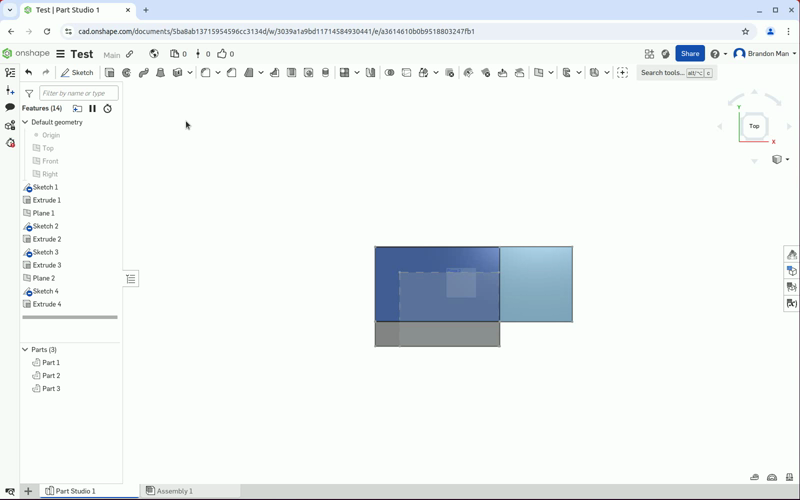
key(shift+7)
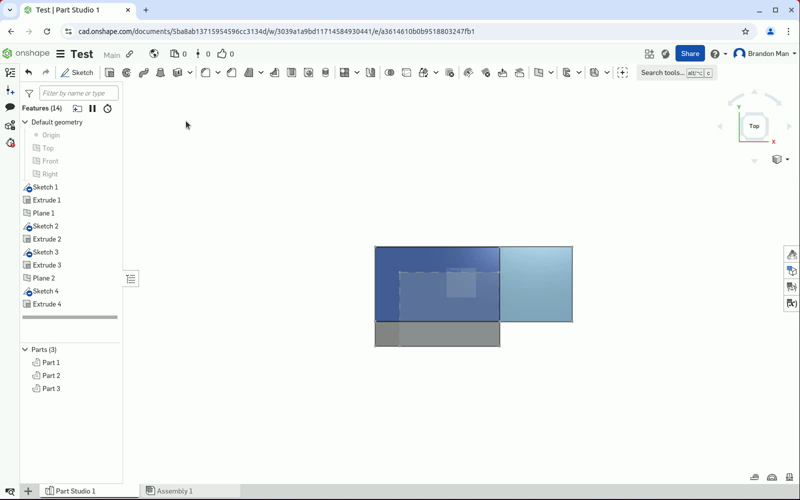
key(up, 3)
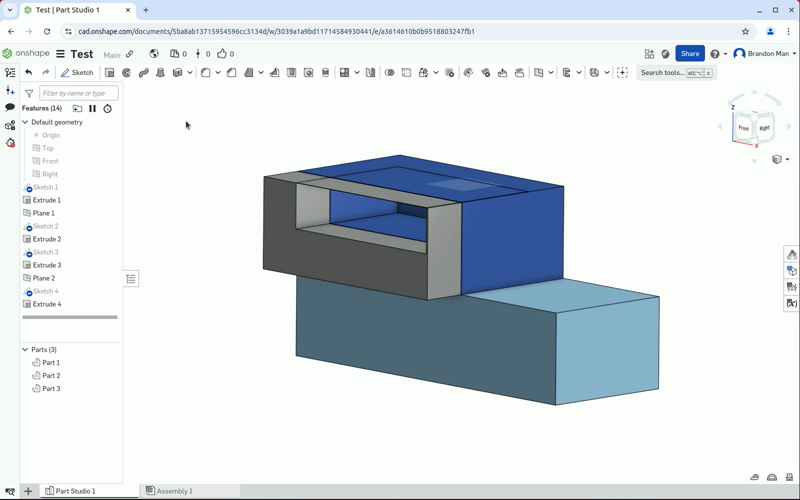
key(left, 3)
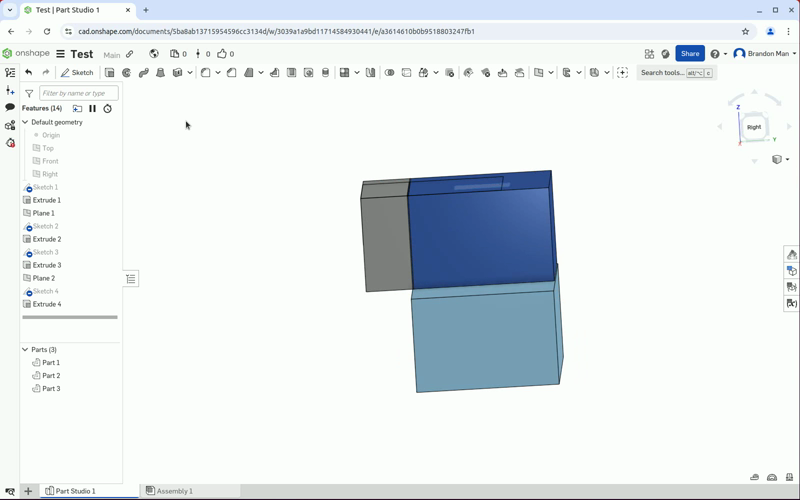
key(right, 3)
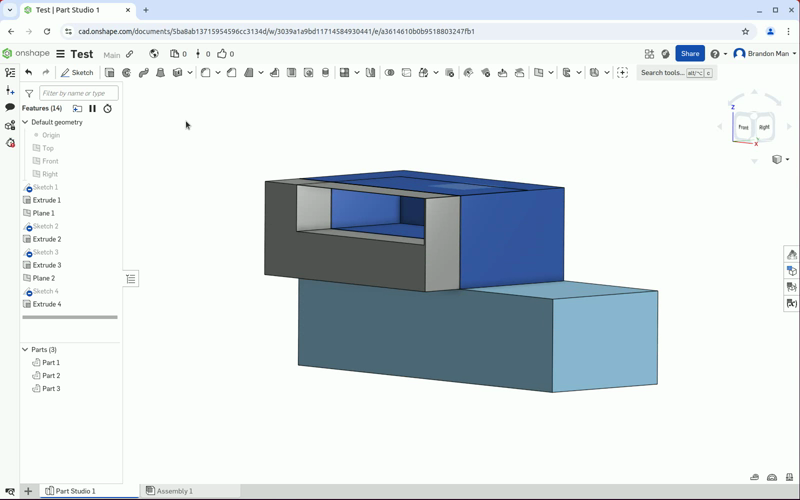
key(down, 3)
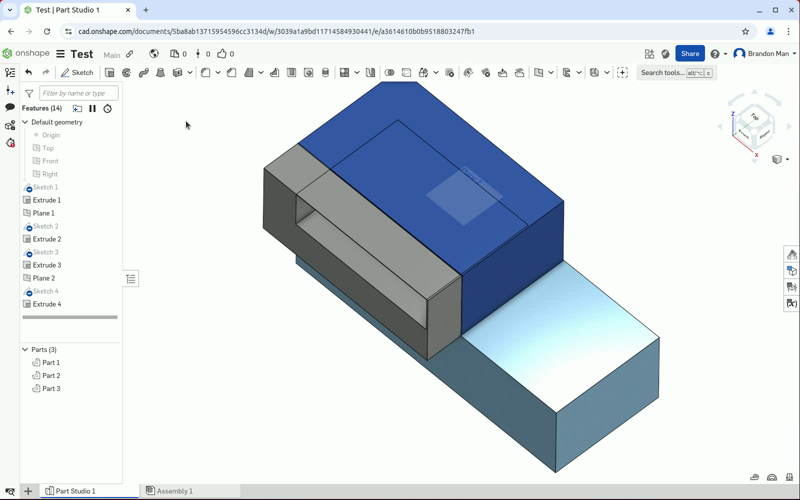
mouse_move(73, 189)
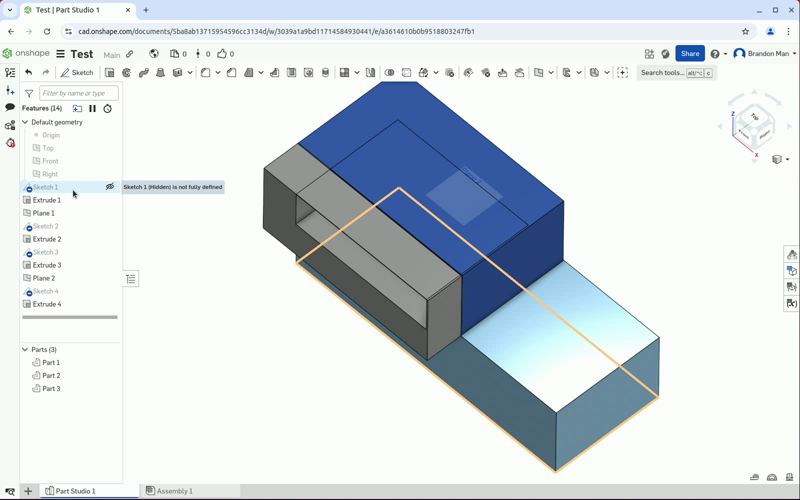
click(73, 189)